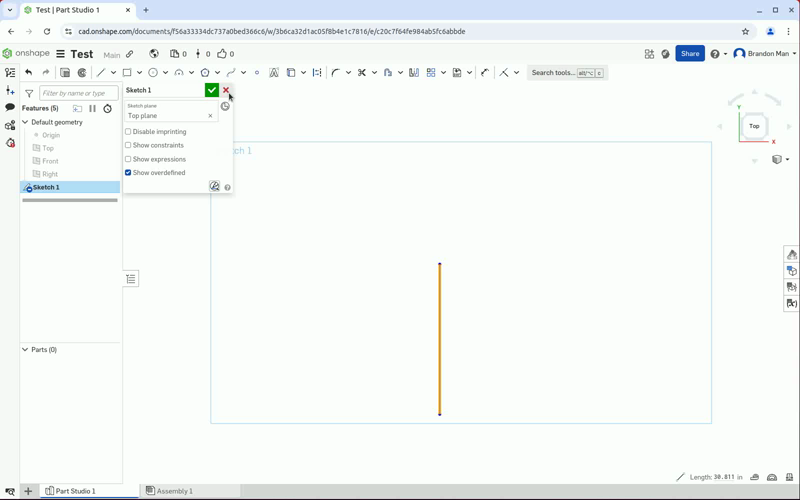
key(shift+h)
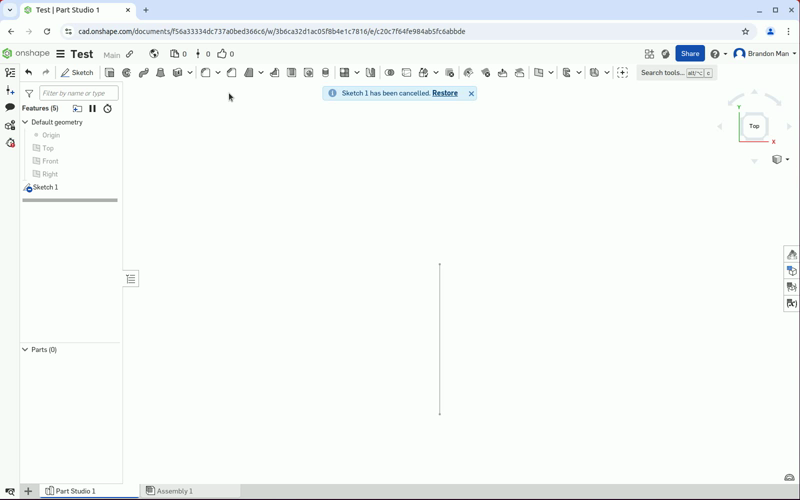
mouse_move(73, 352)
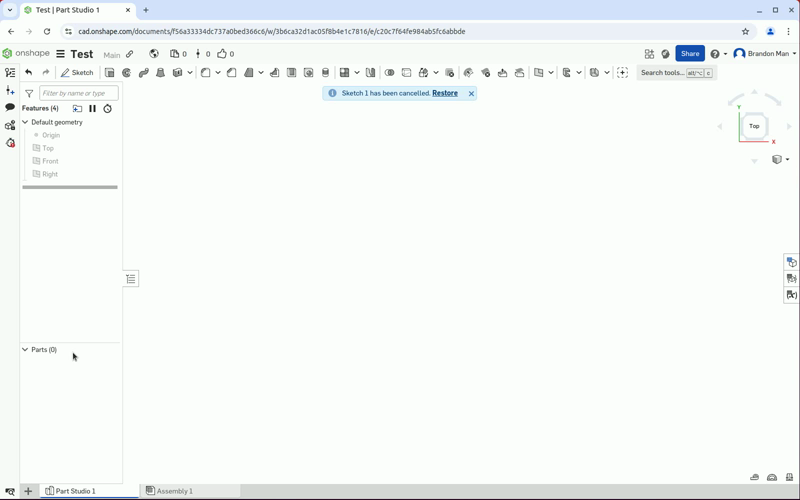
key(y)
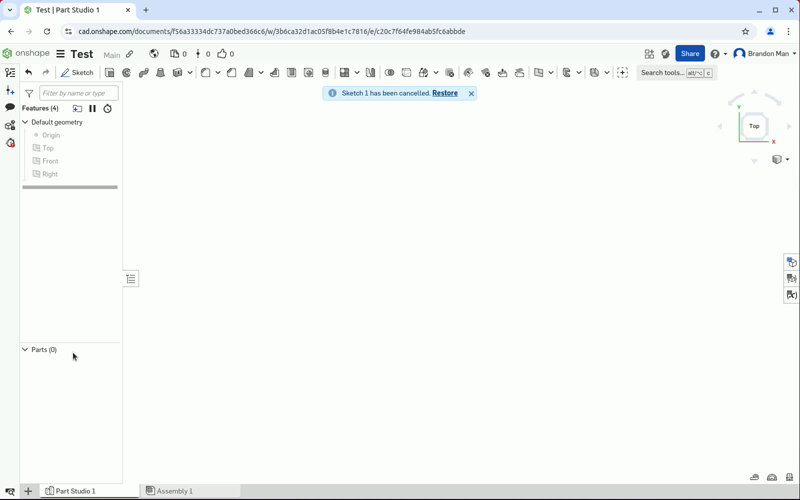
key(shift+p)
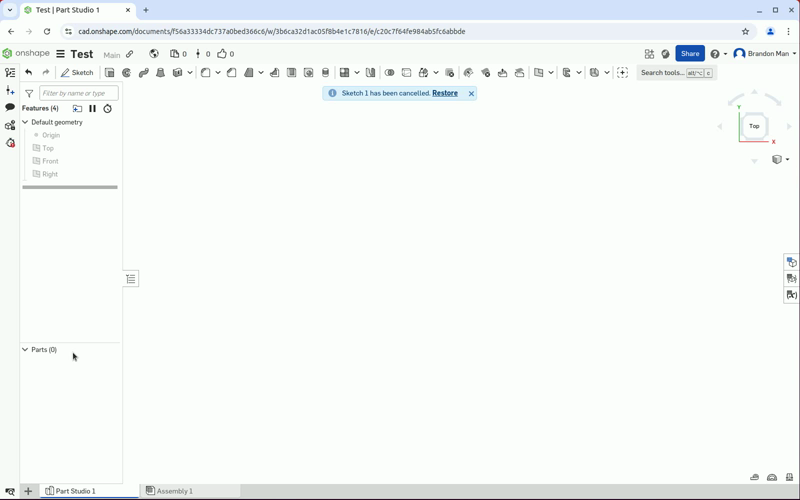
key(space)
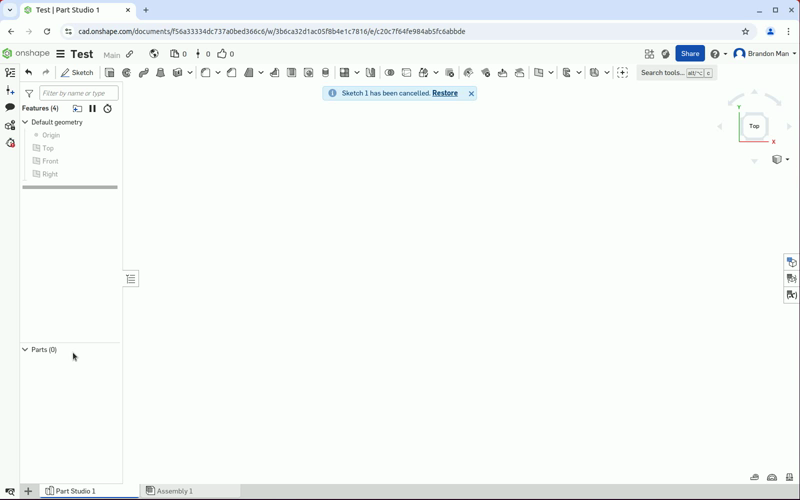
key_down(shift)
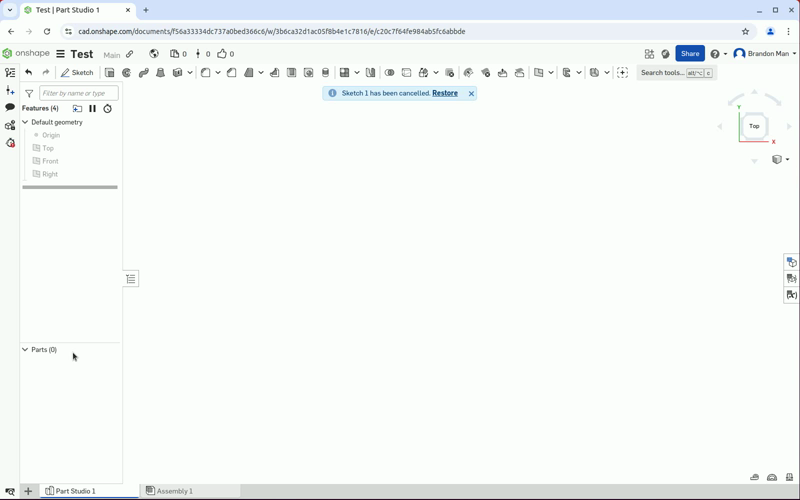
key(up)
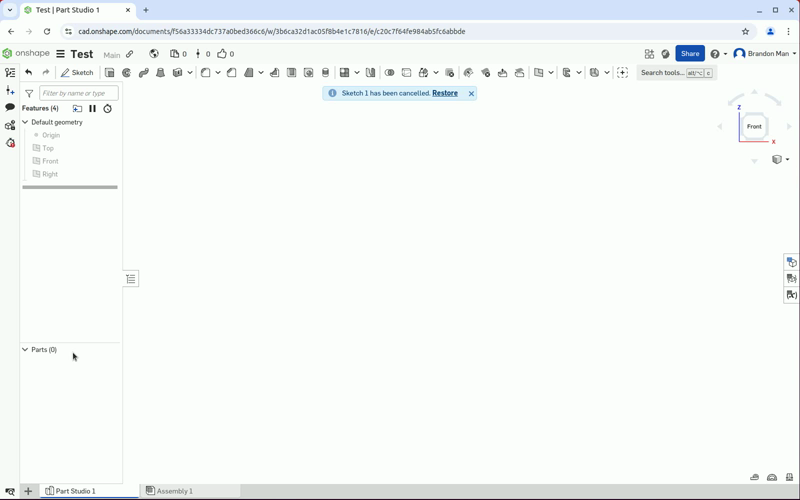
key_up(shift)
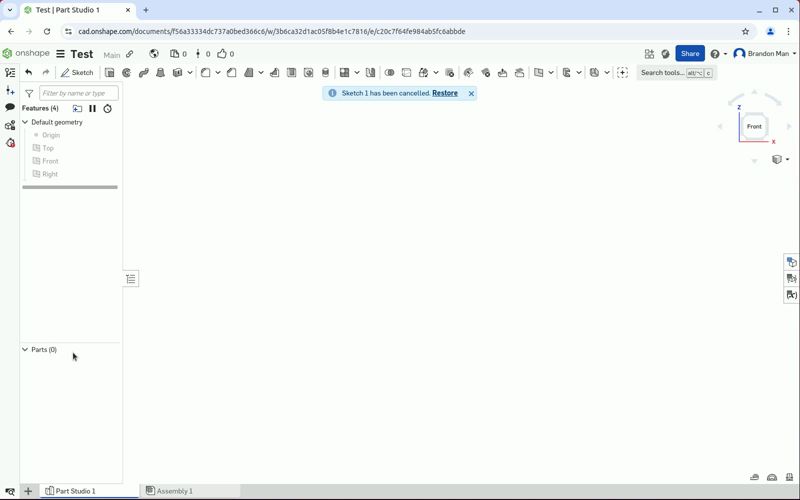
mouse_move(73, 352)
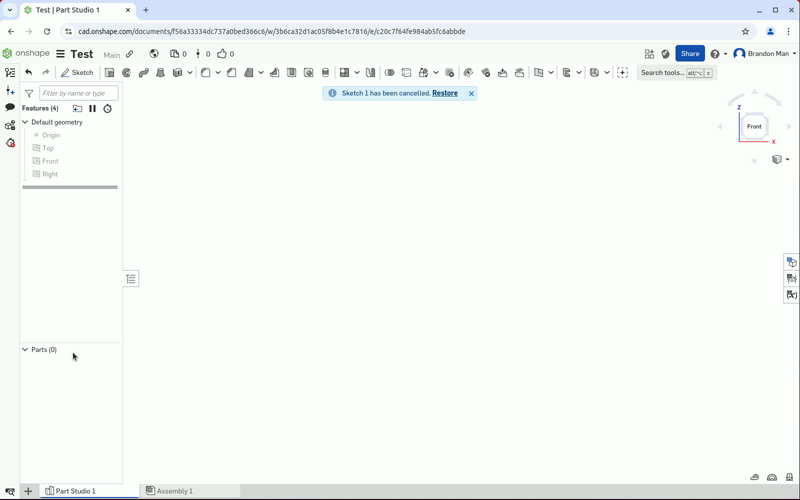
key(shift+y)
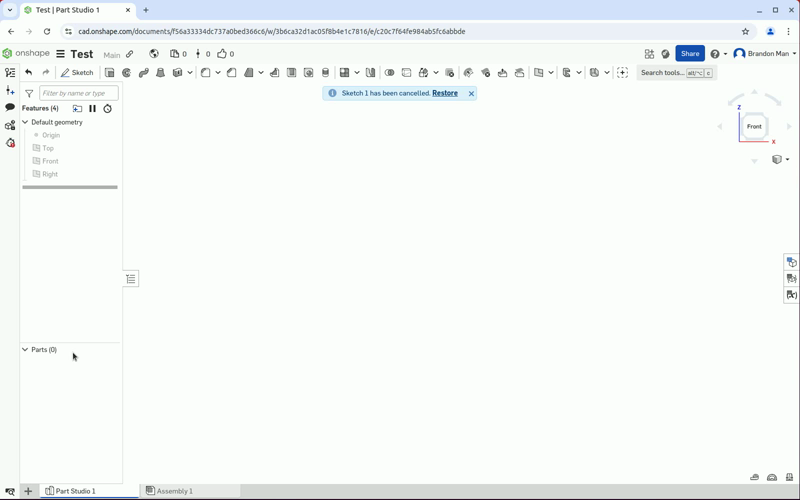
key(shift+s)
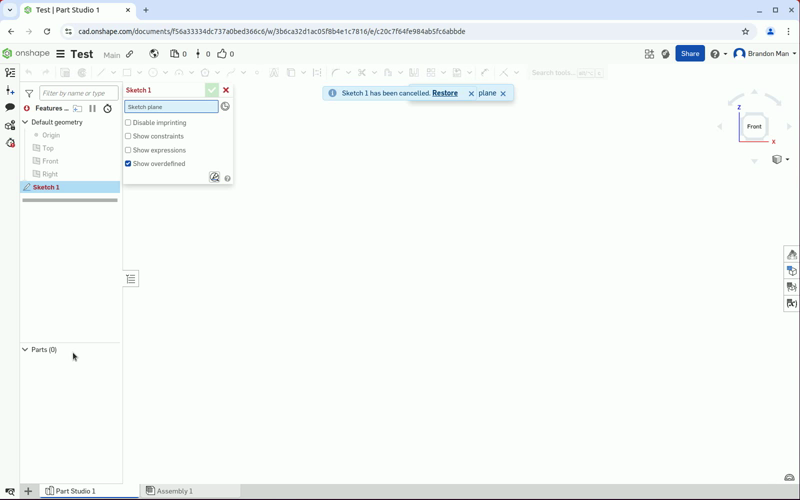
mouse_move(73, 163)
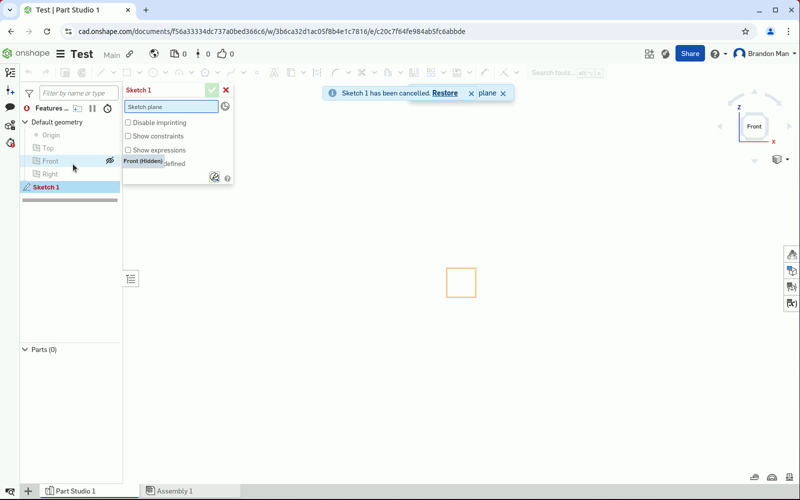
click(73, 163)
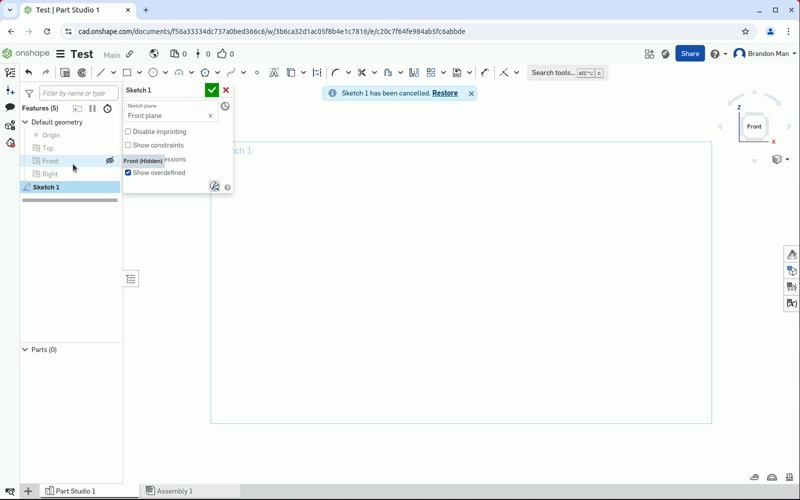
mouse_move(73, 352)
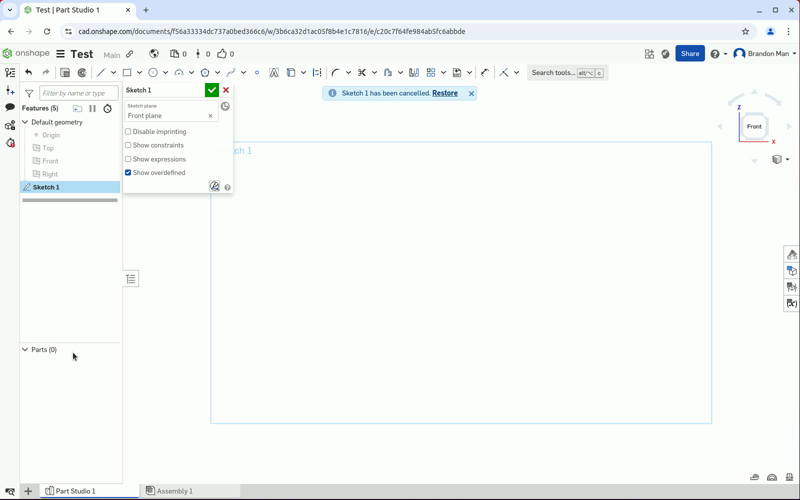
key(y)
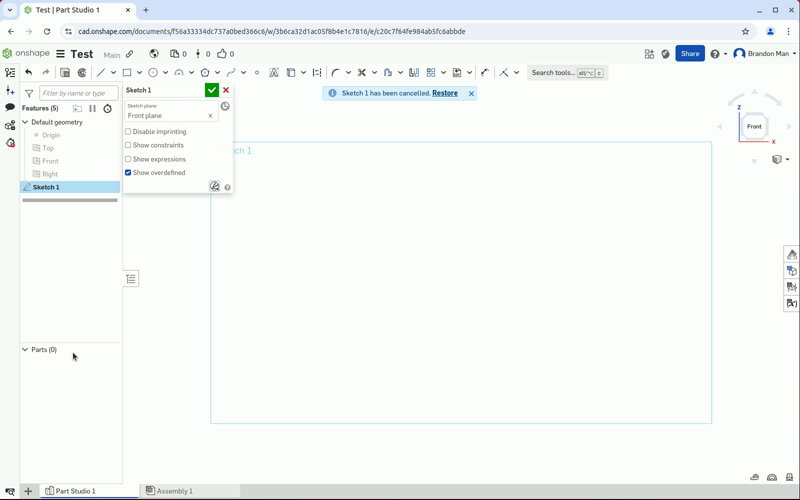
key(l)
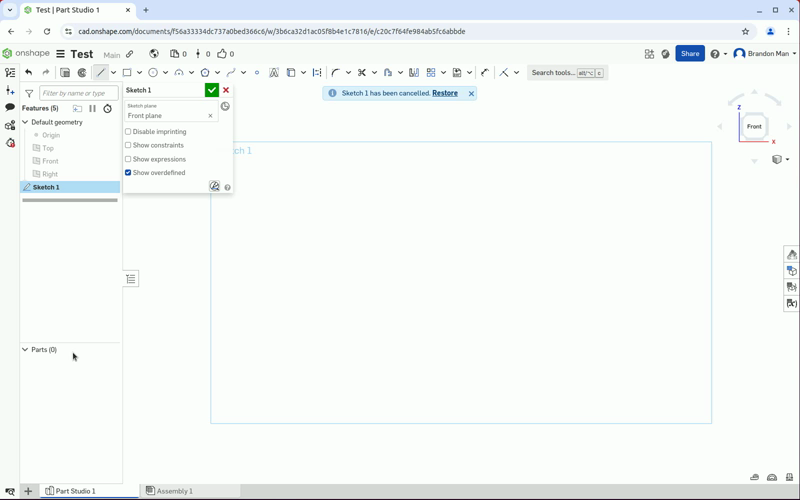
key_down(shift)
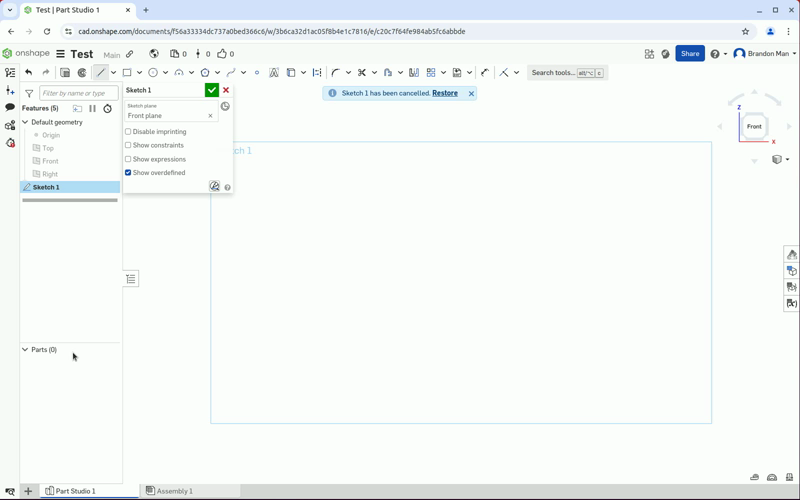
mouse_move(348, 236)
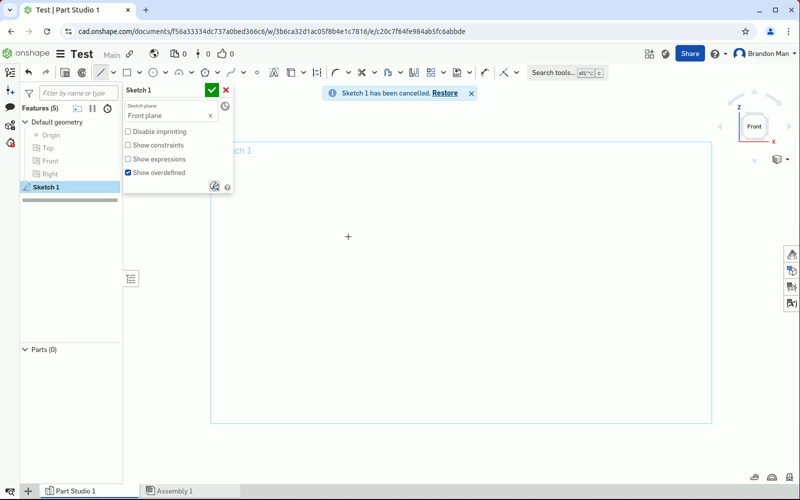
click(348, 236)
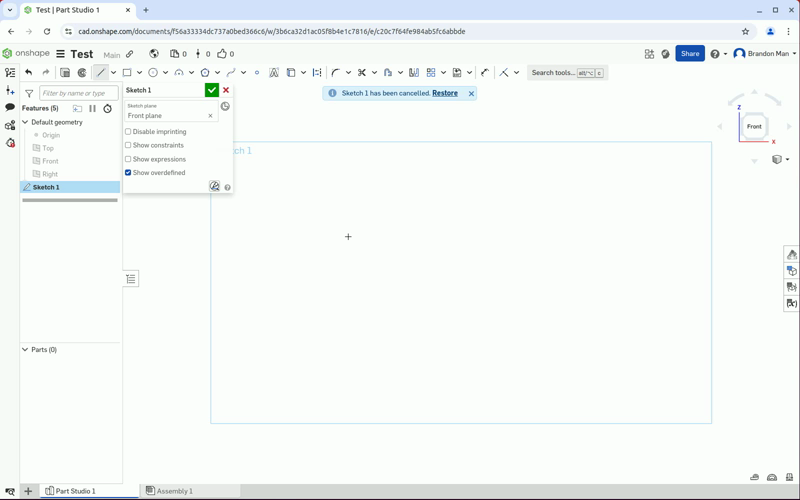
key_up(shift)
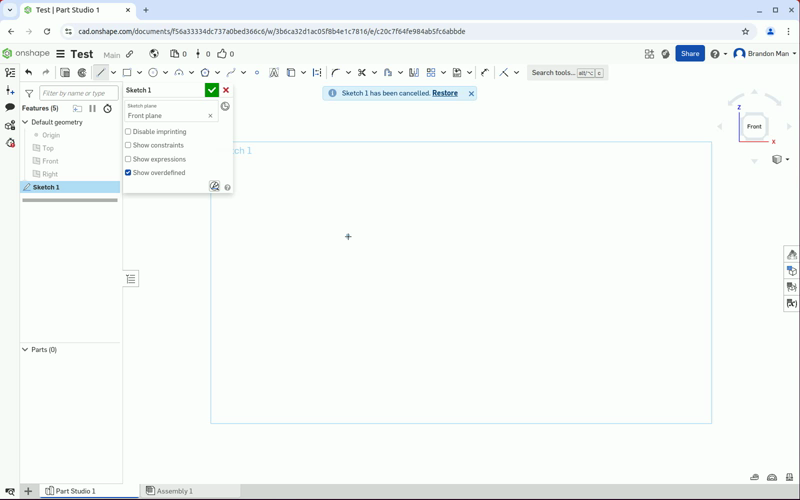
key_down(shift)
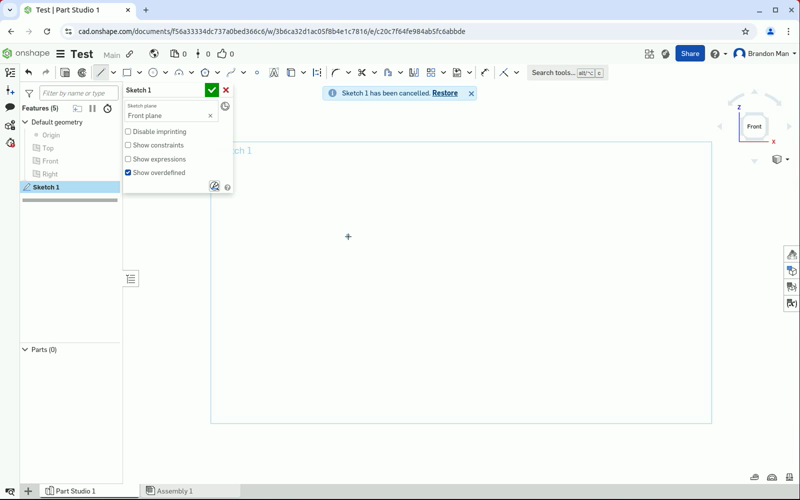
mouse_move(401, 283)
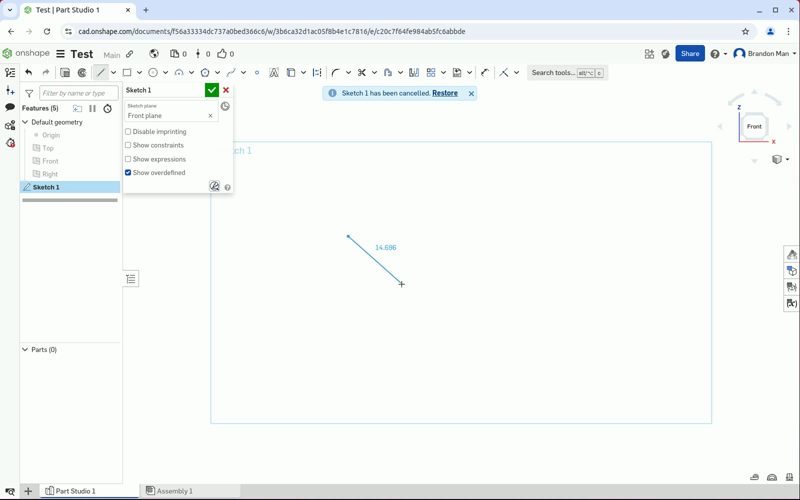
click(401, 283)
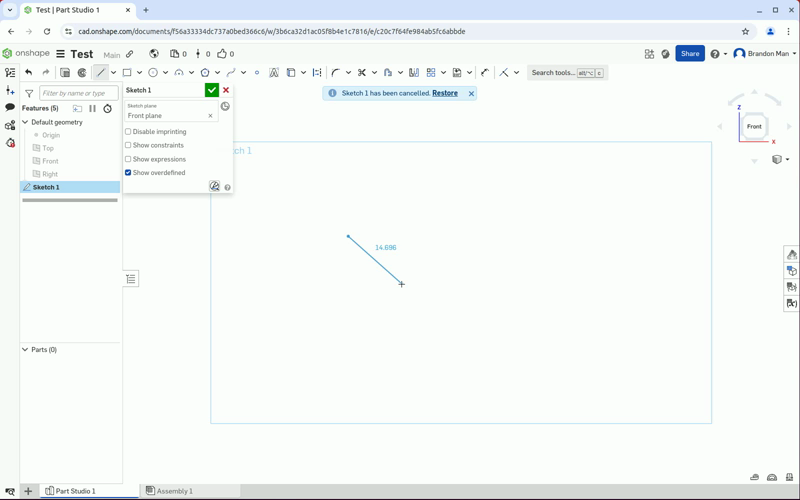
key_up(shift)
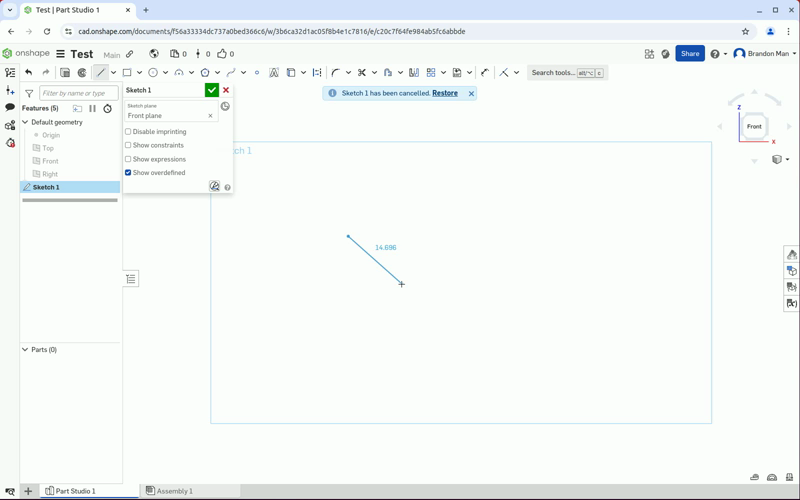
key_down(shift)
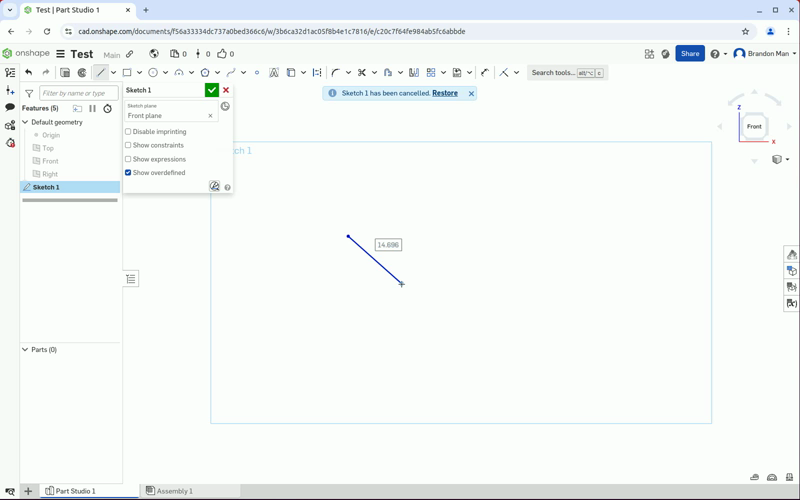
mouse_move(431, 283)
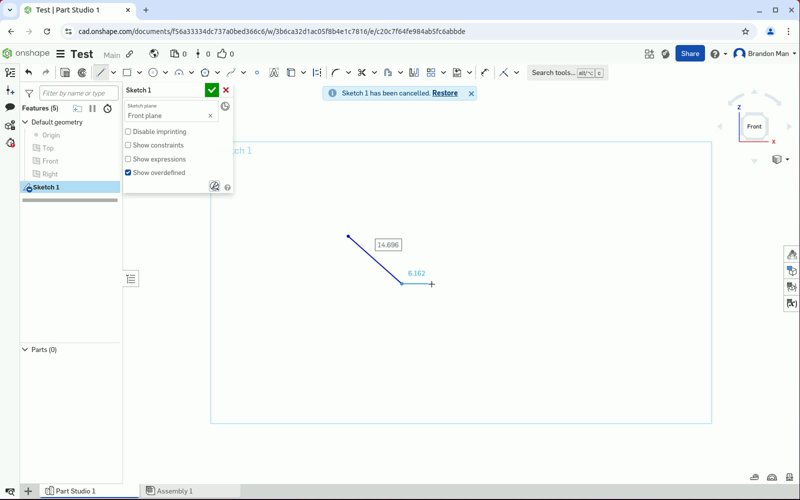
mouse_move(460, 283)
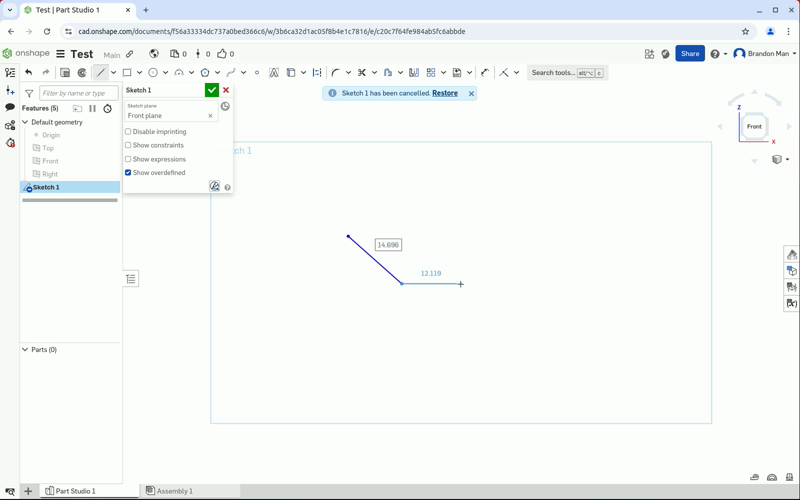
click(460, 283)
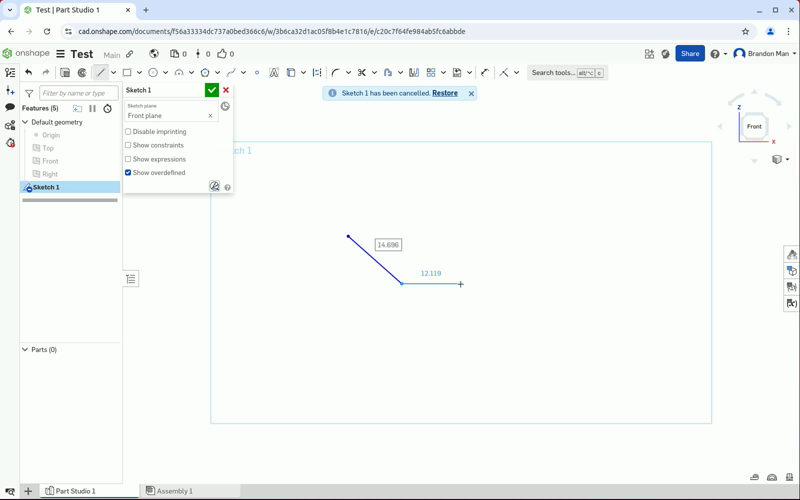
key_up(shift)
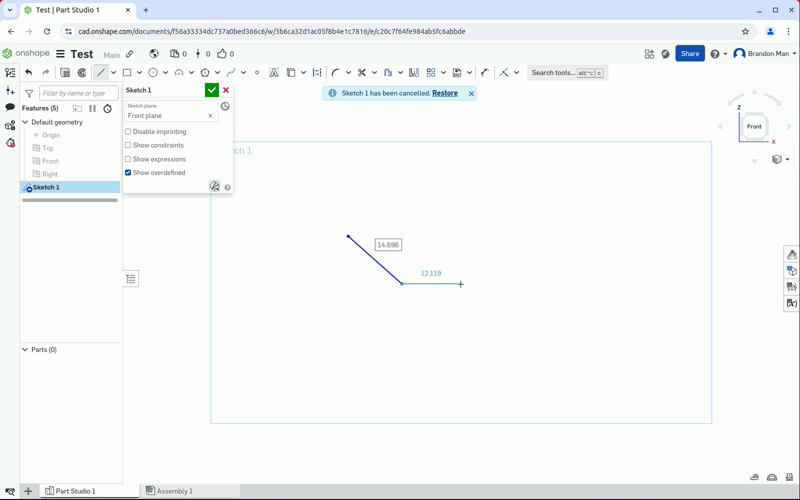
key_down(shift)
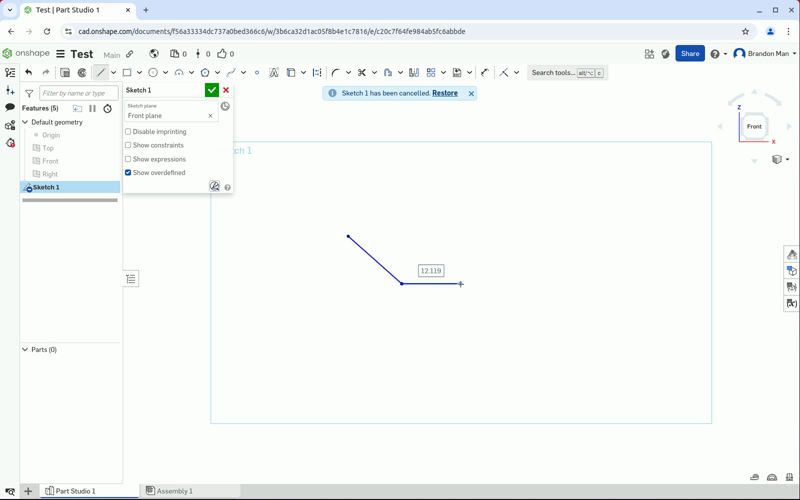
mouse_move(490, 283)
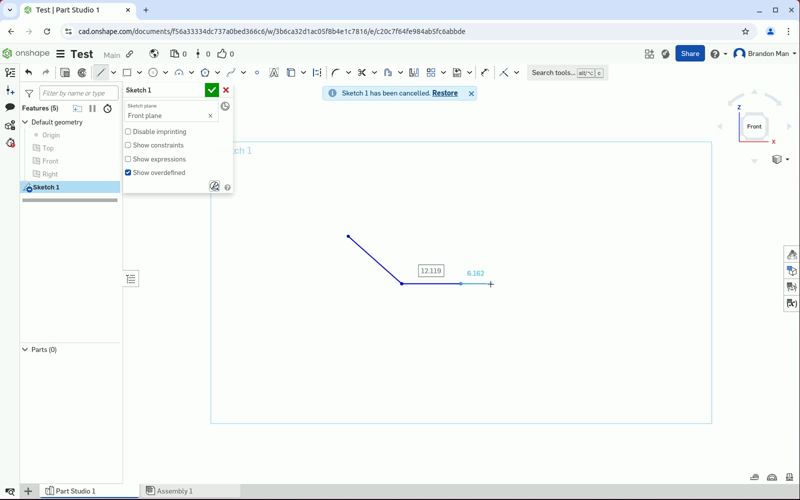
mouse_move(460, 236)
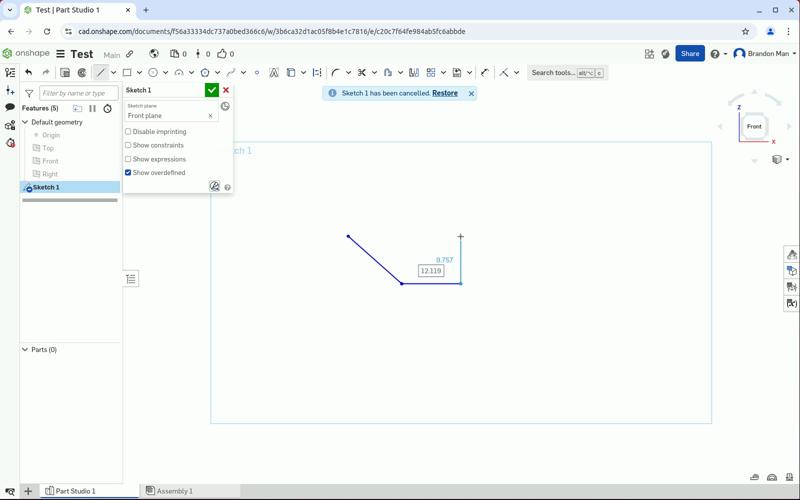
click(460, 236)
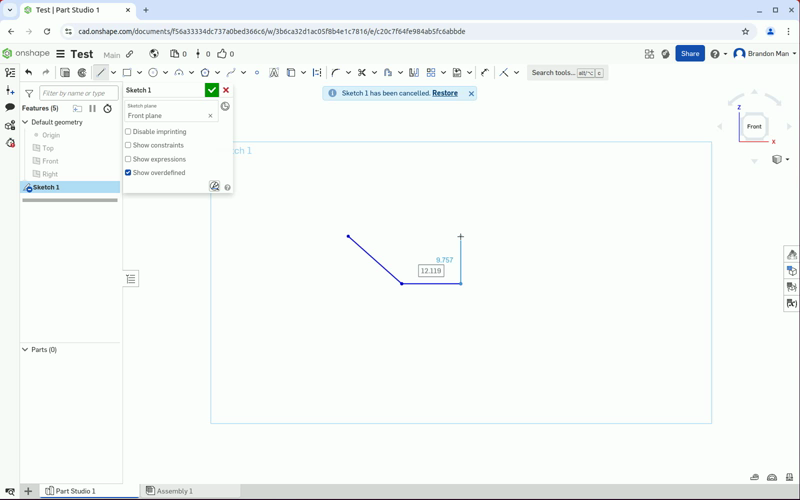
key_up(shift)
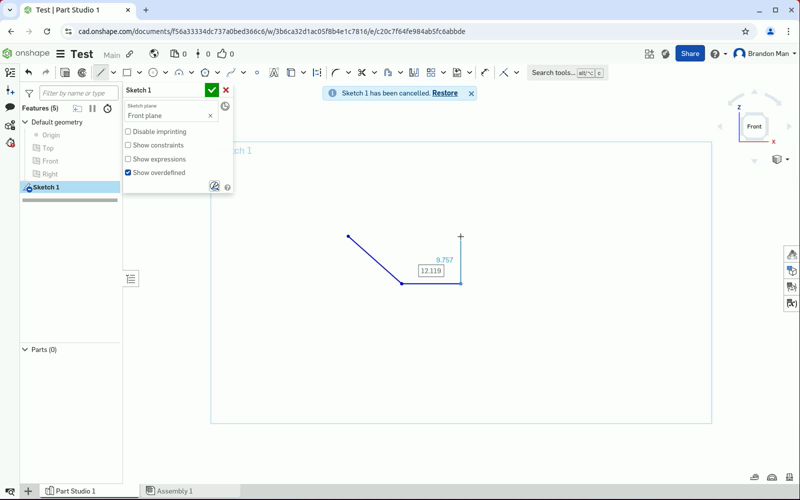
key_down(shift)
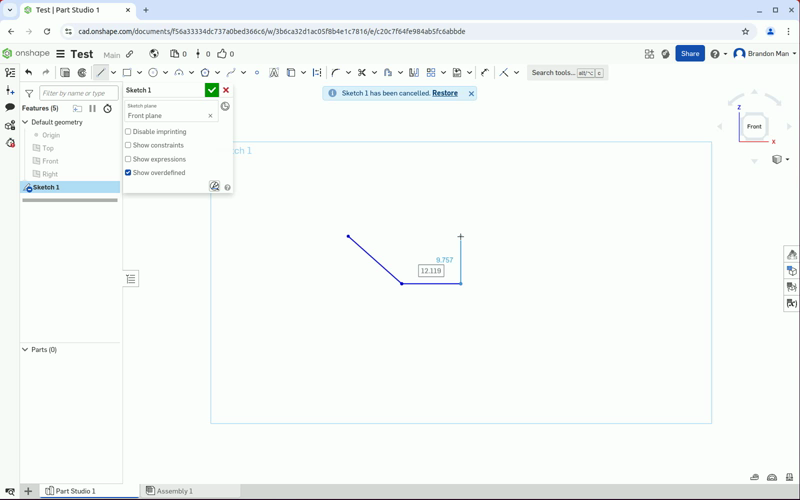
mouse_move(348, 236)
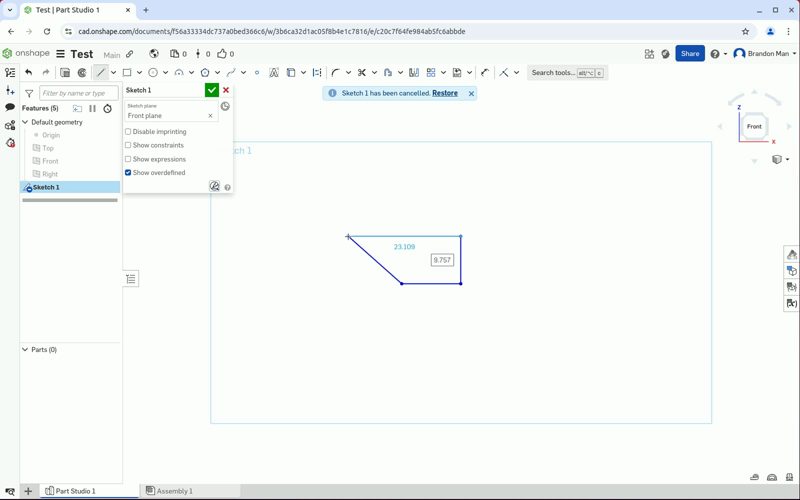
key_up(shift)
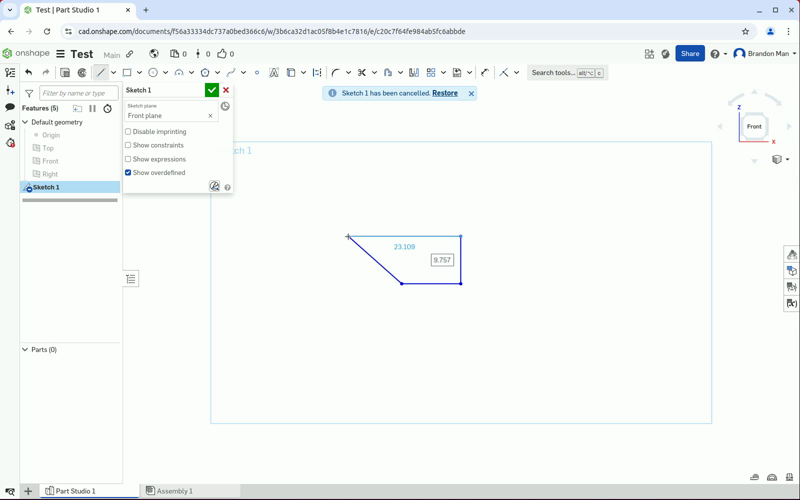
click(348, 236)
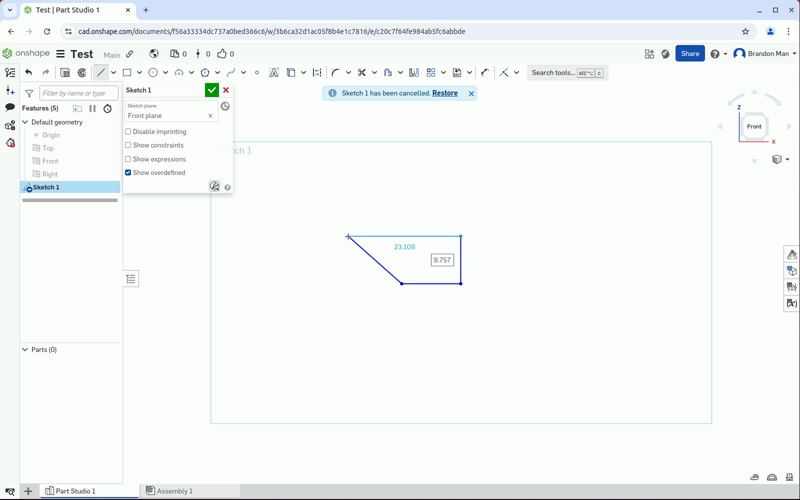
key(esc)
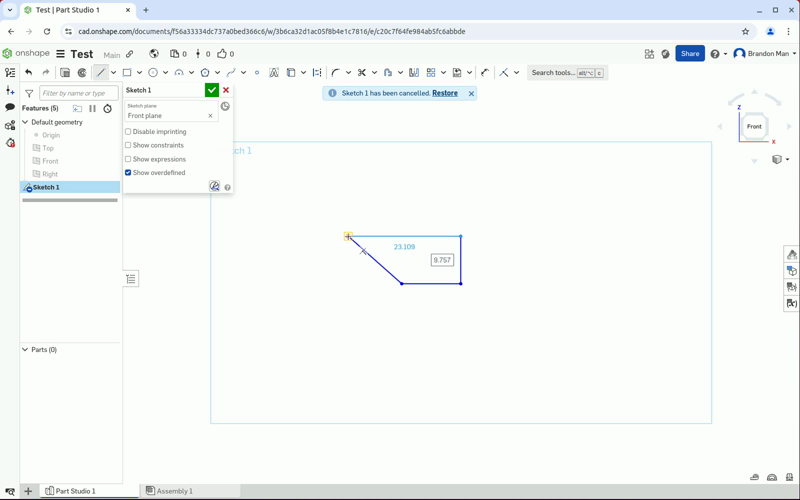
mouse_move(394, 239)
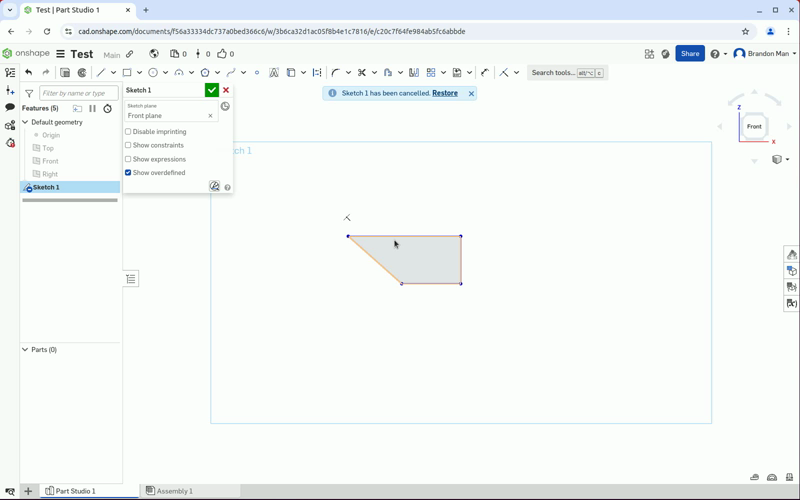
click(394, 239)
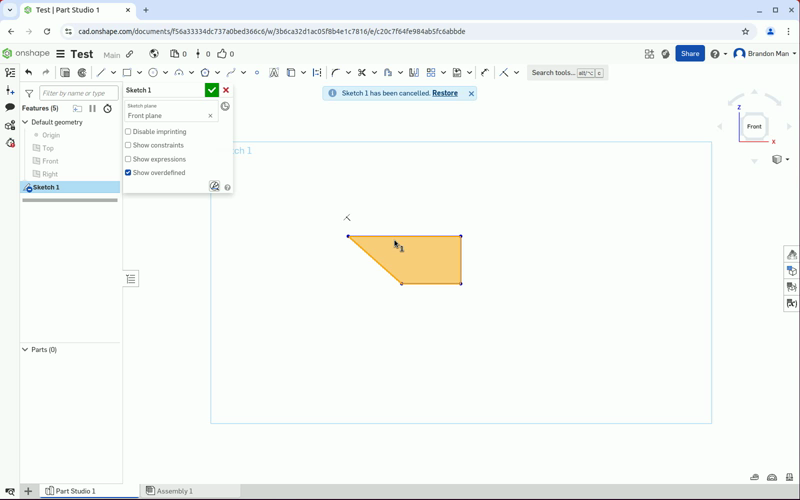
mouse_move(73, 352)
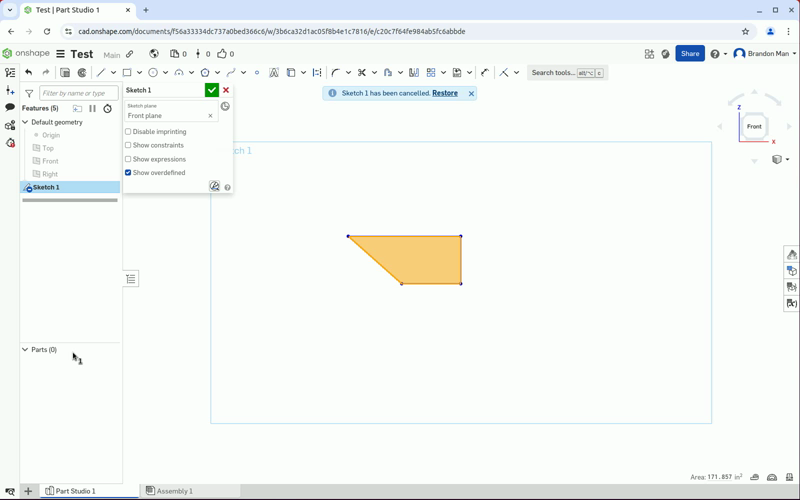
key(shift+y)
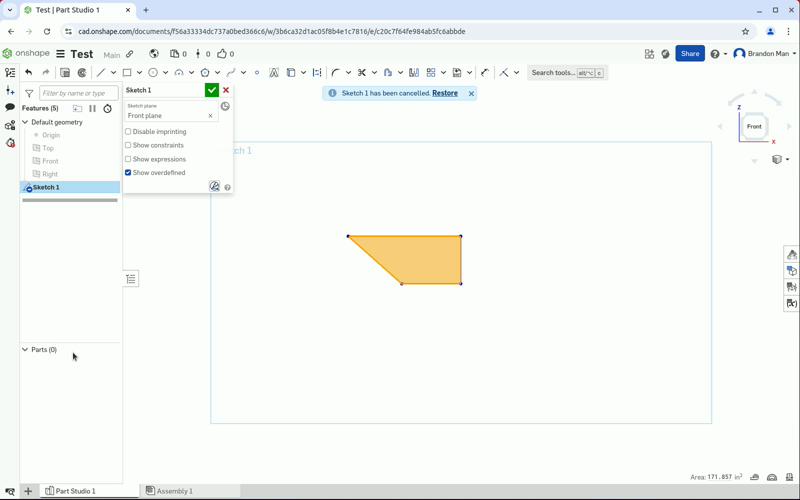
key(shift+e)
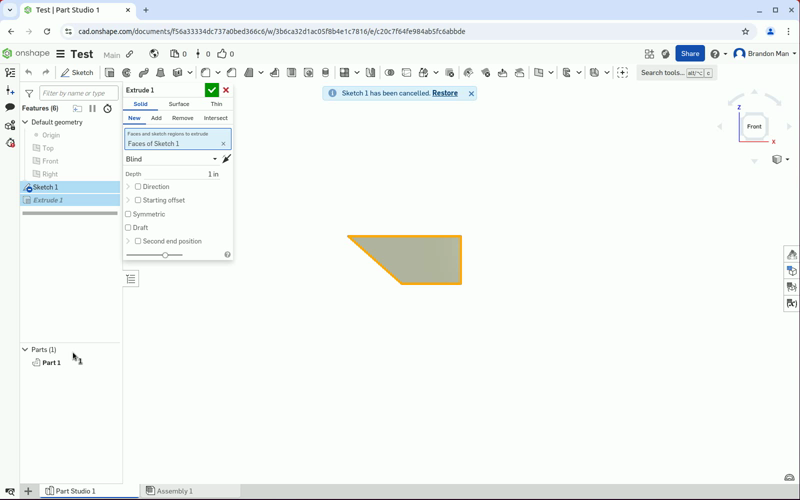
mouse_move(143, 106)
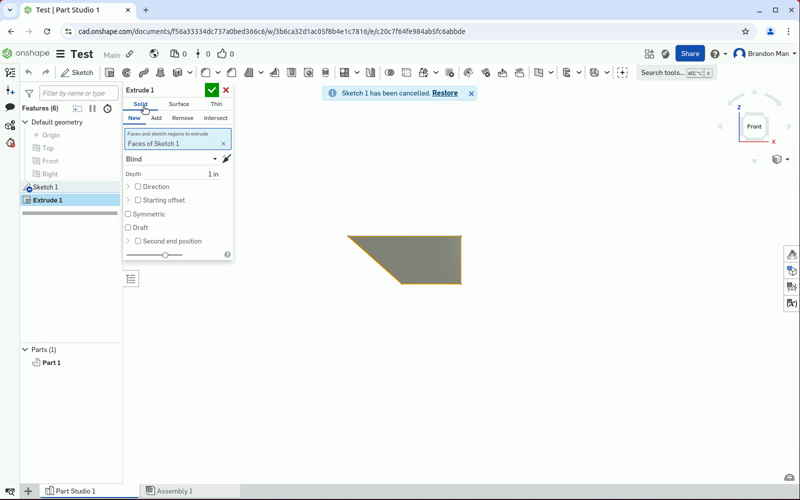
click(143, 106)
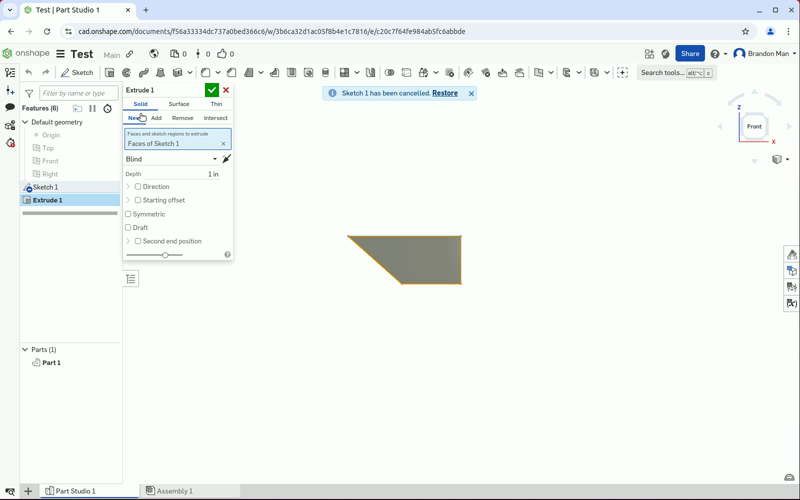
mouse_move(137, 120)
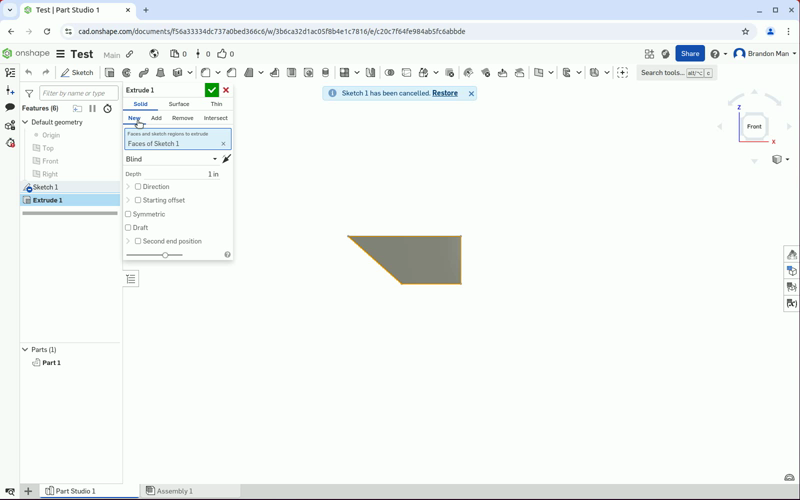
click(137, 120)
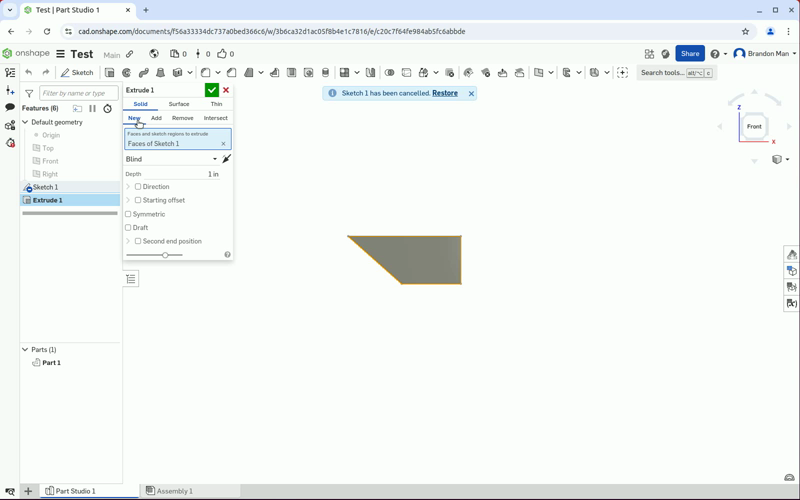
key(tab, 4)
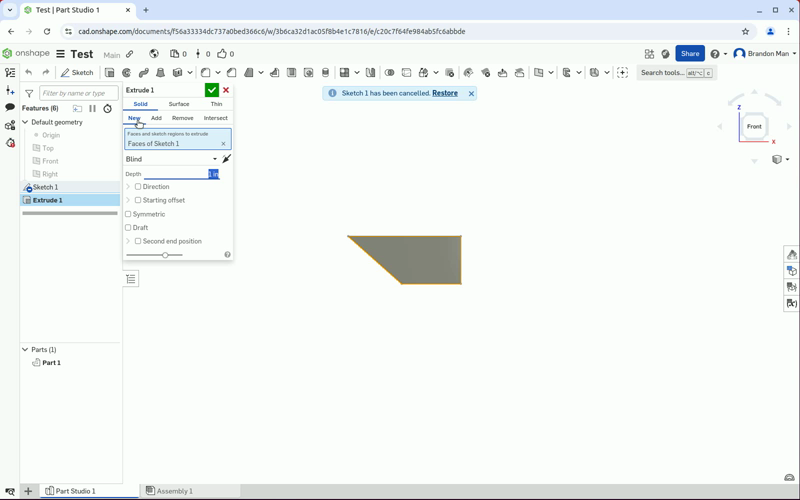
text(7.222)
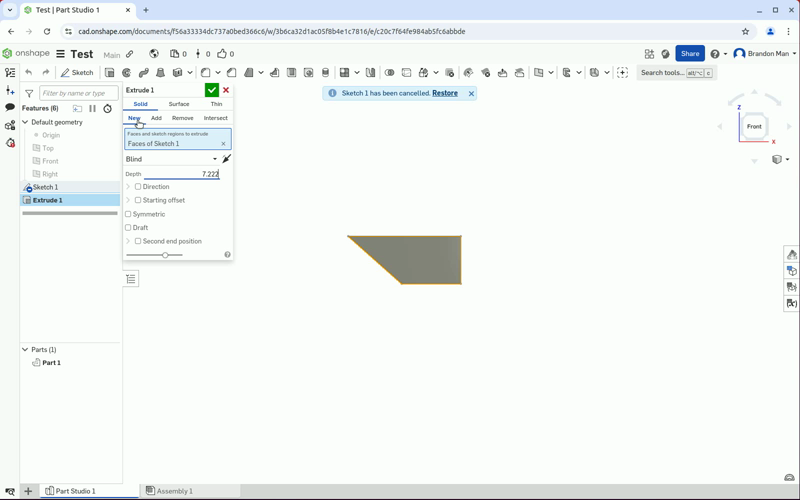
key(tab, 3)
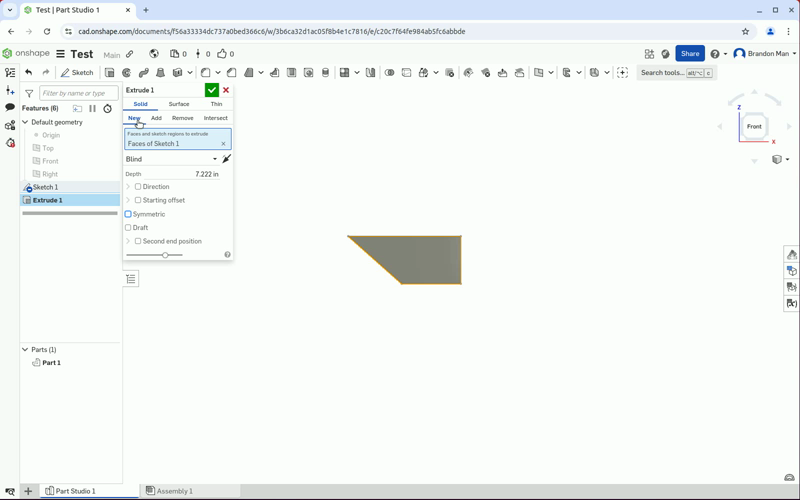
key(space)
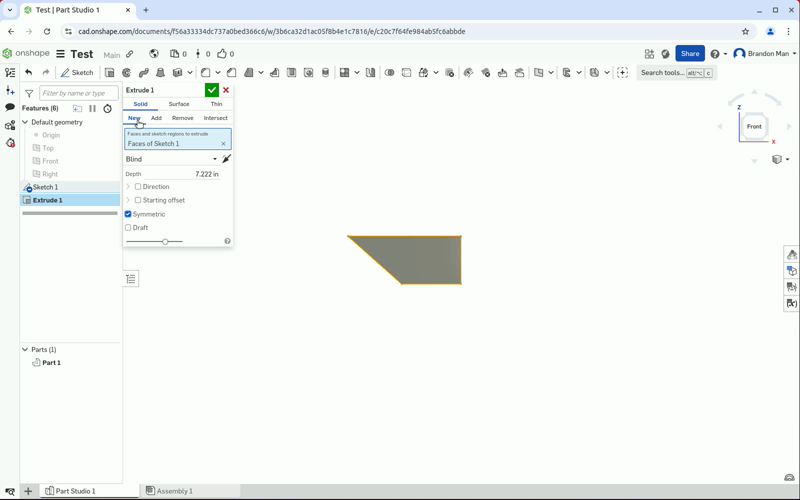
key(enter)
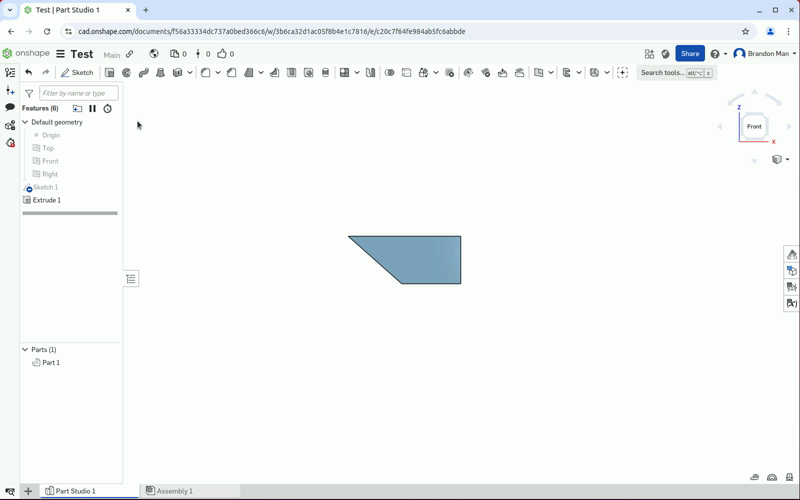
key(shift+h)
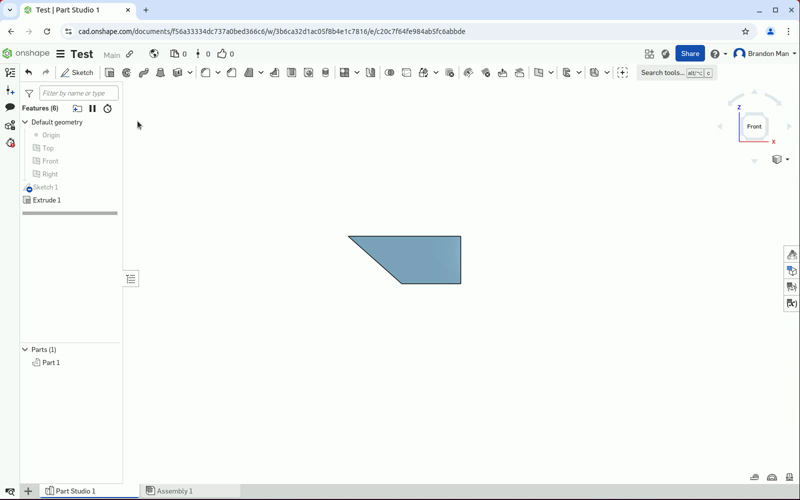
key(shift+h)
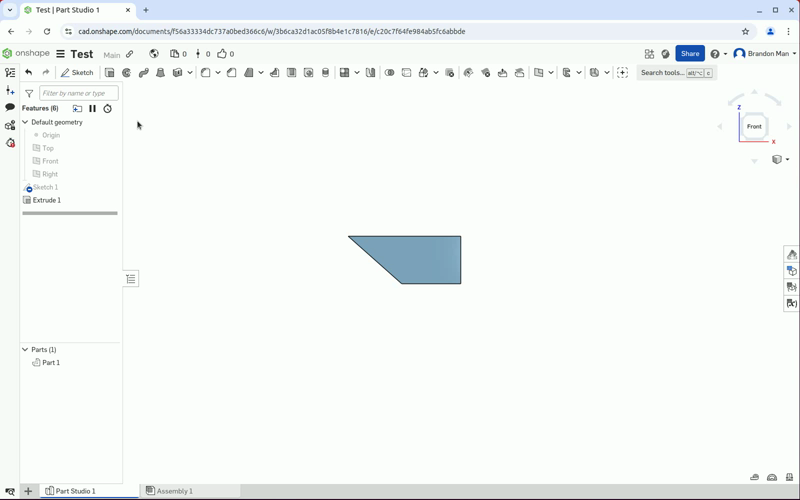
mouse_move(73, 189)
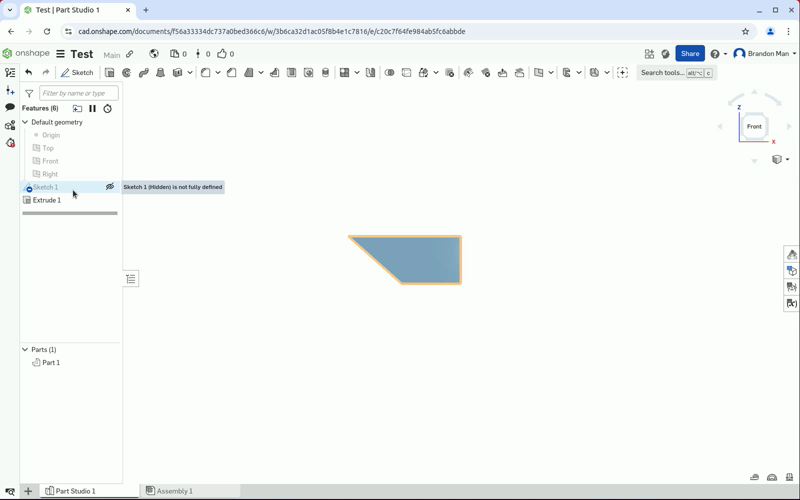
click(73, 189)
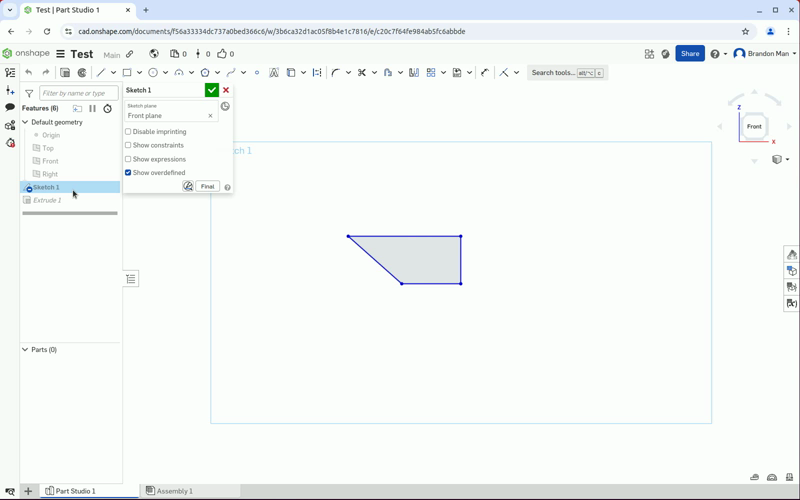
mouse_move(229, 92)
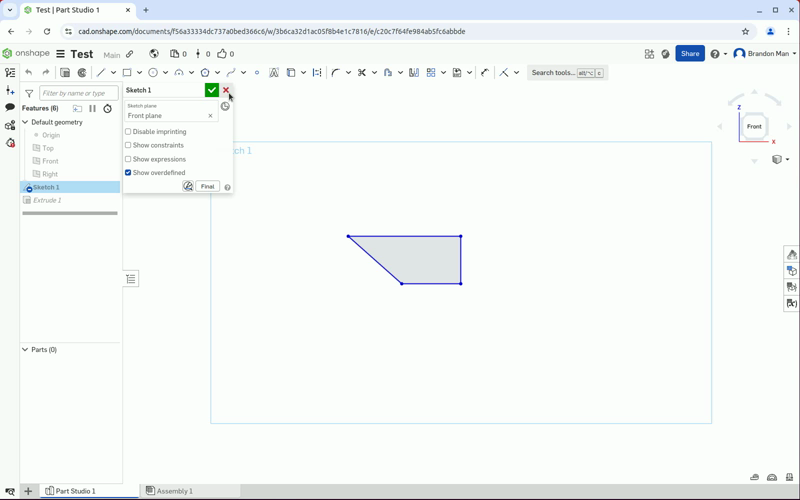
click(229, 92)
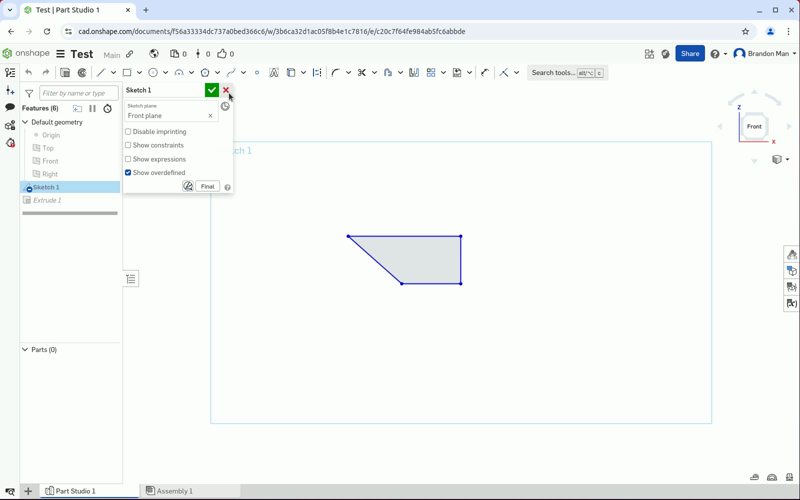
key(shift+s)
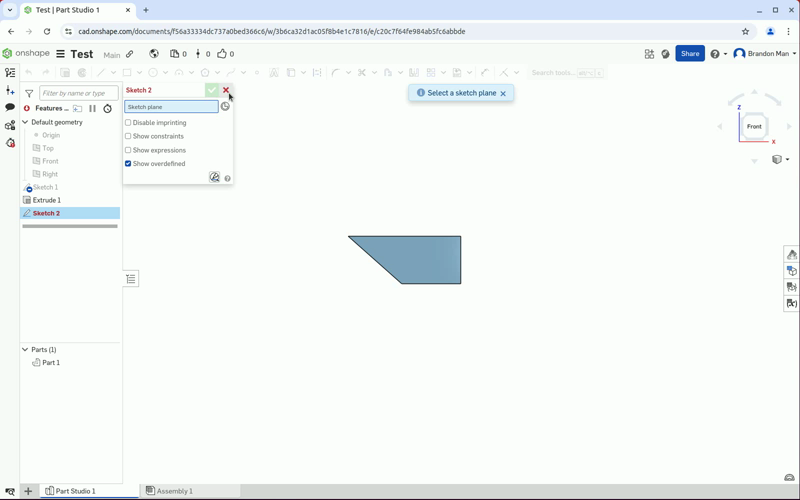
mouse_move(73, 163)
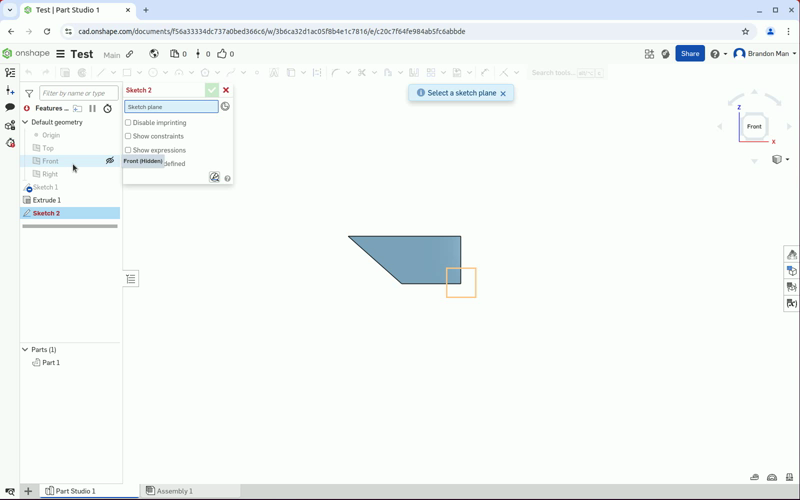
click(73, 163)
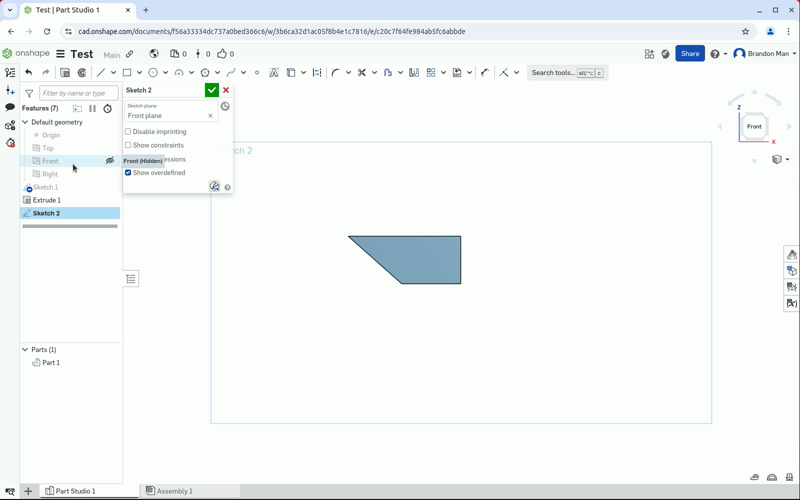
mouse_move(73, 352)
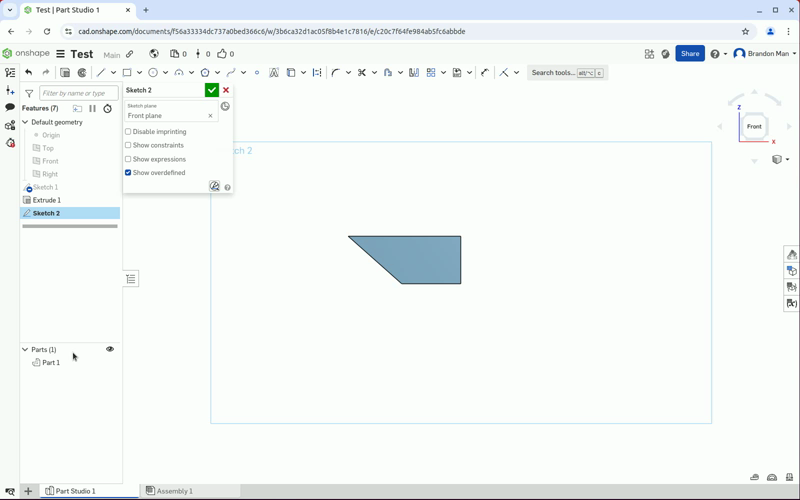
key(y)
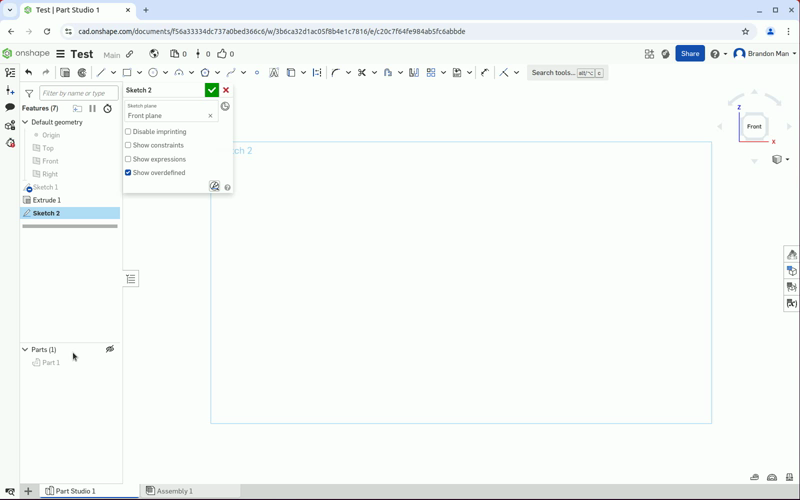
key(l)
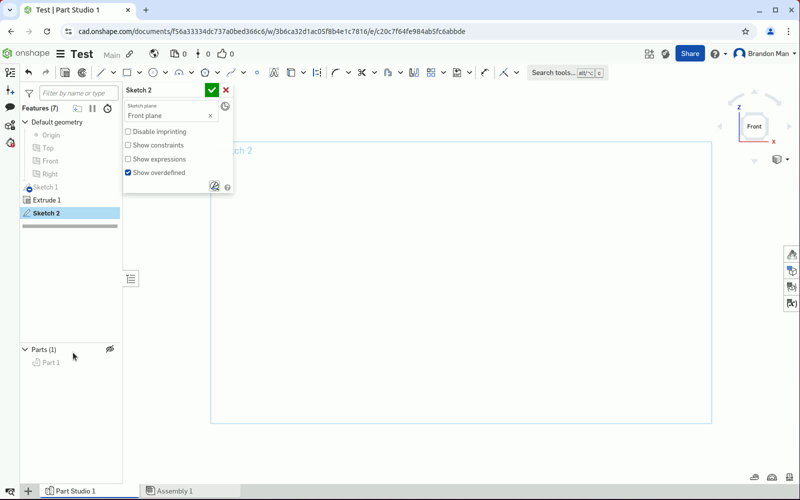
key_down(shift)
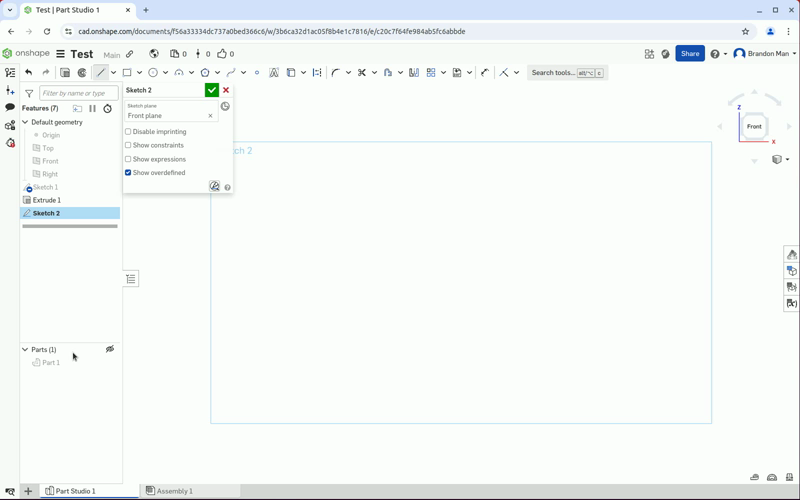
mouse_move(460, 282)
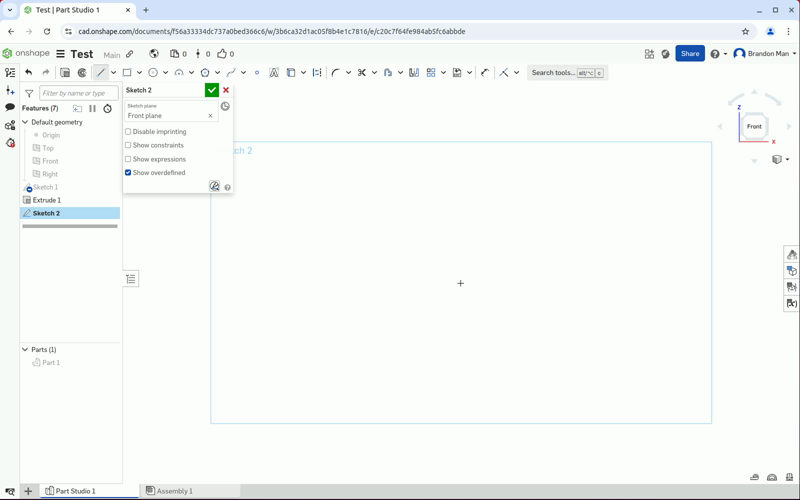
click(460, 282)
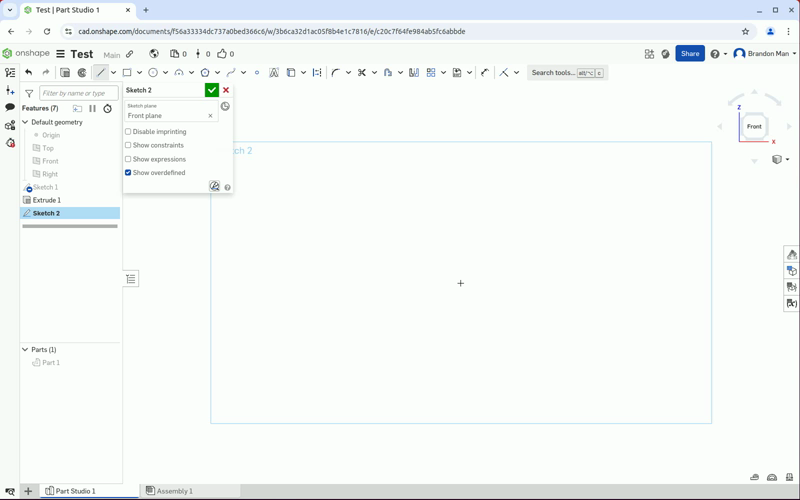
key_up(shift)
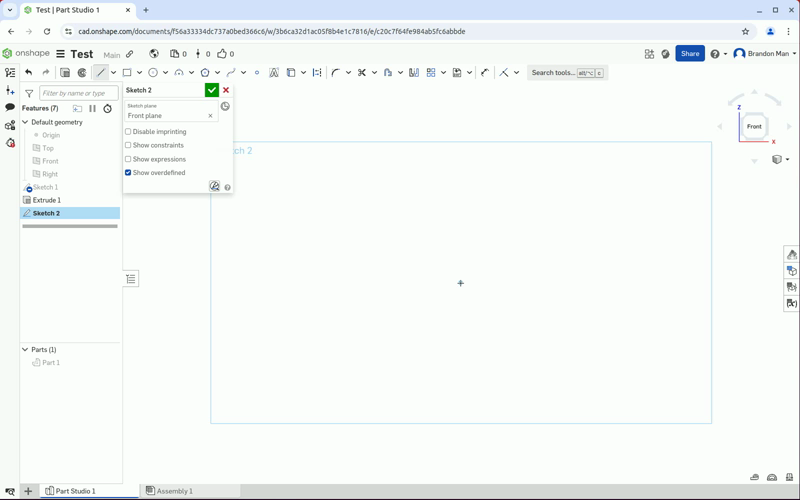
key_down(shift)
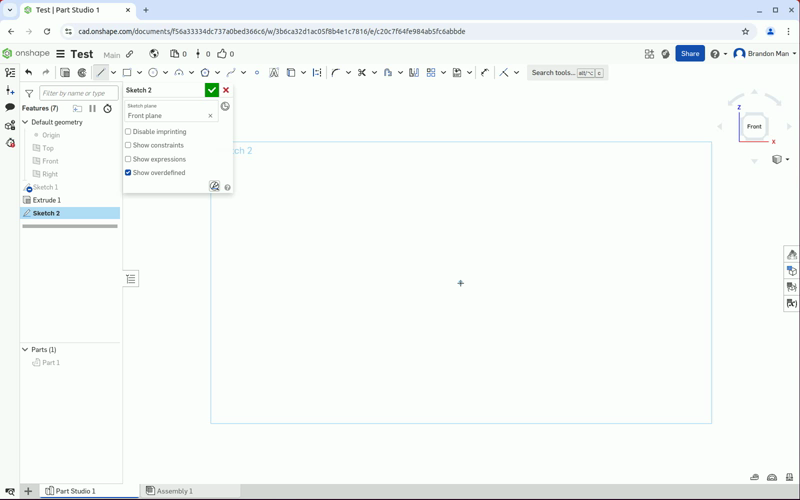
mouse_move(490, 282)
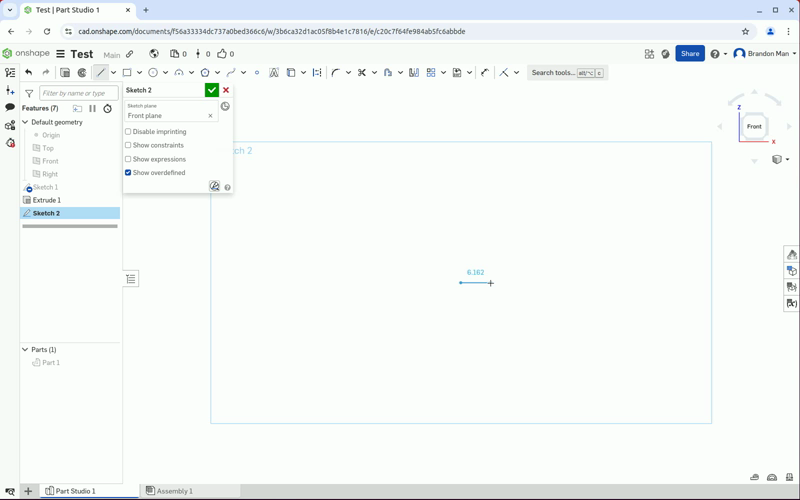
mouse_move(509, 282)
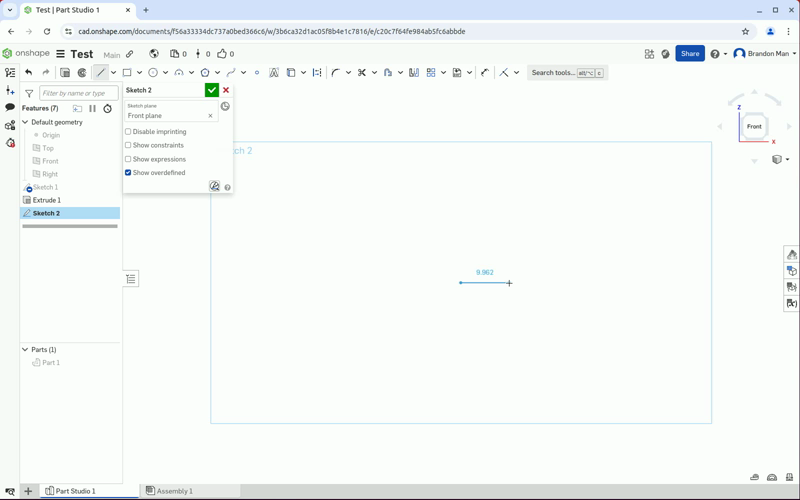
click(509, 282)
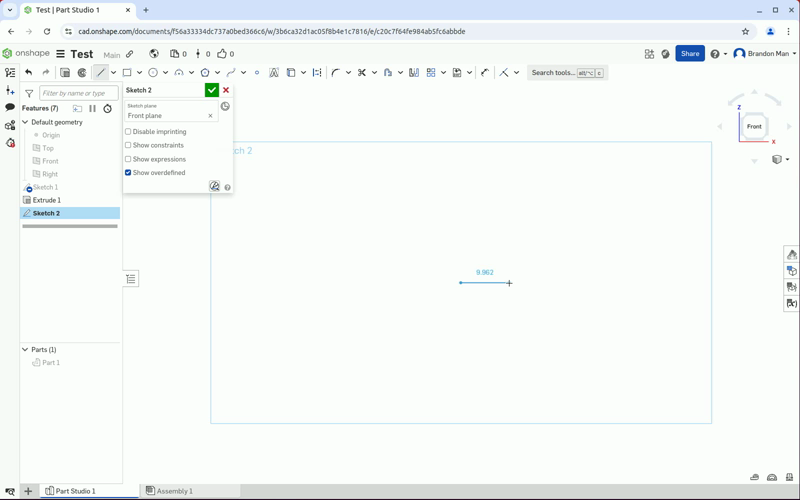
key_up(shift)
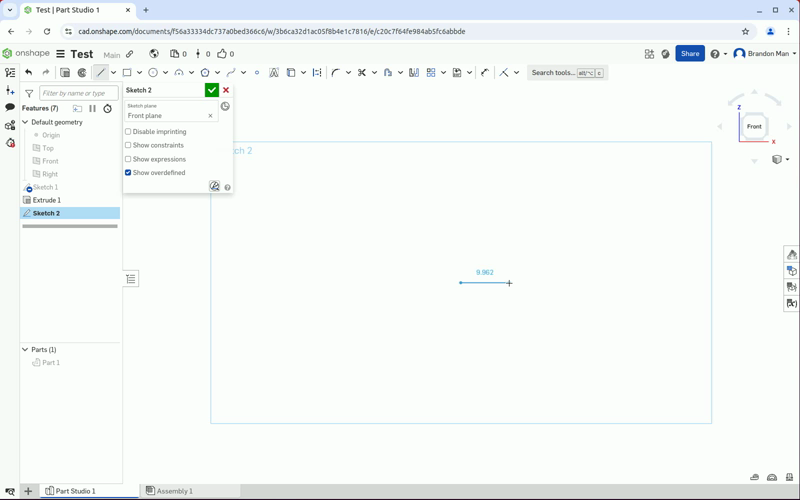
key_down(shift)
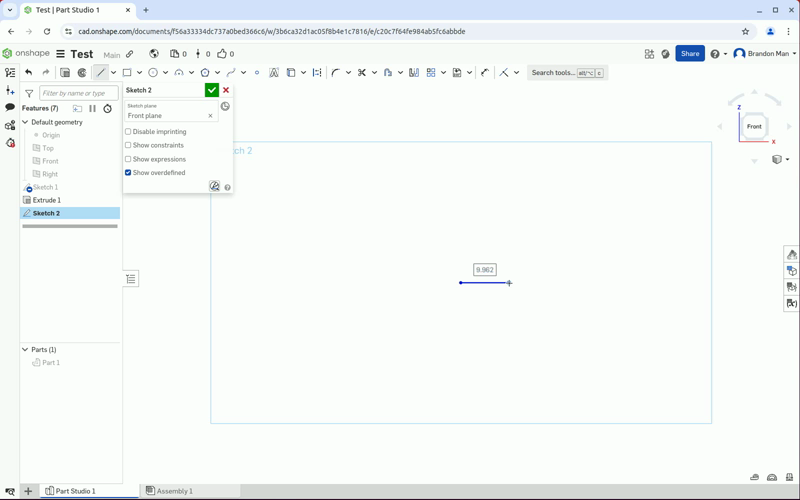
mouse_move(562, 235)
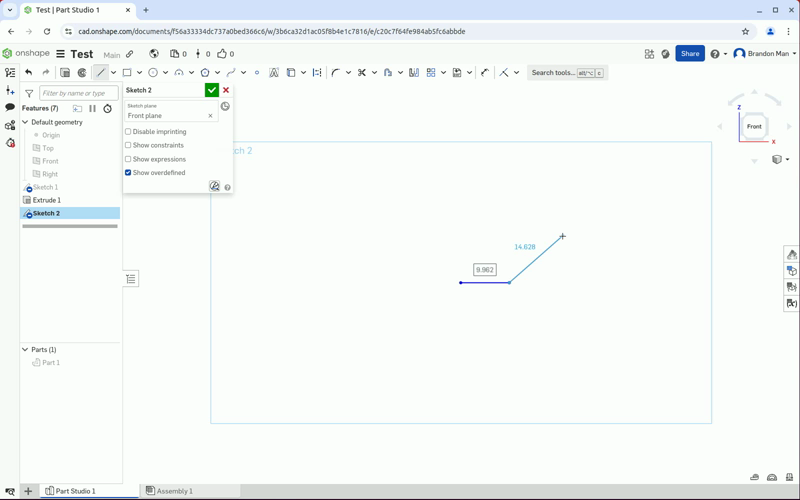
click(562, 235)
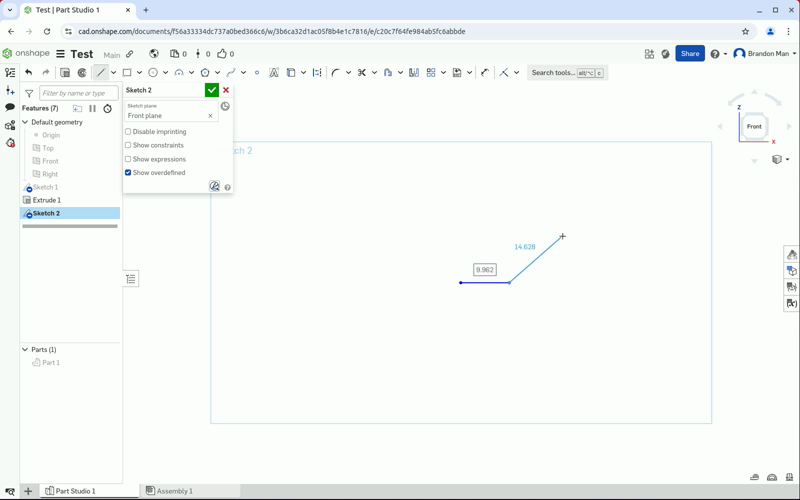
key_up(shift)
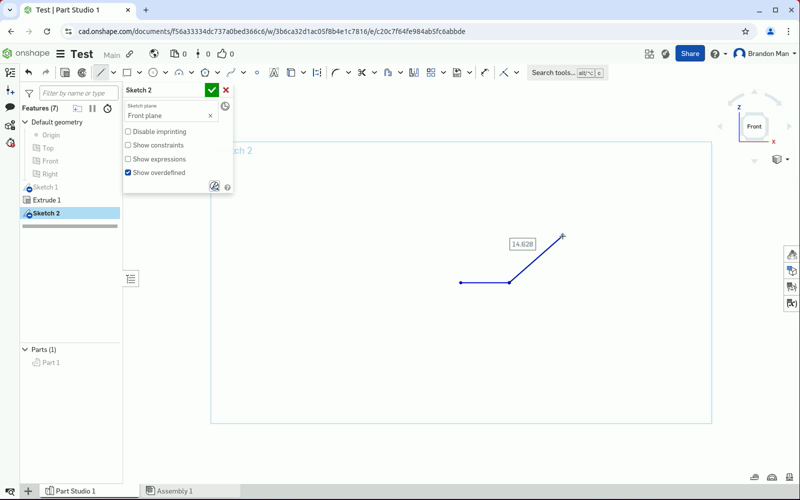
key_down(shift)
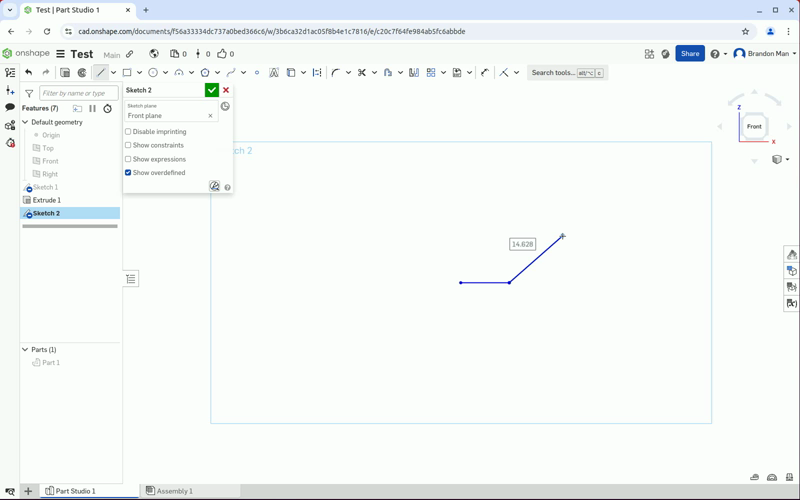
mouse_move(460, 235)
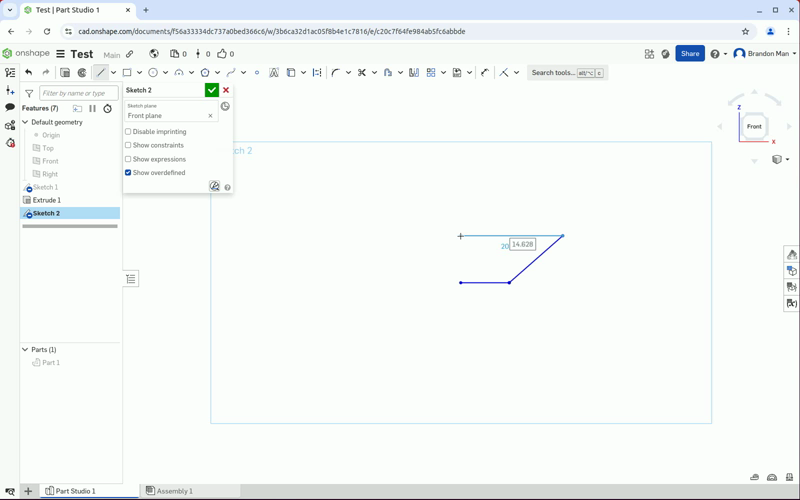
click(460, 235)
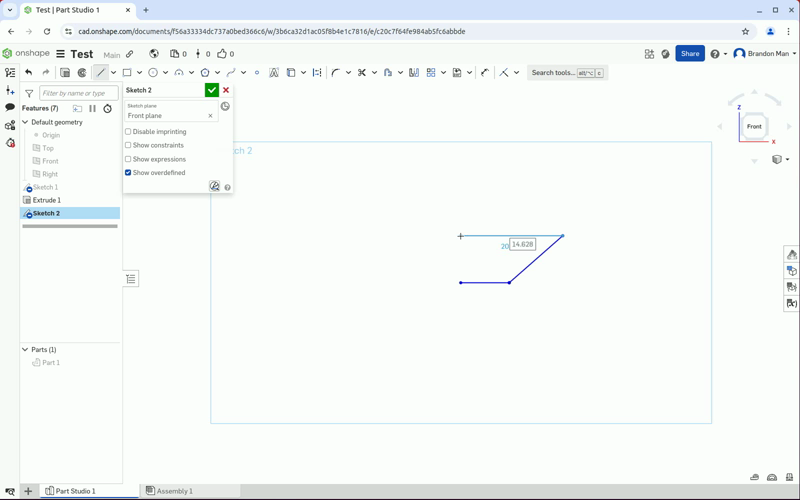
key_up(shift)
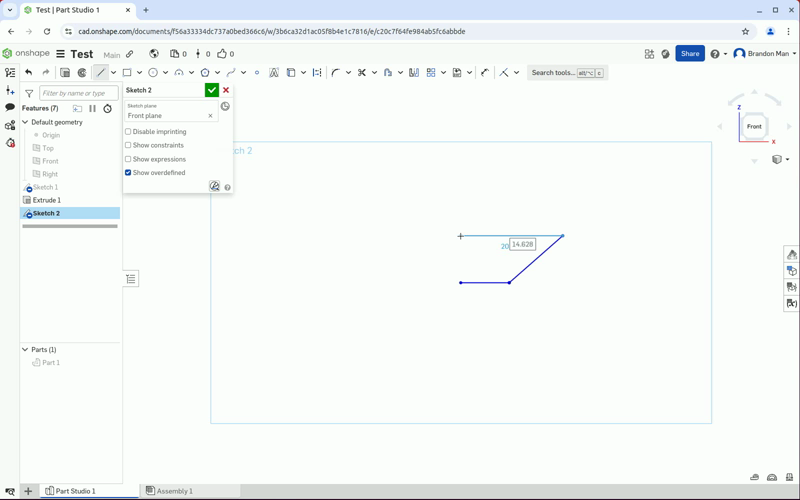
mouse_move(490, 235)
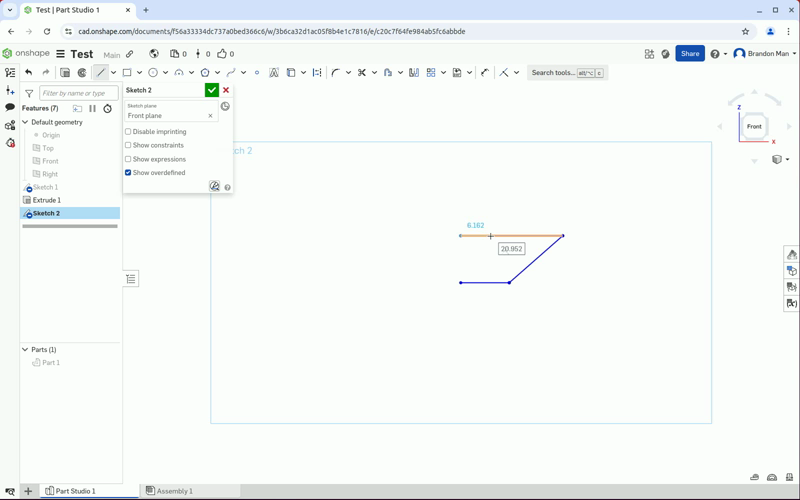
key_down(shift)
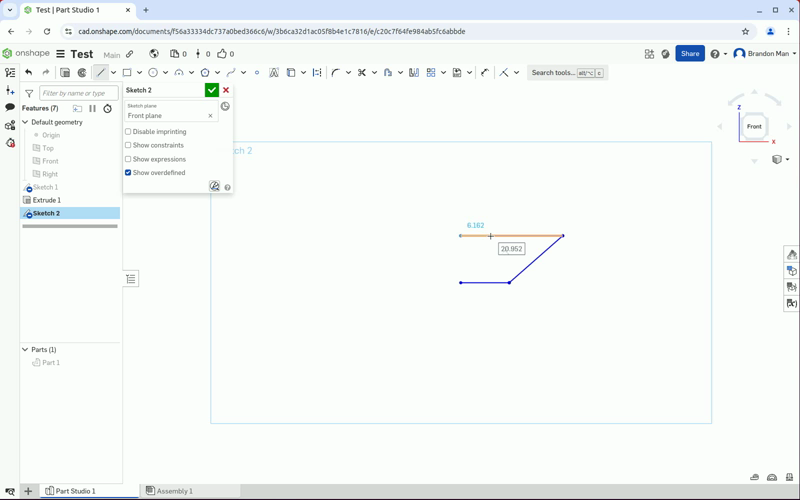
mouse_move(460, 282)
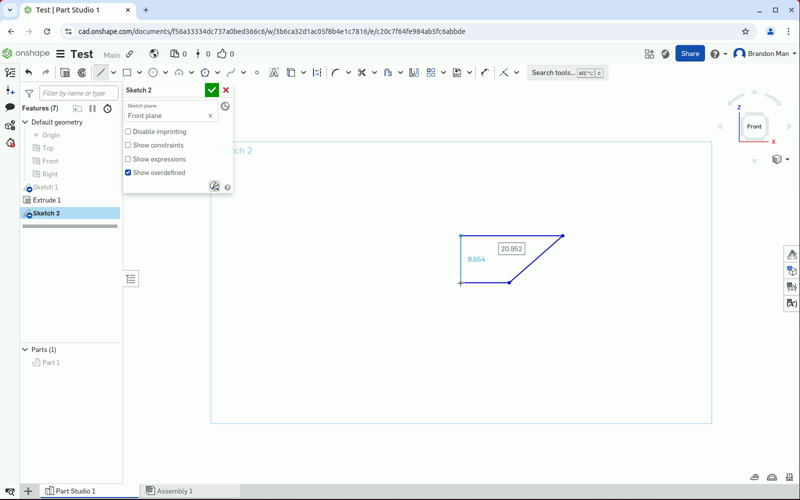
key_up(shift)
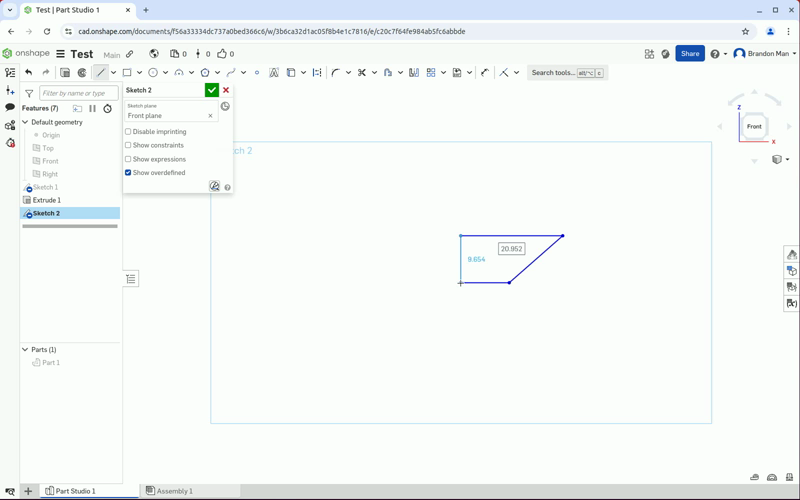
click(460, 282)
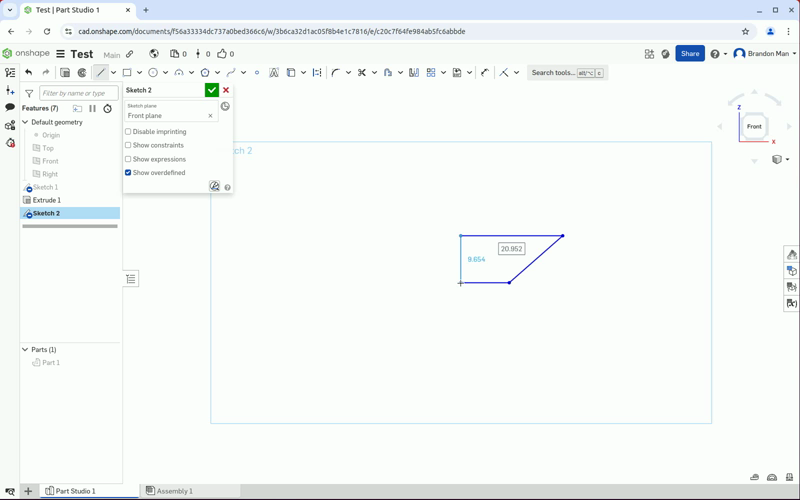
key(esc)
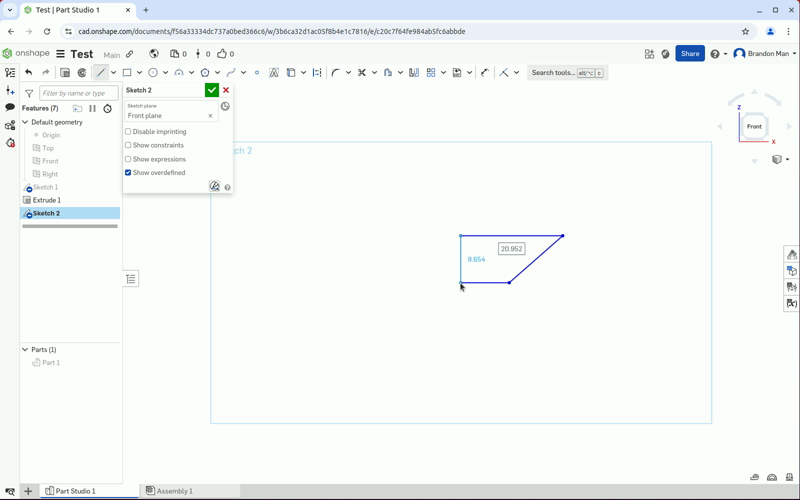
mouse_move(468, 269)
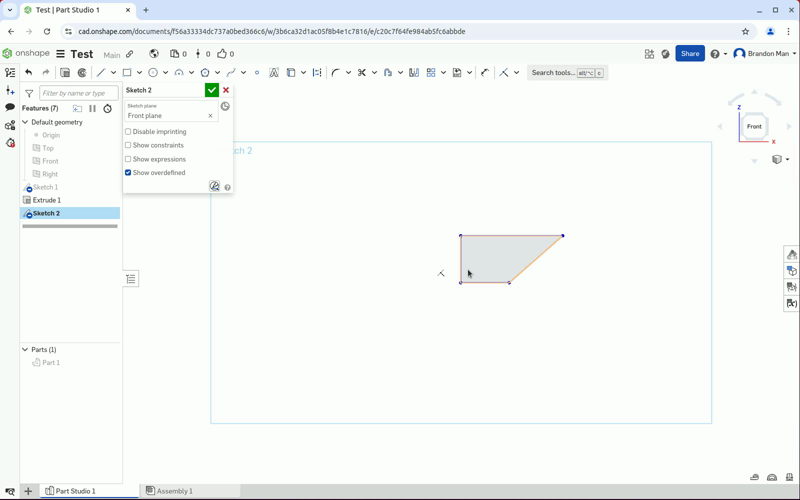
click(468, 269)
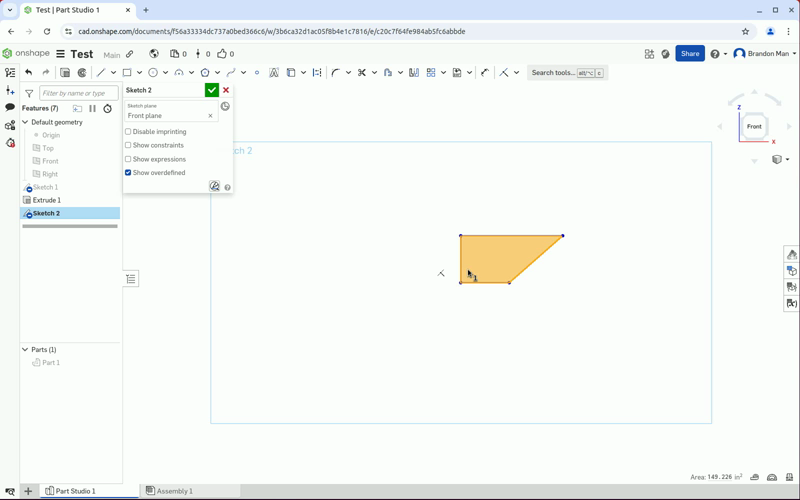
mouse_move(73, 352)
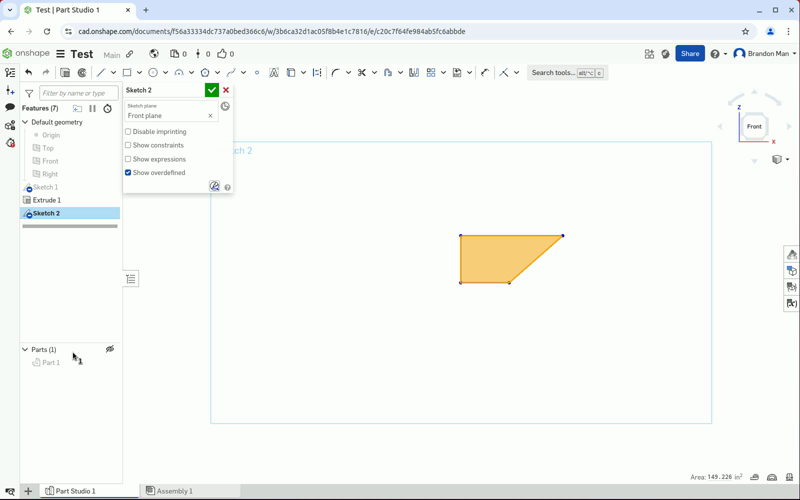
key(shift+y)
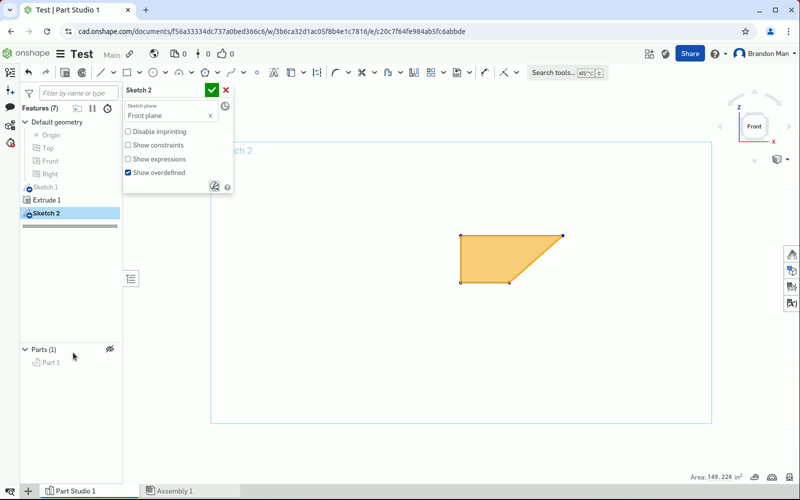
key(shift+e)
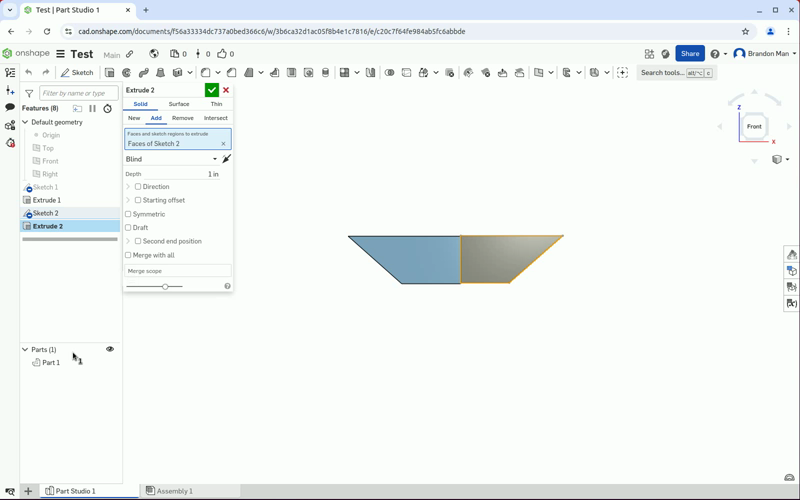
mouse_move(143, 106)
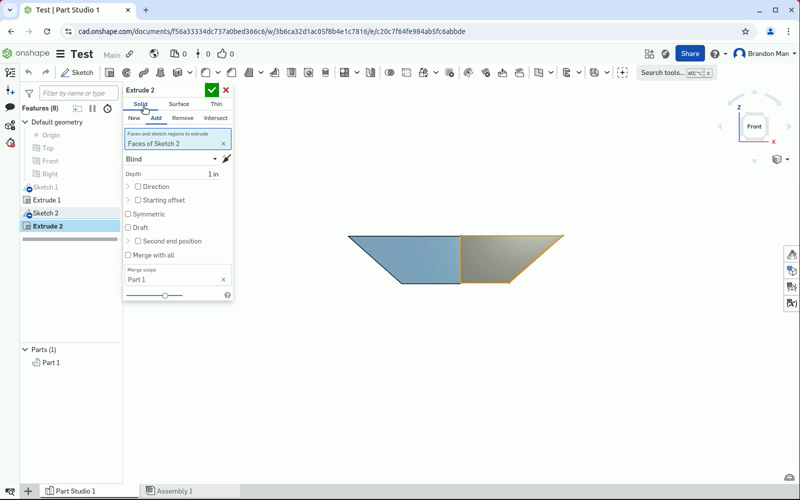
click(143, 106)
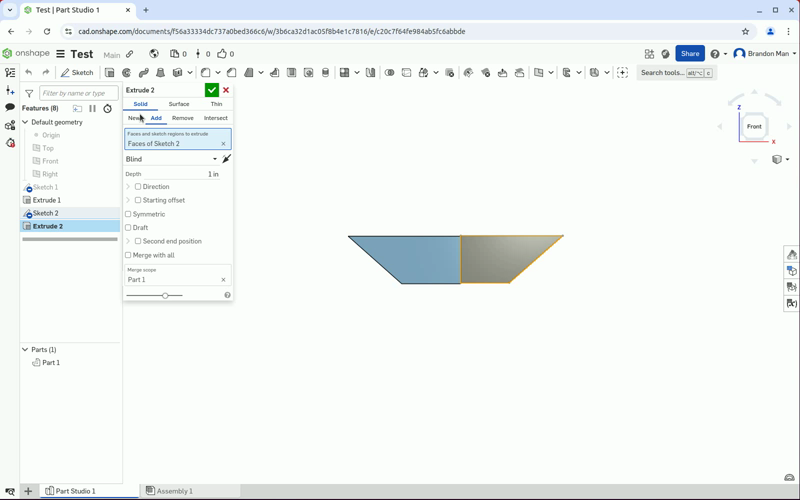
mouse_move(137, 120)
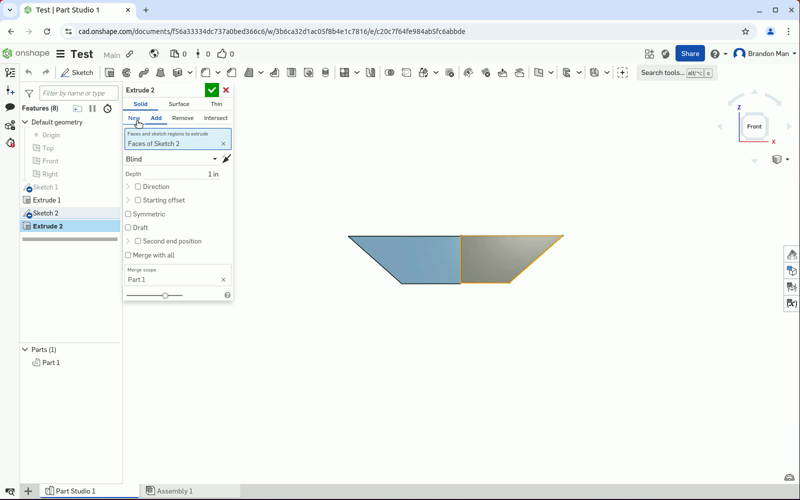
click(137, 120)
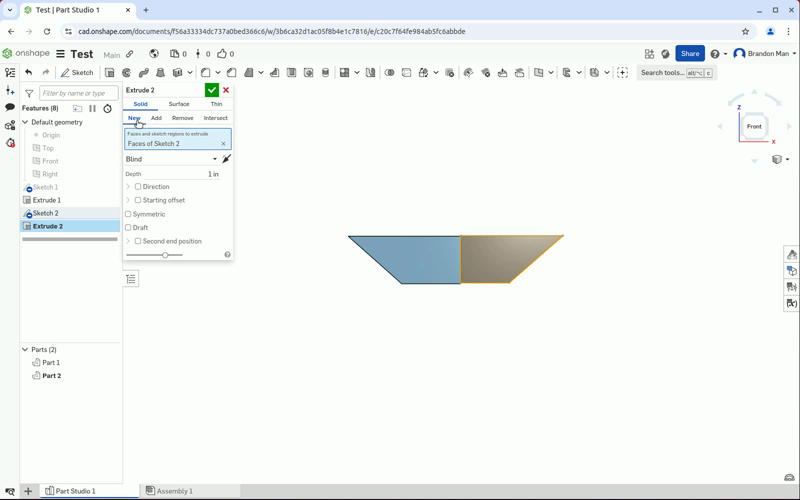
key(tab, 4)
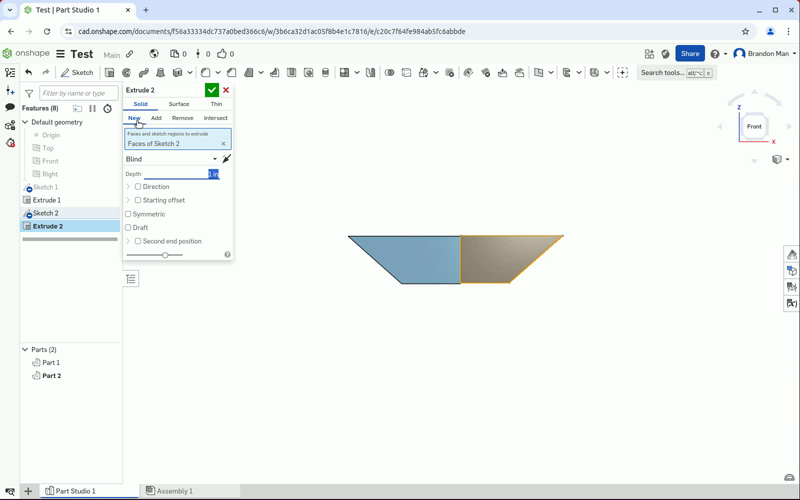
text(7.222)
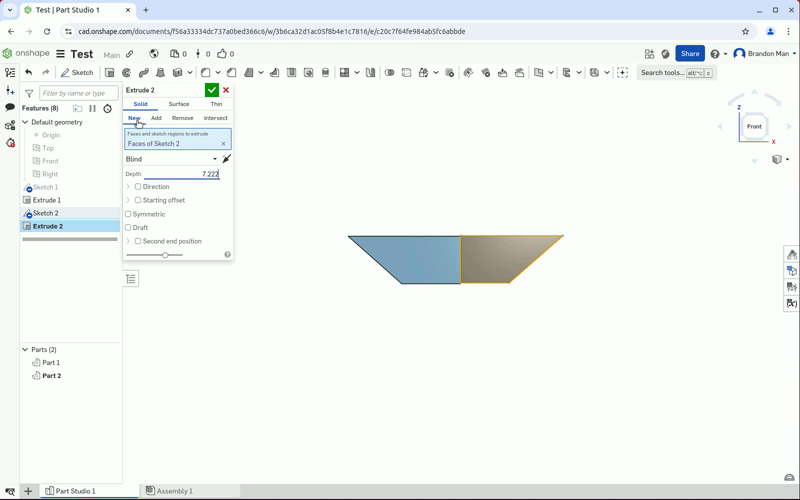
key(tab, 3)
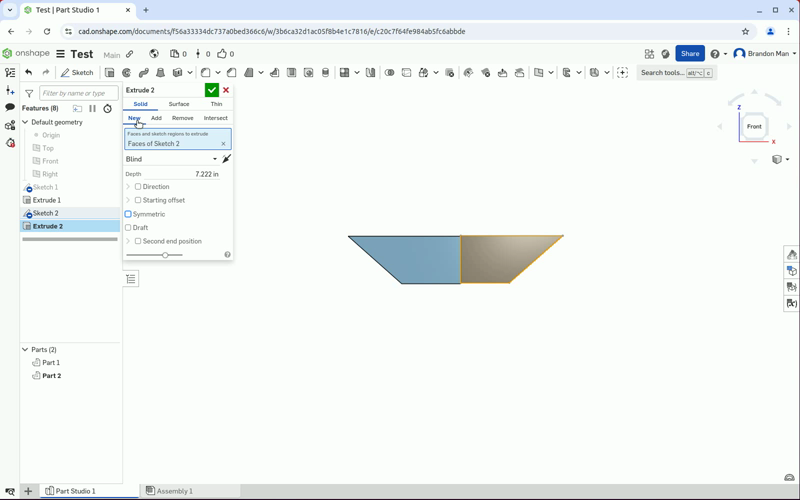
key(space)
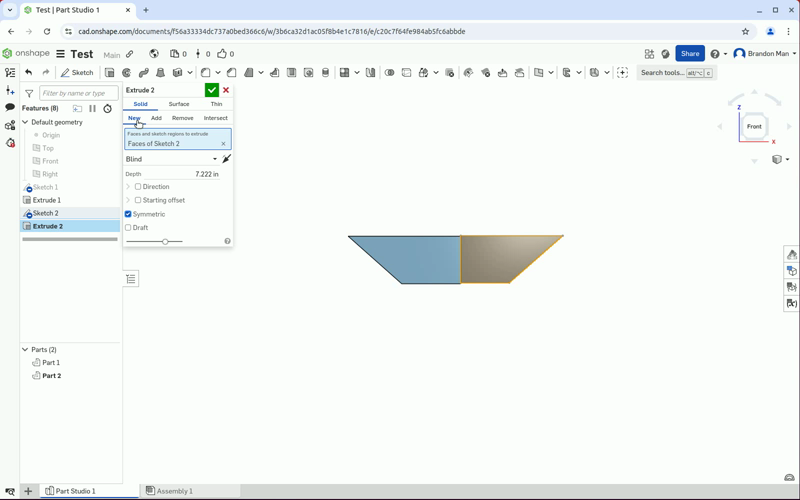
key(enter)
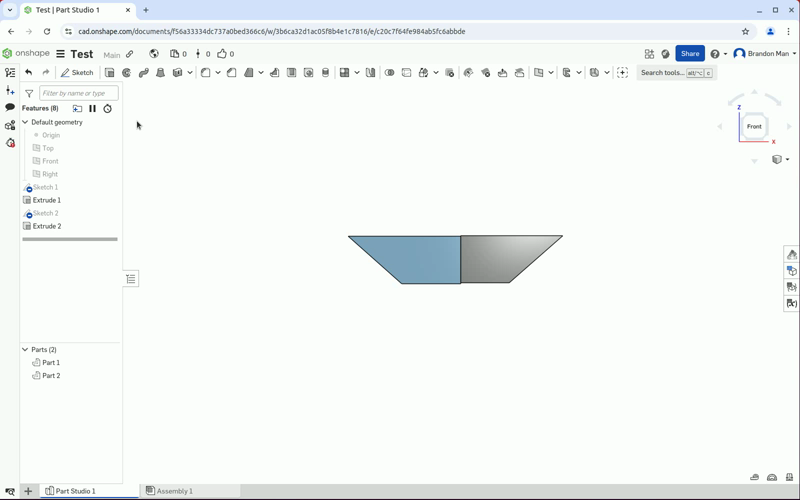
key(shift+h)
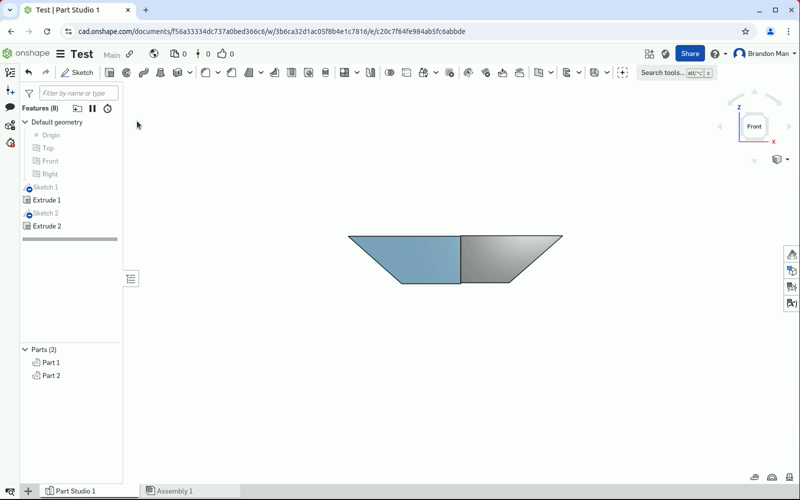
key(shift+h)
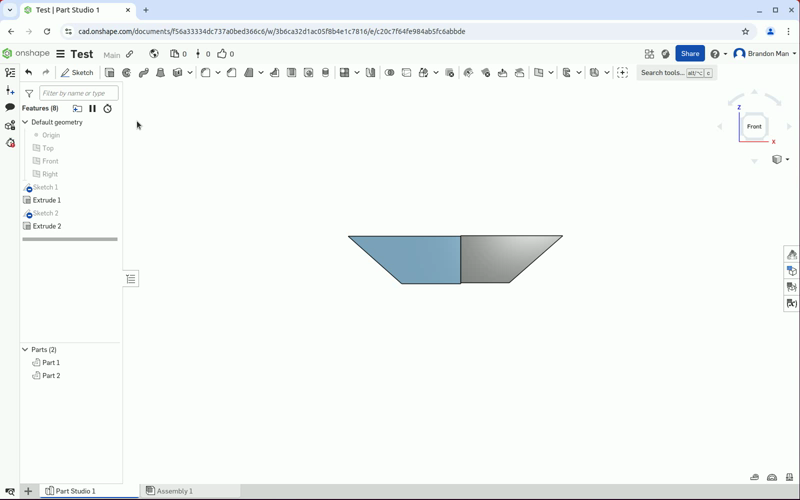
mouse_move(73, 189)
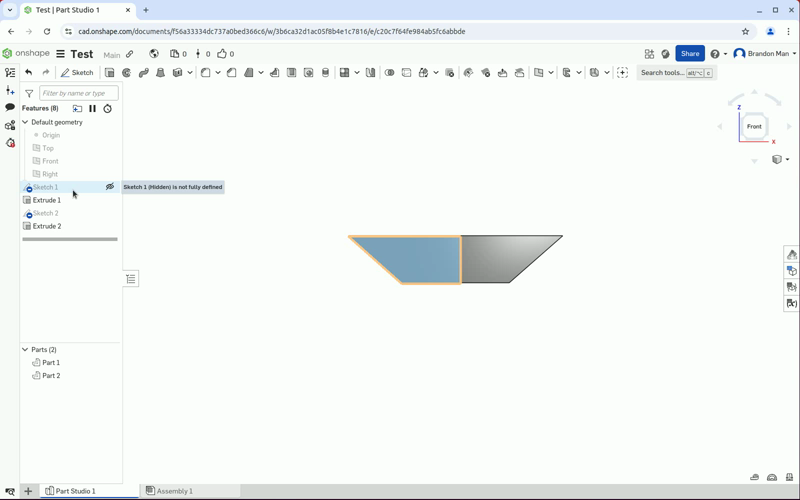
click(73, 189)
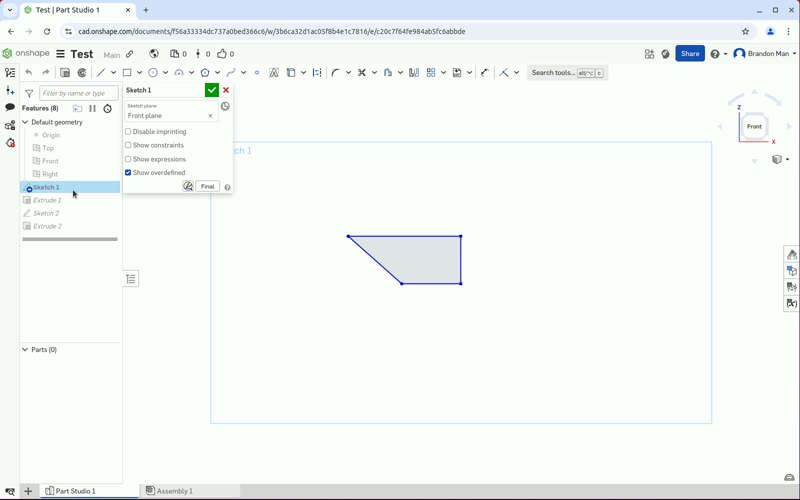
mouse_move(229, 92)
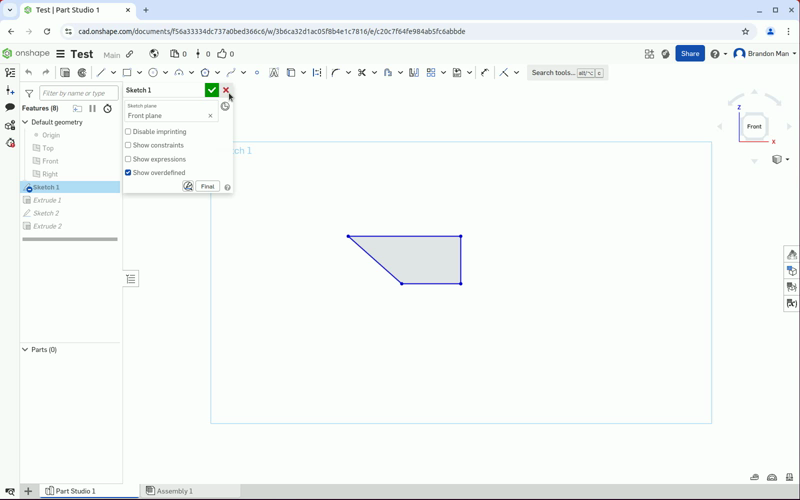
click(229, 92)
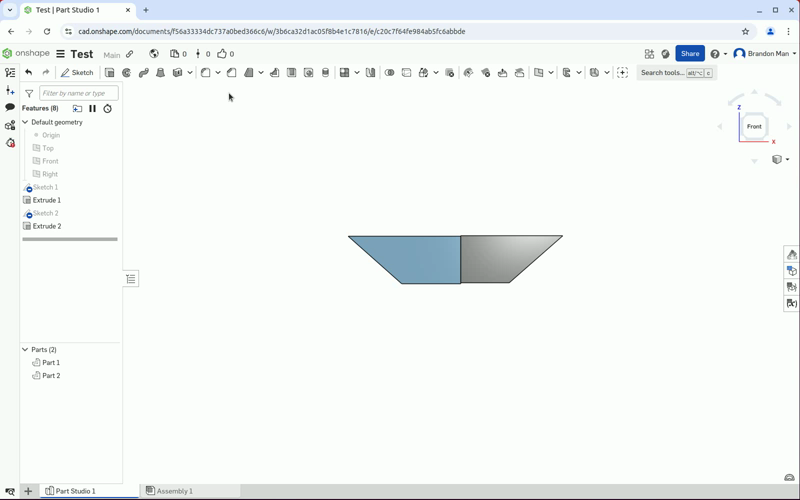
mouse_move(73, 352)
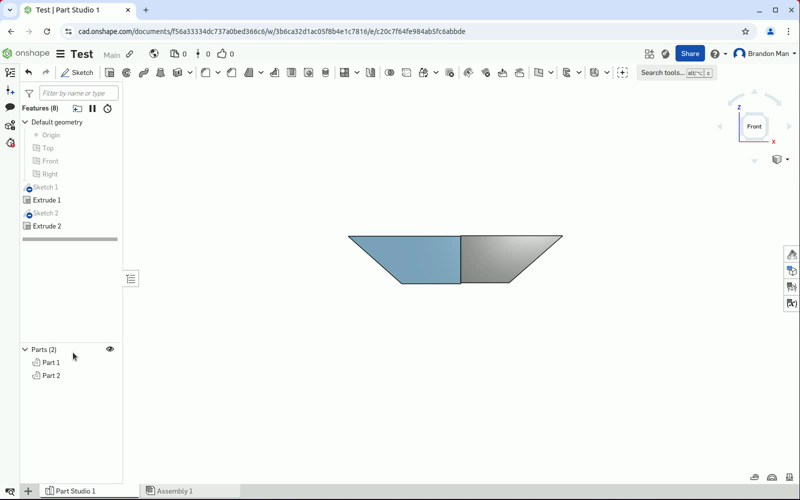
key(y)
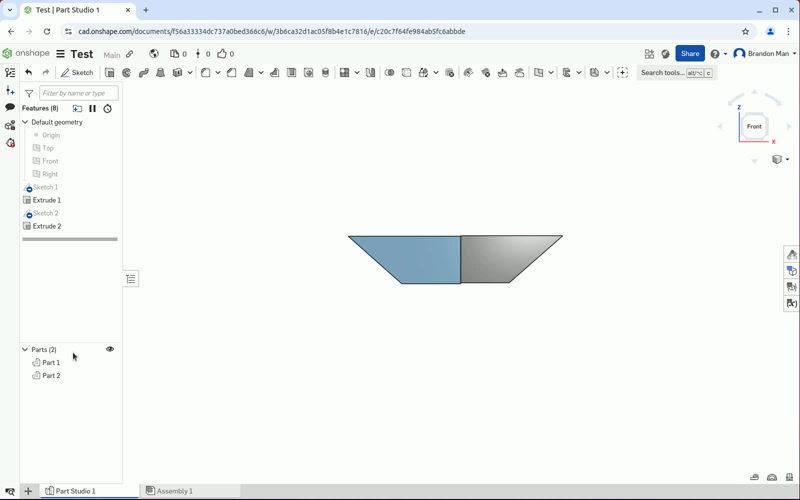
key(shift+p)
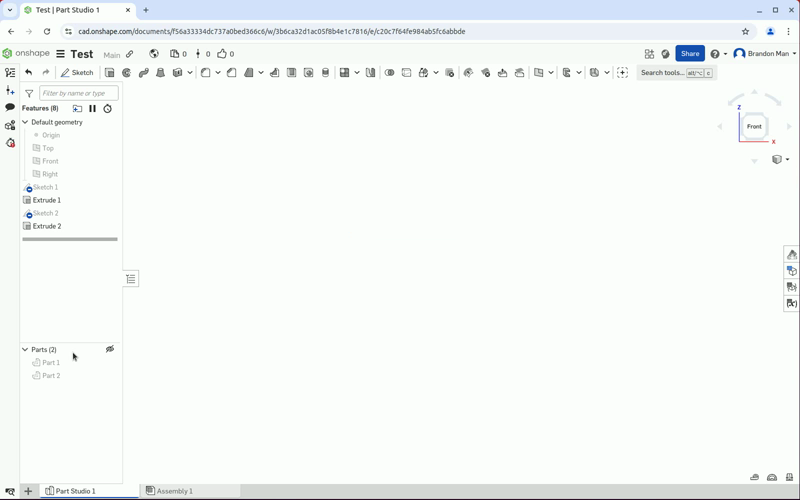
key(space)
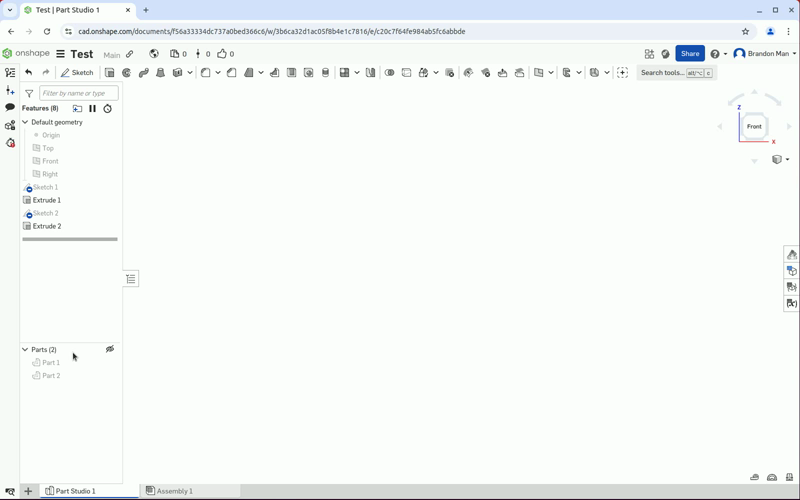
key_down(shift)
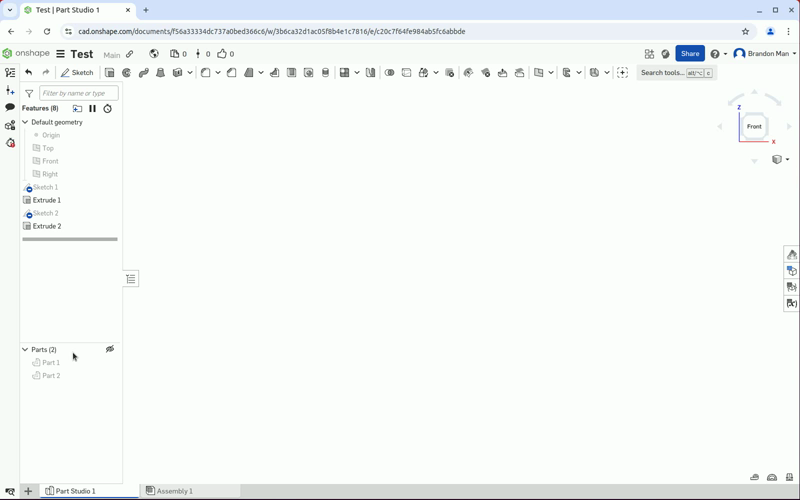
key(left)
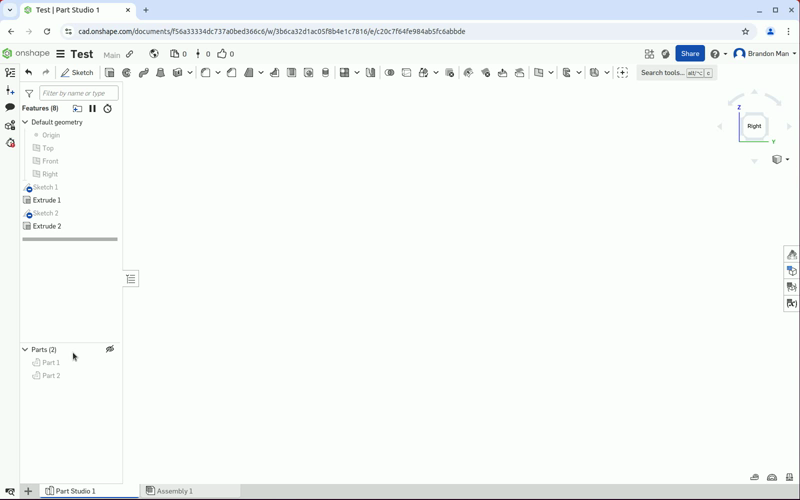
key_up(shift)
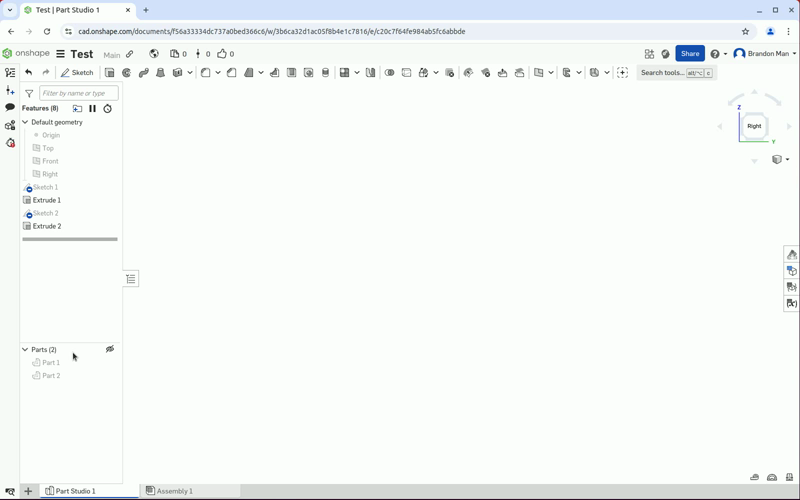
mouse_move(73, 352)
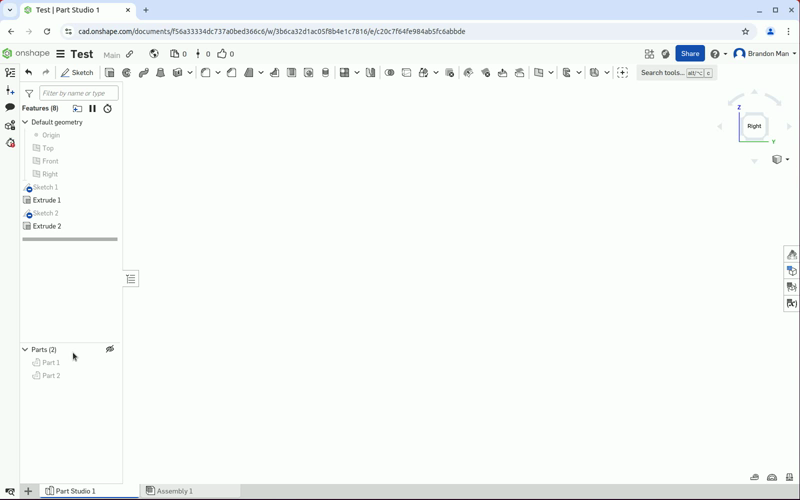
key(shift+y)
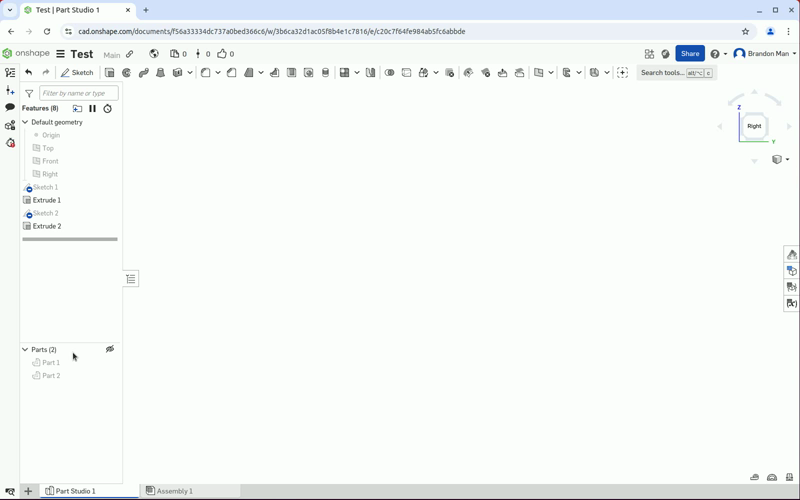
key(shift+s)
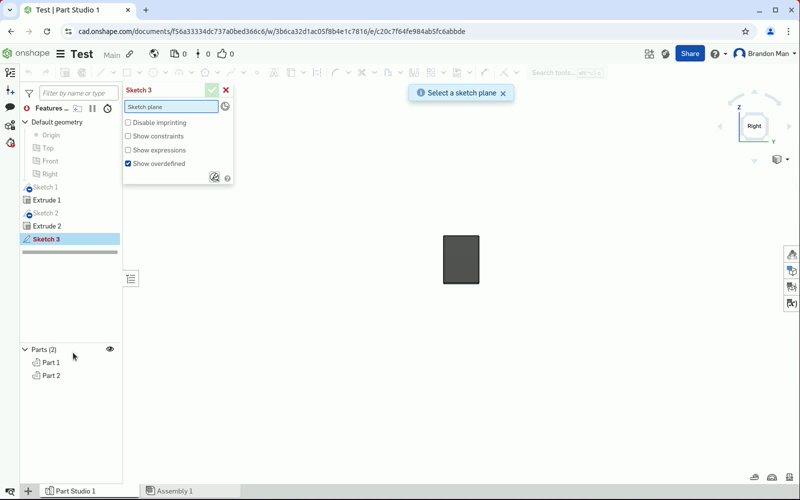
mouse_move(73, 176)
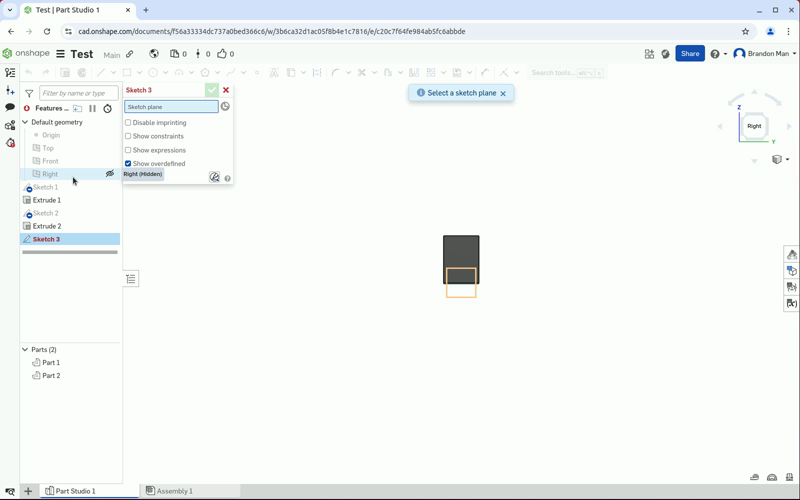
click(73, 176)
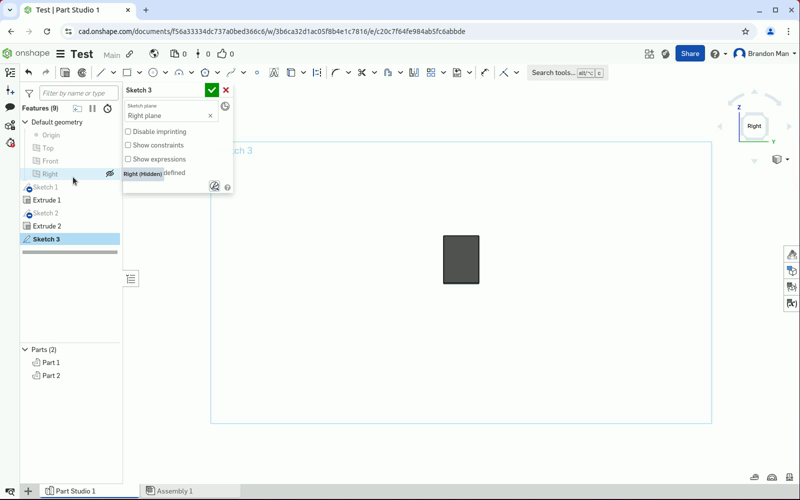
mouse_move(73, 352)
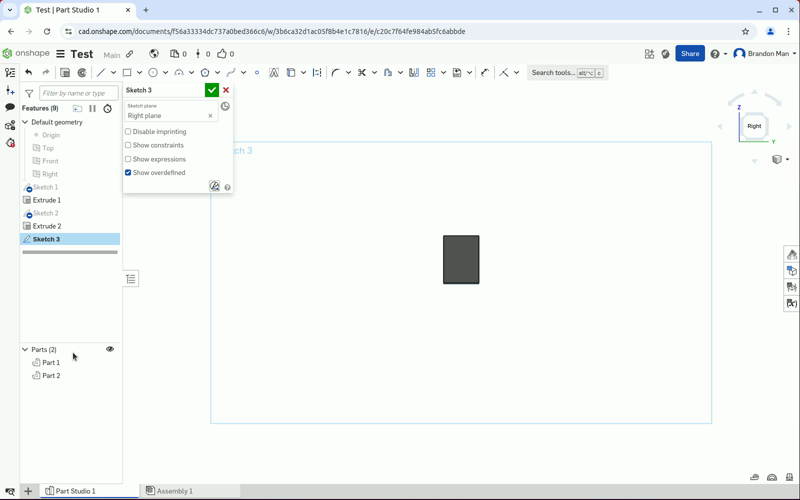
key(y)
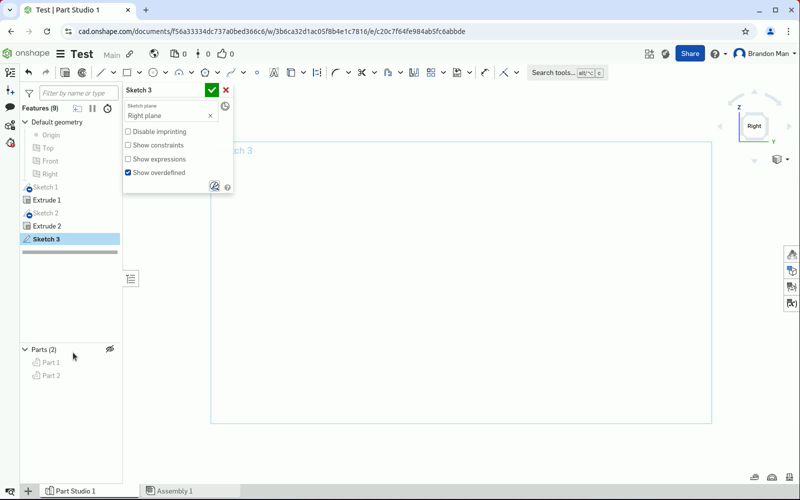
key(l)
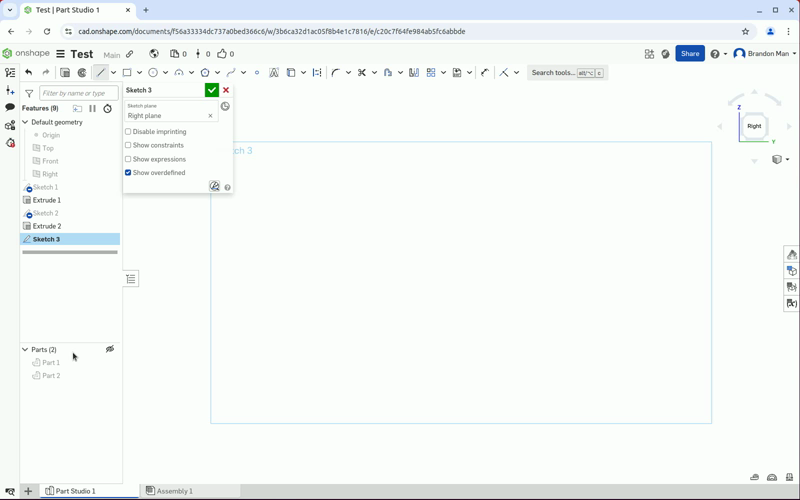
key_down(shift)
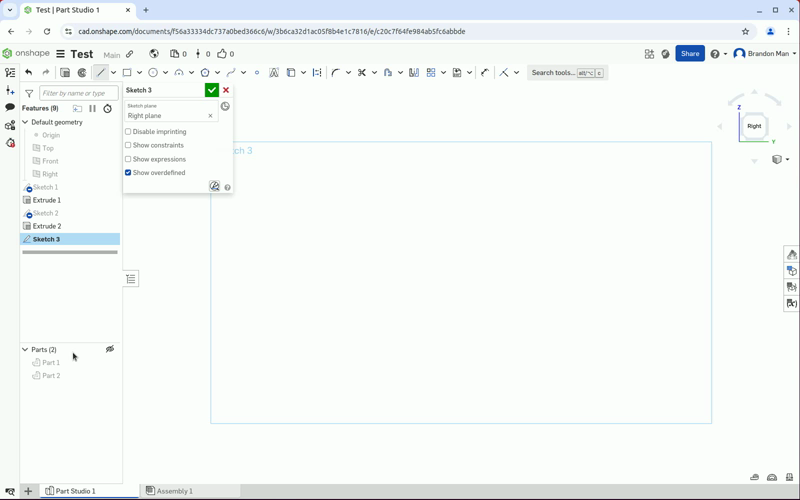
mouse_move(352, 236)
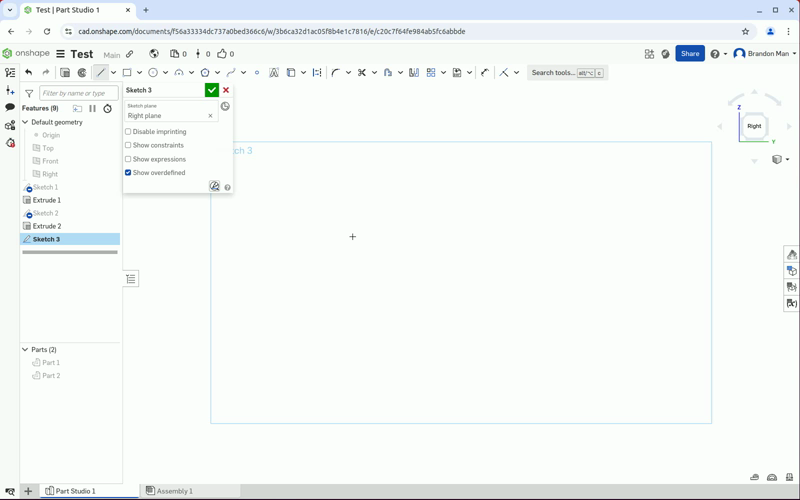
click(352, 236)
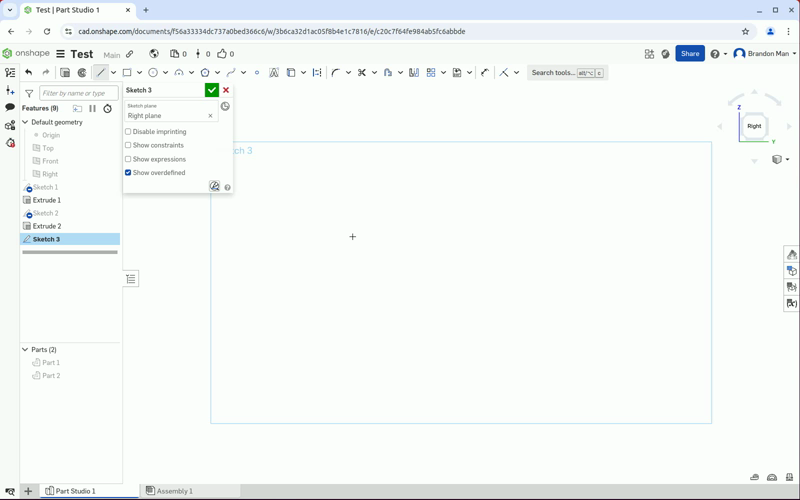
key_up(shift)
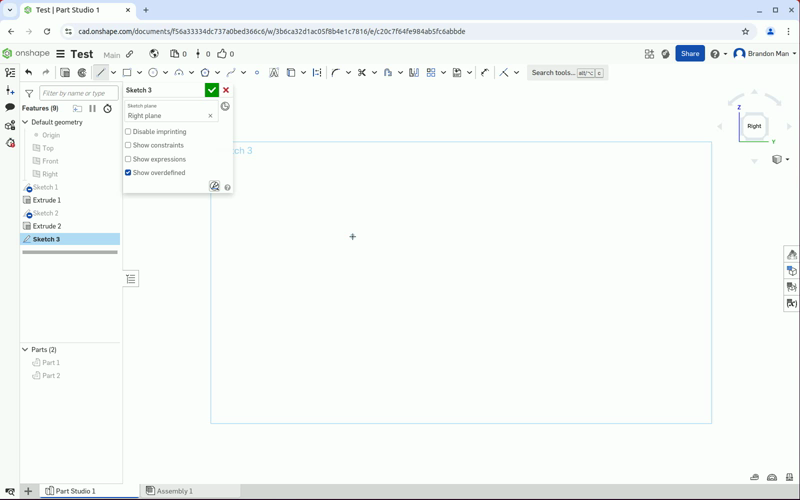
key_down(shift)
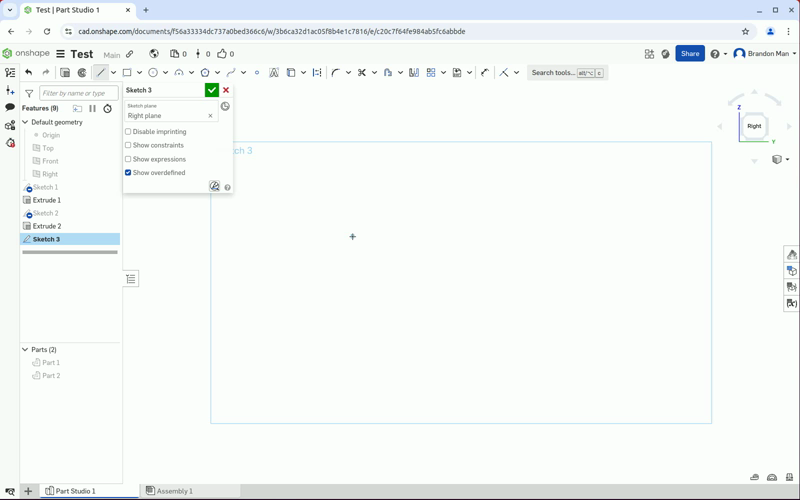
mouse_move(407, 283)
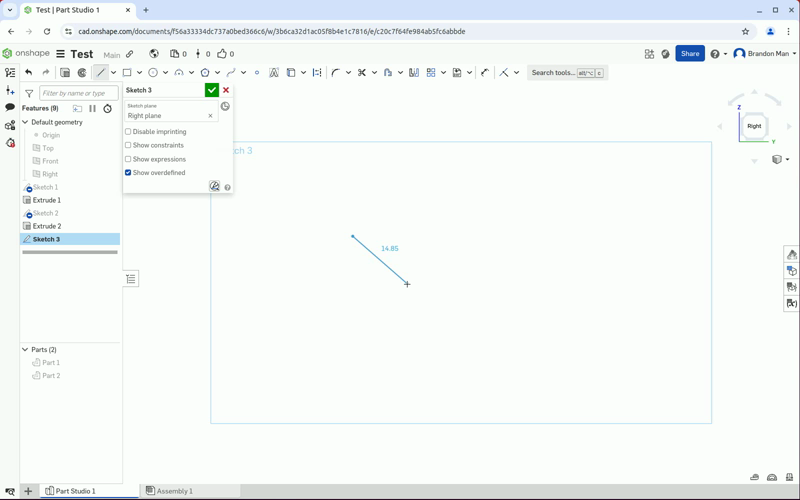
click(407, 283)
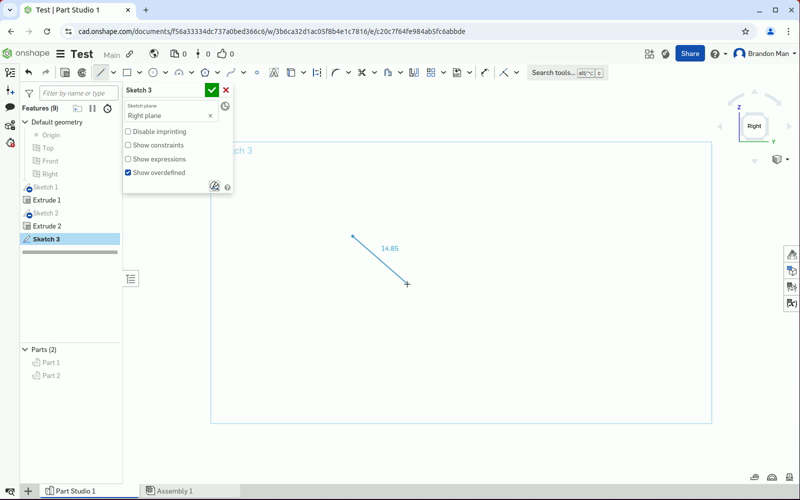
key_up(shift)
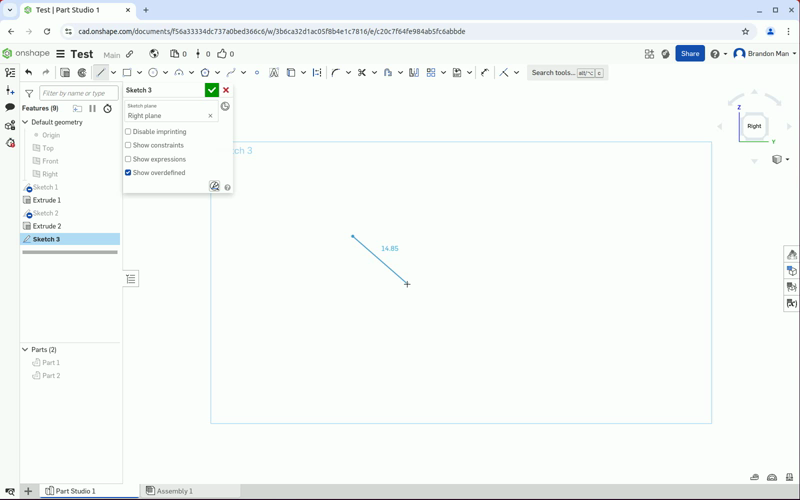
key_down(shift)
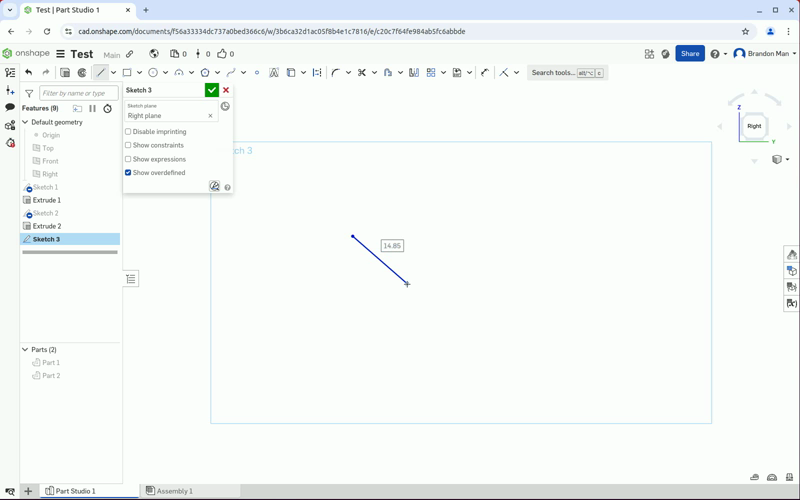
mouse_move(437, 283)
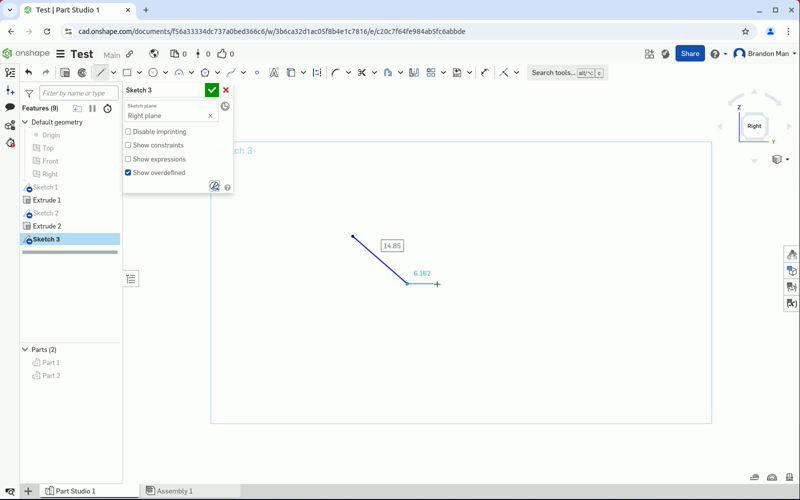
mouse_move(460, 283)
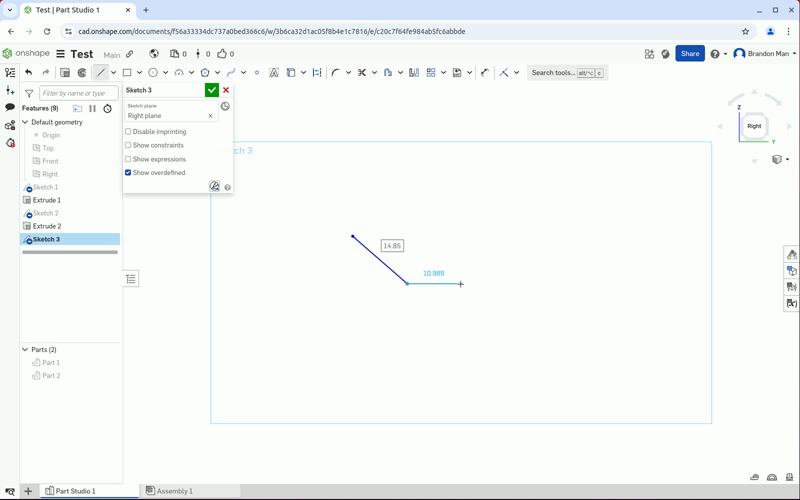
click(460, 283)
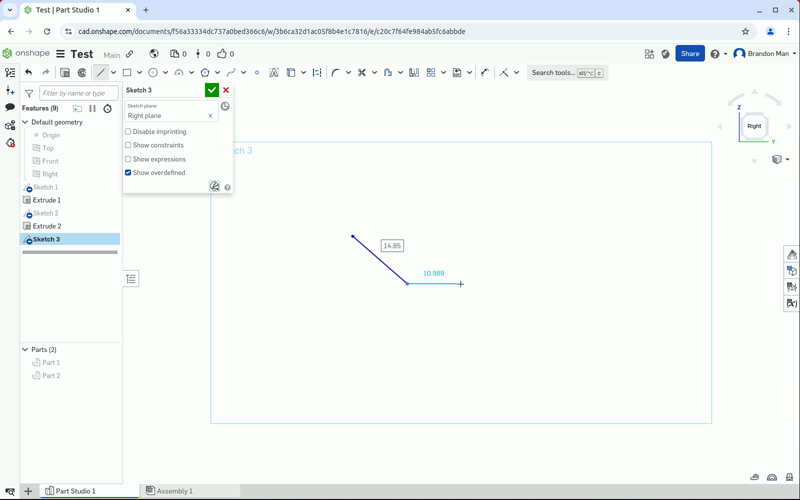
key_up(shift)
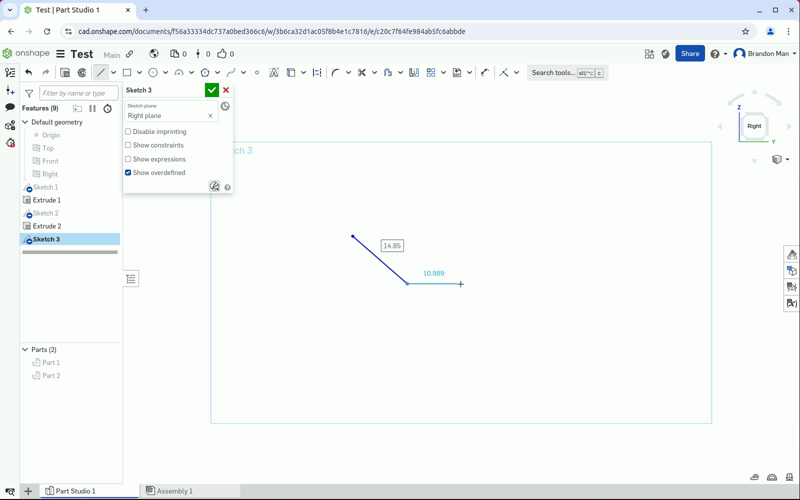
key_down(shift)
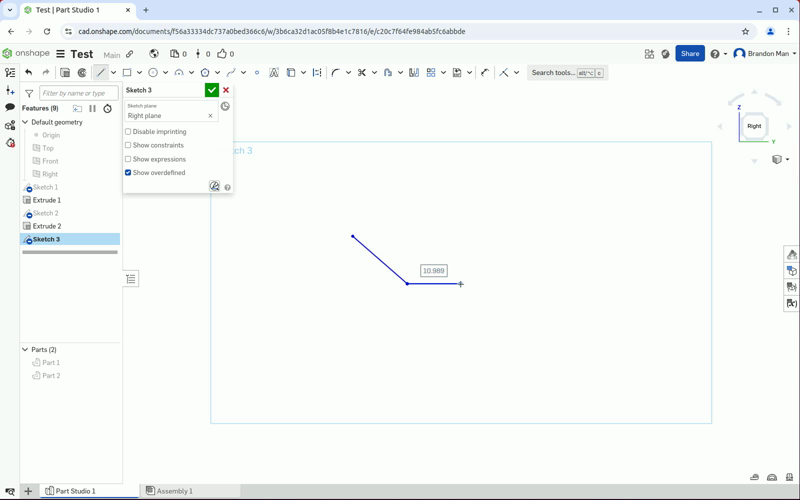
mouse_move(490, 283)
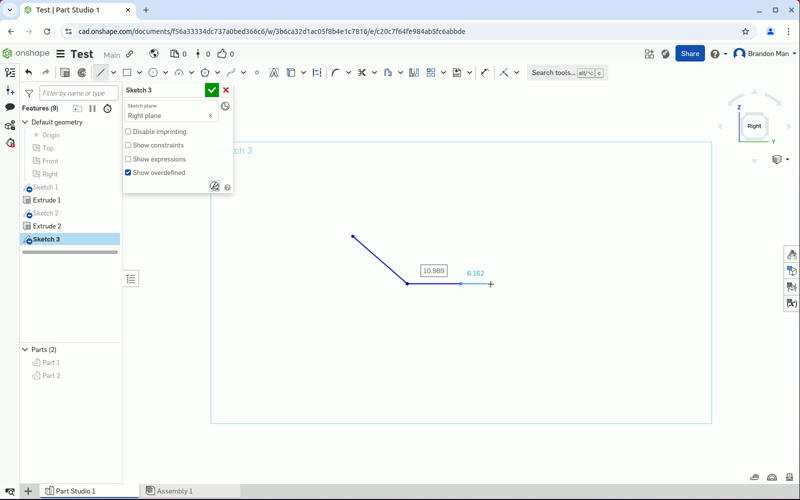
mouse_move(460, 236)
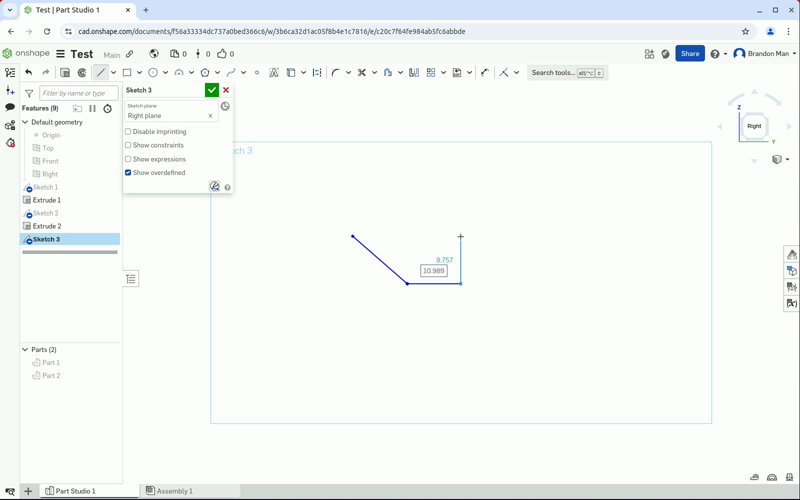
click(460, 236)
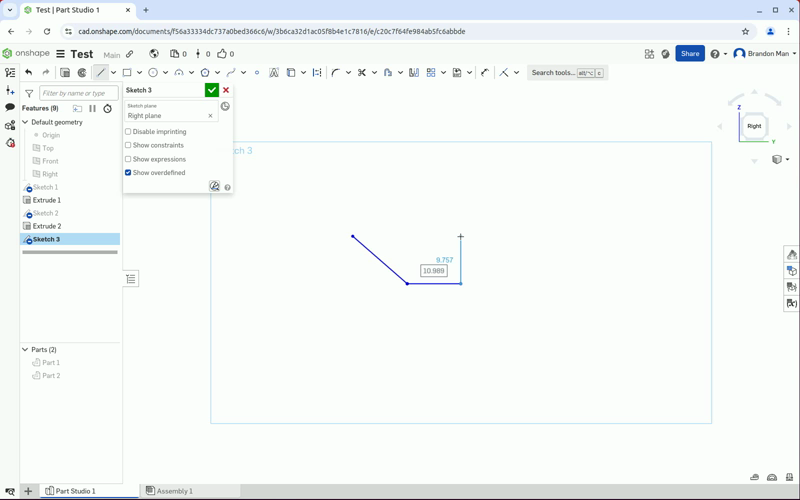
key_up(shift)
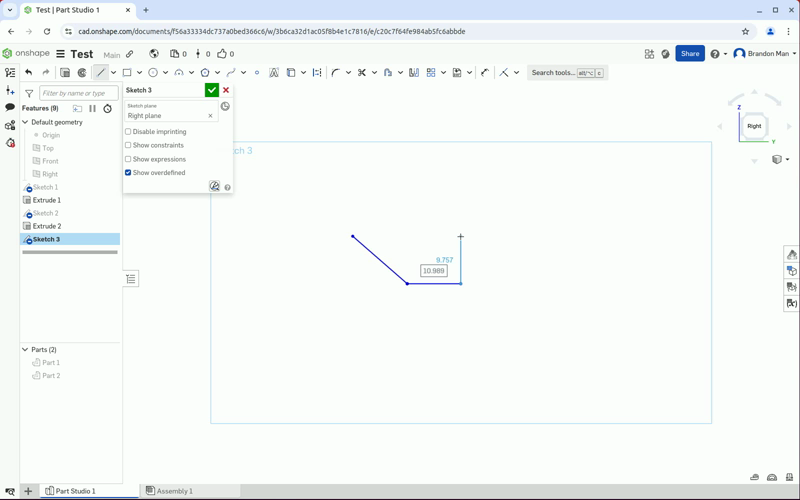
key_down(shift)
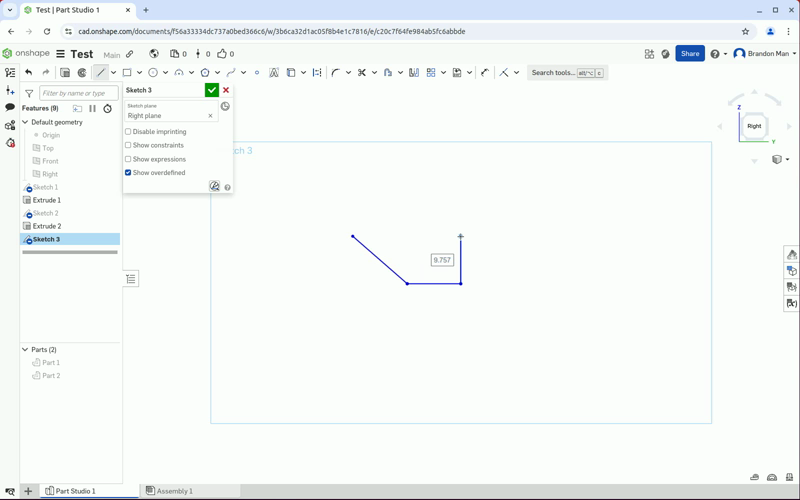
mouse_move(352, 236)
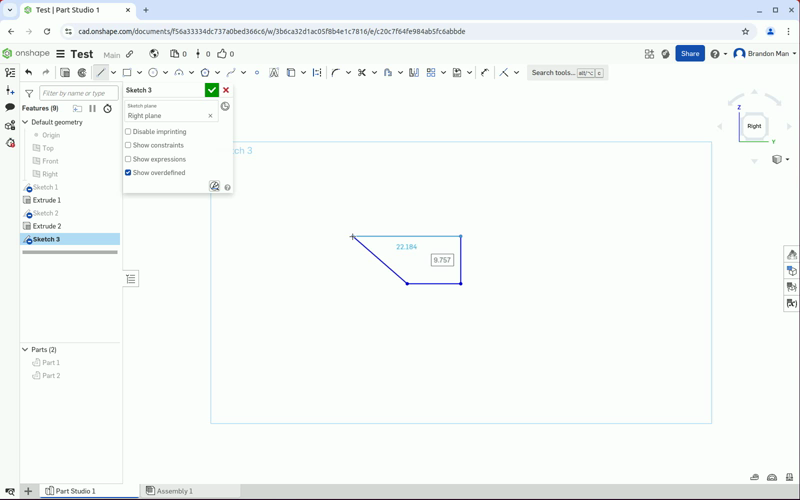
key_up(shift)
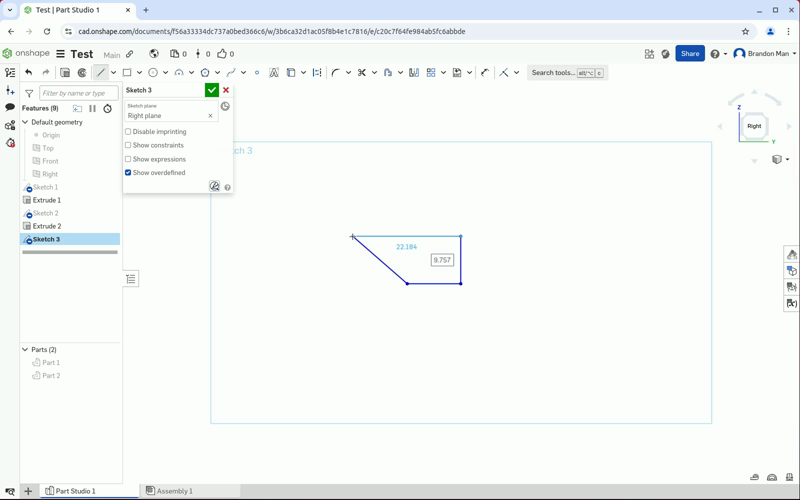
click(352, 236)
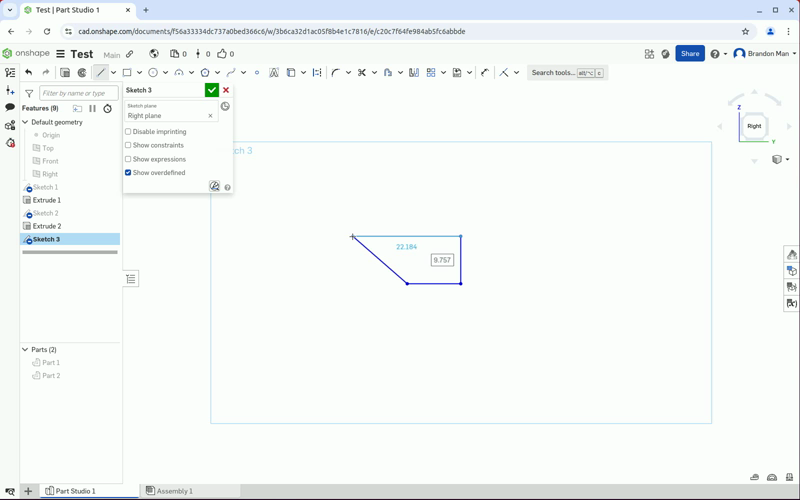
key(esc)
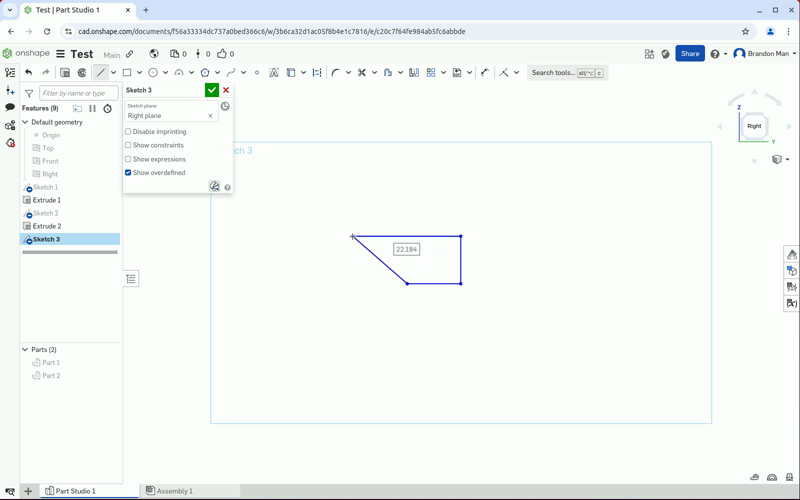
mouse_move(408, 269)
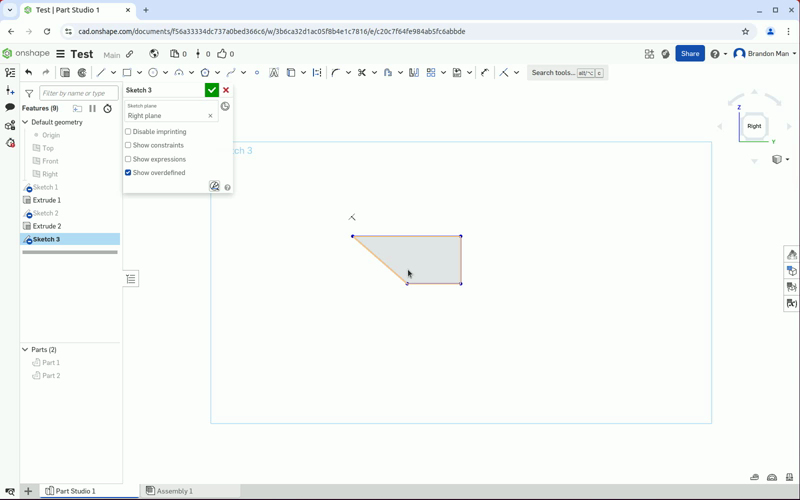
click(408, 269)
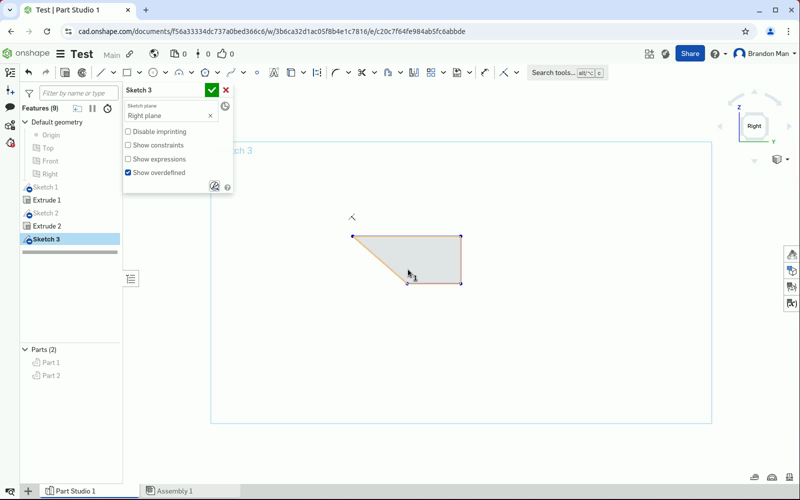
mouse_move(73, 352)
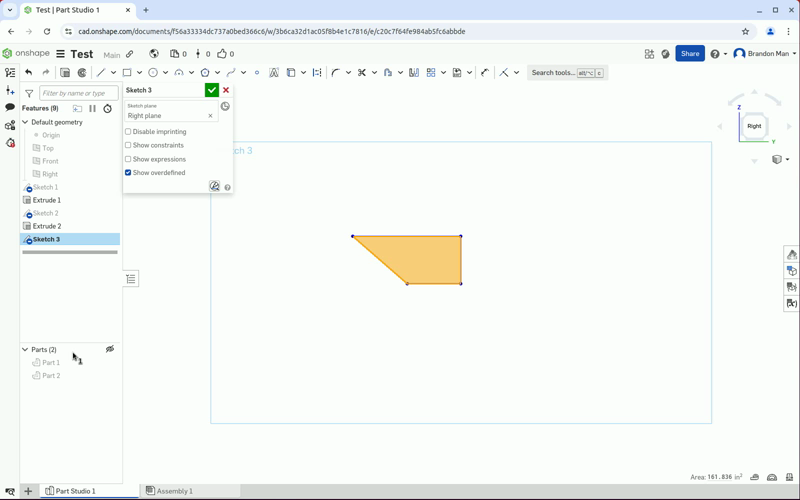
key(shift+y)
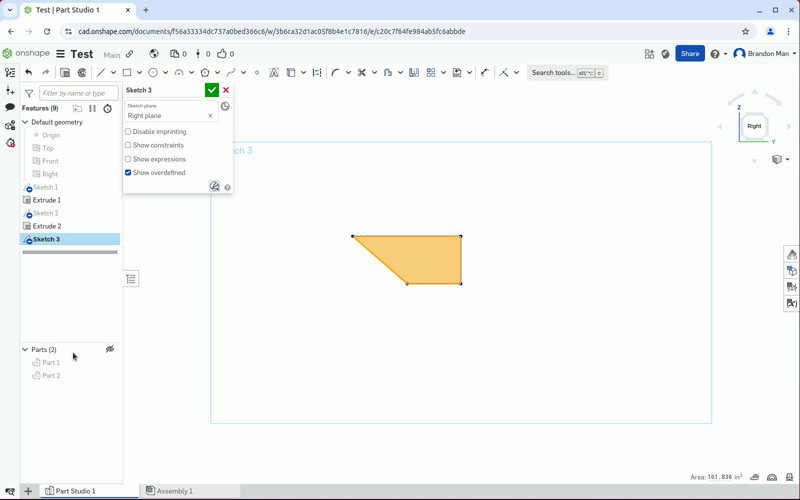
key(shift+e)
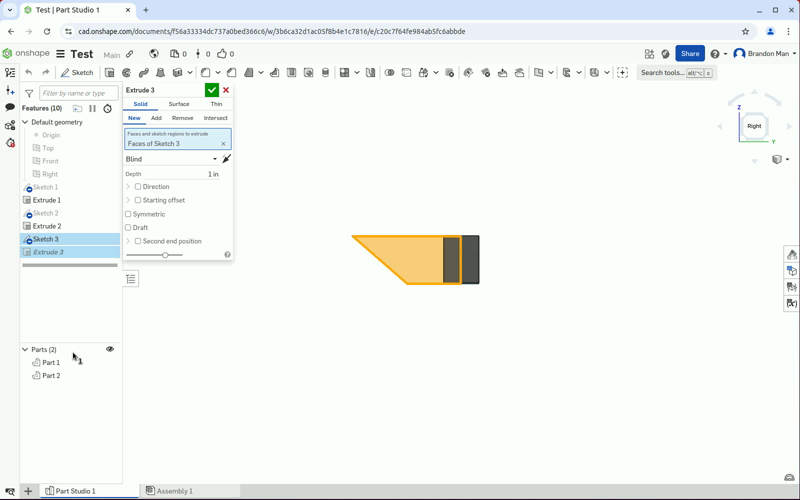
mouse_move(143, 106)
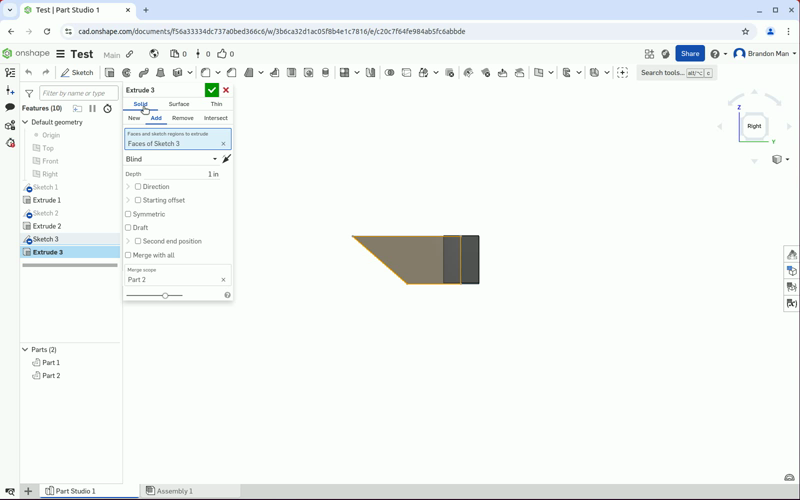
click(143, 106)
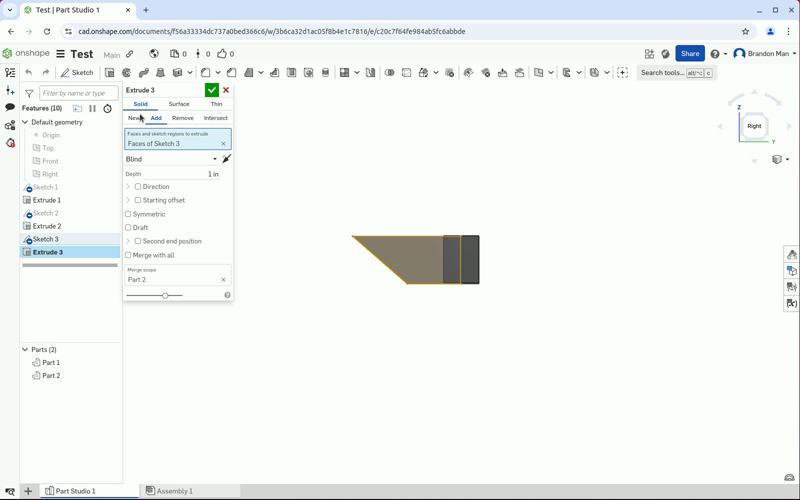
mouse_move(137, 120)
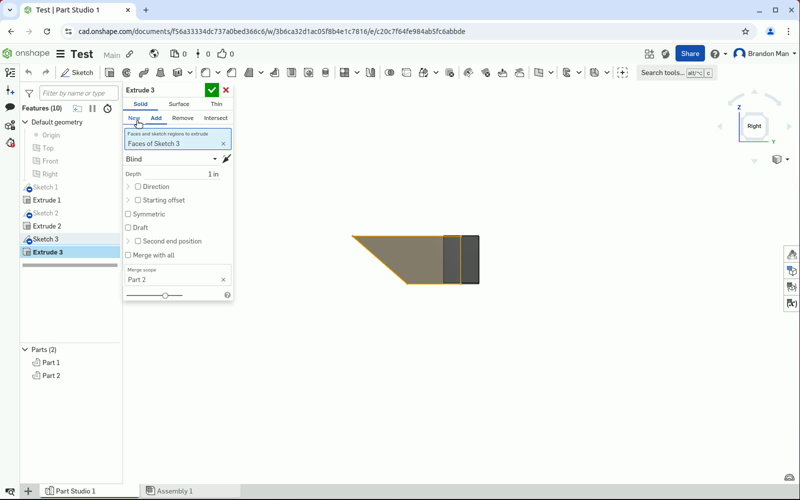
click(137, 120)
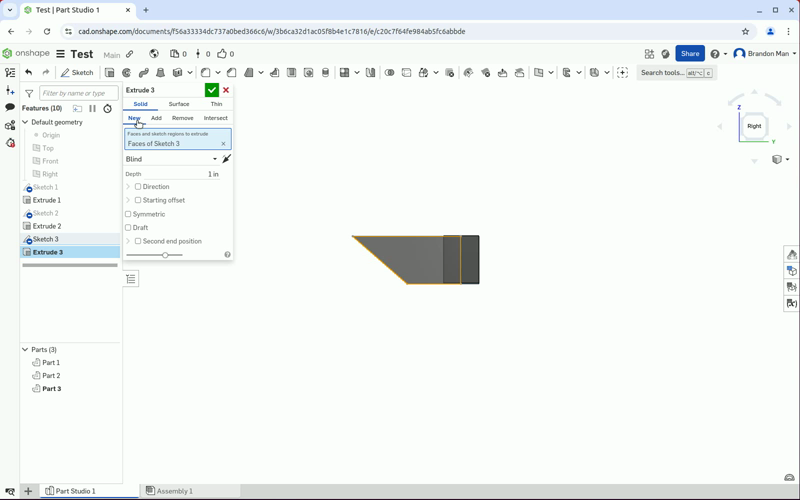
key(tab, 4)
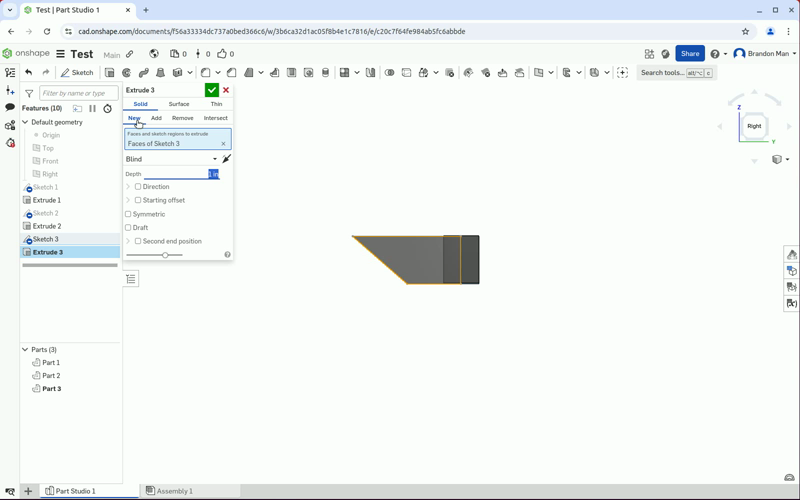
text(22.146)
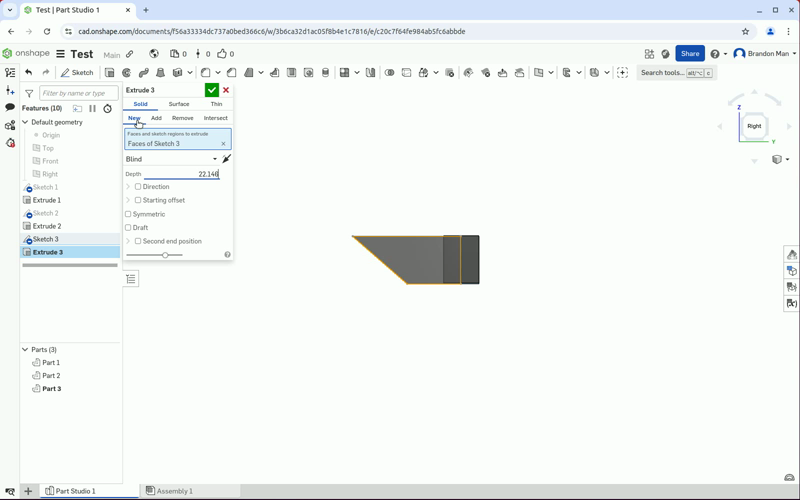
key(tab, 3)
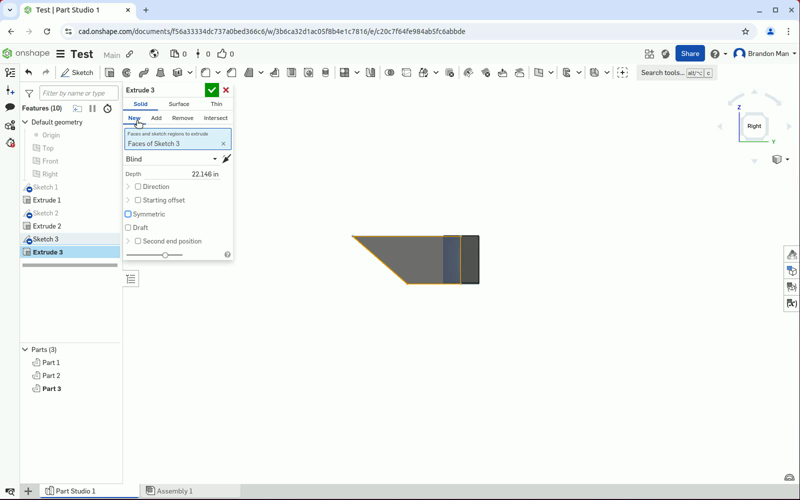
key(space)
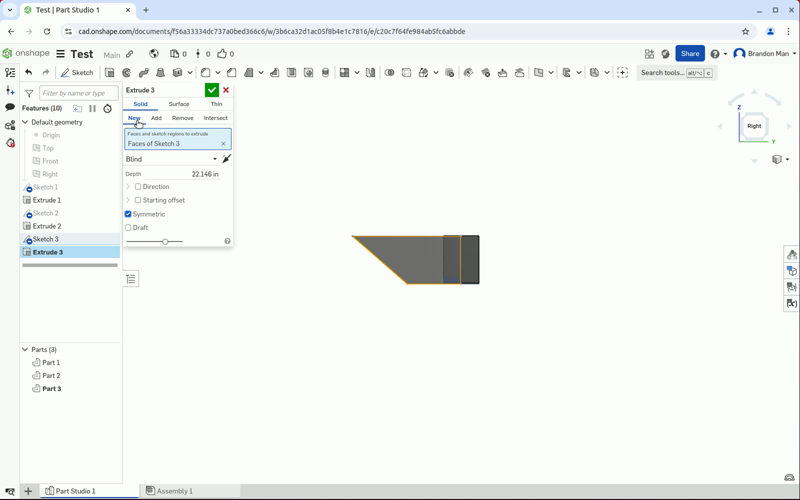
key(enter)
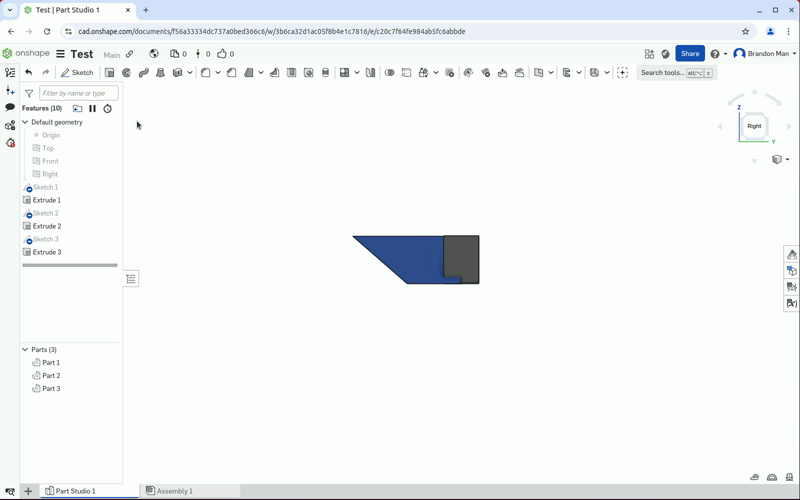
key(shift+h)
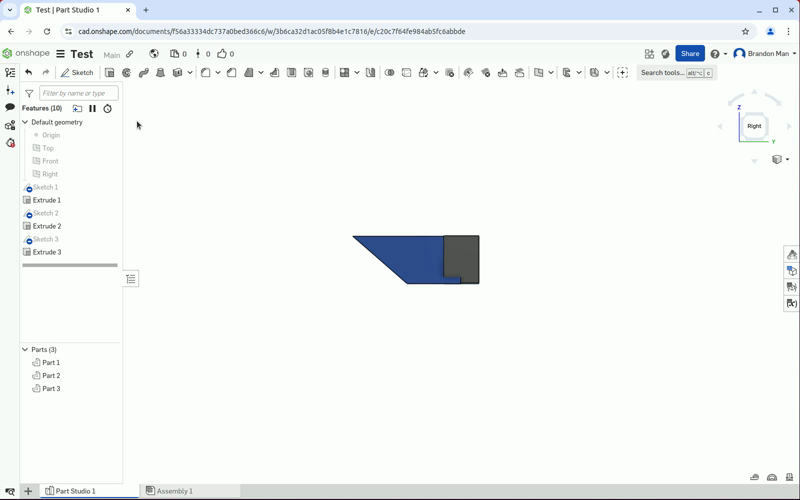
key(shift+h)
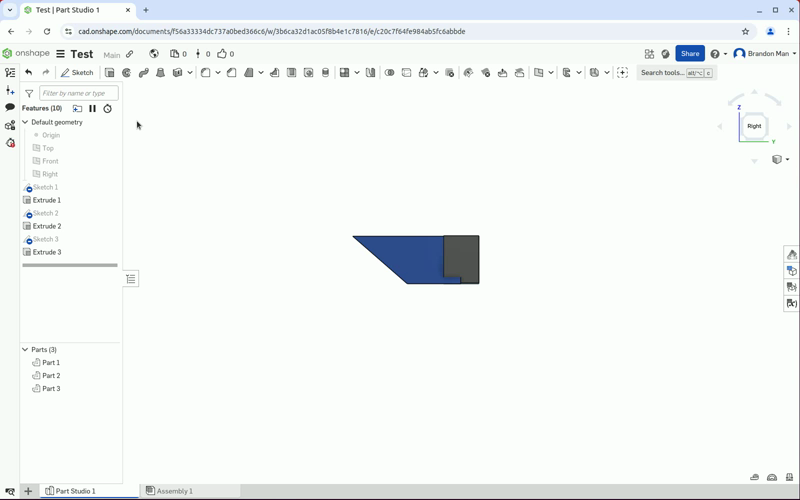
mouse_move(73, 189)
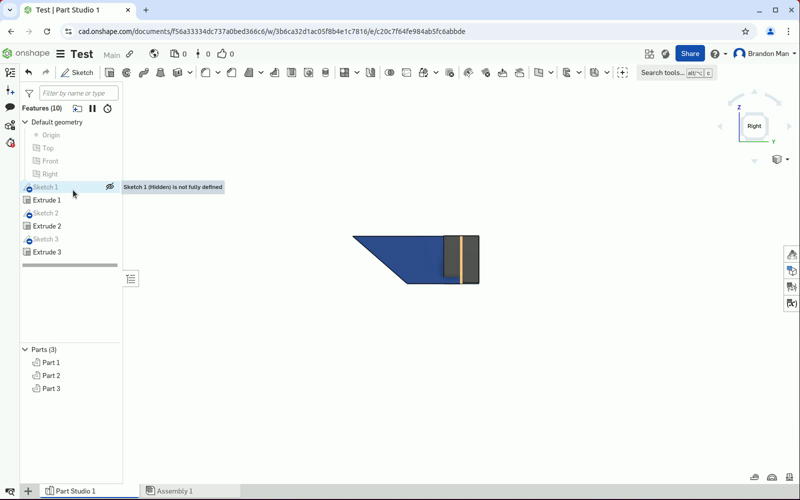
click(73, 189)
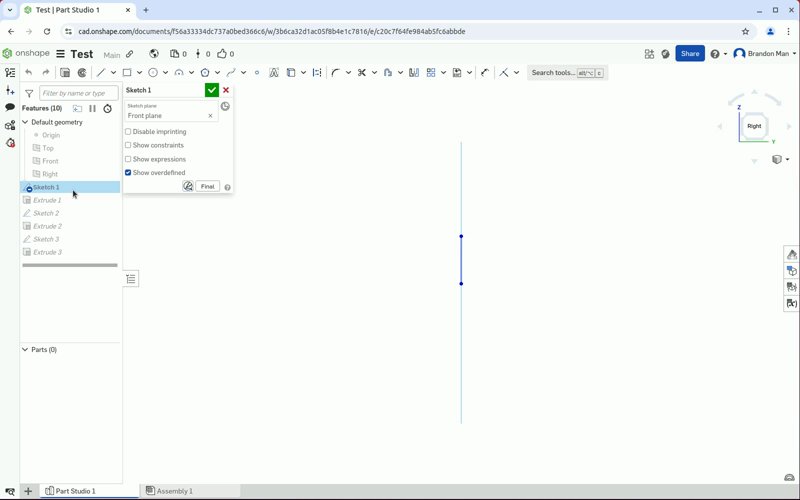
mouse_move(229, 92)
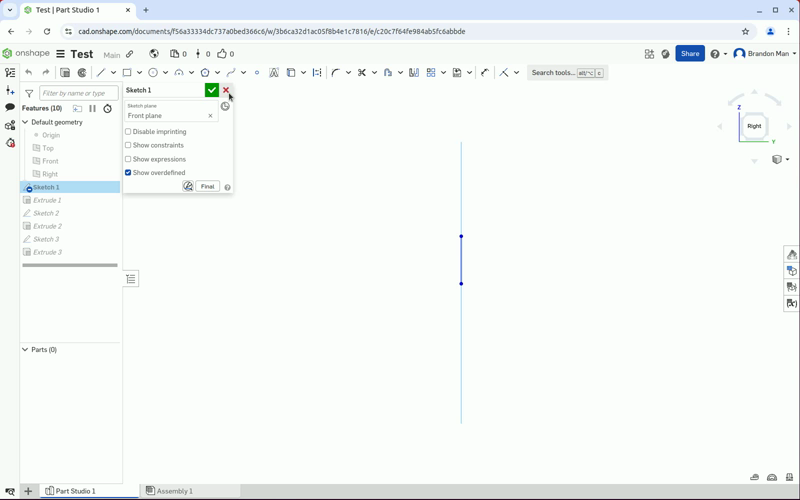
click(229, 92)
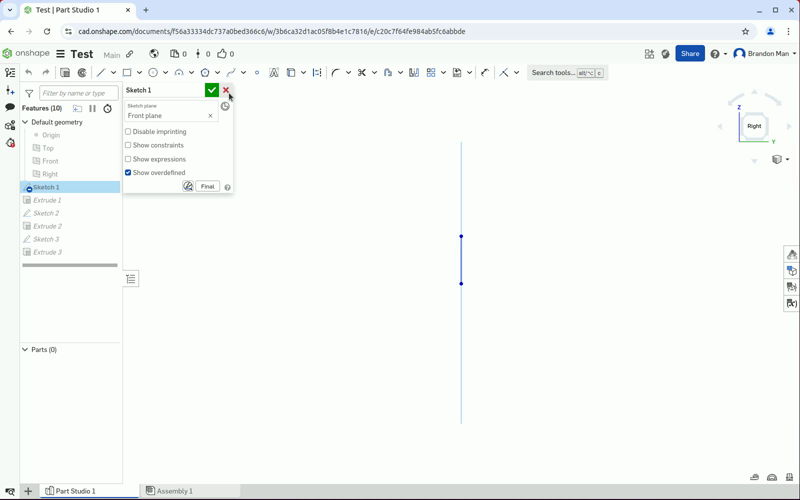
key(shift+s)
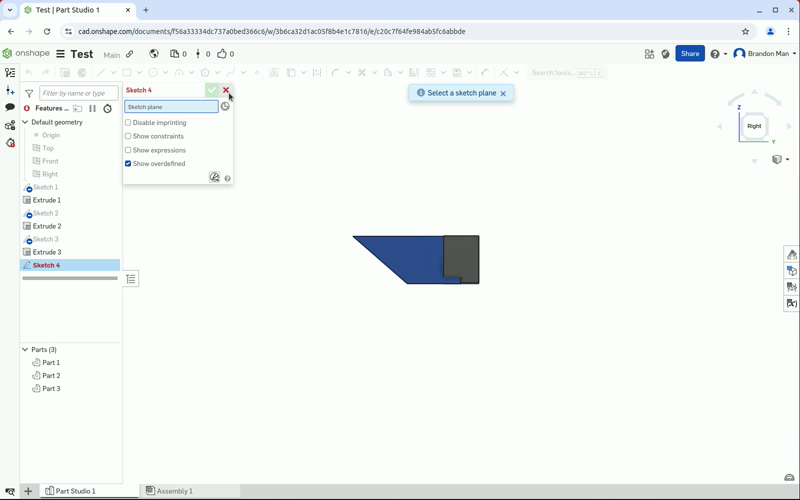
mouse_move(73, 176)
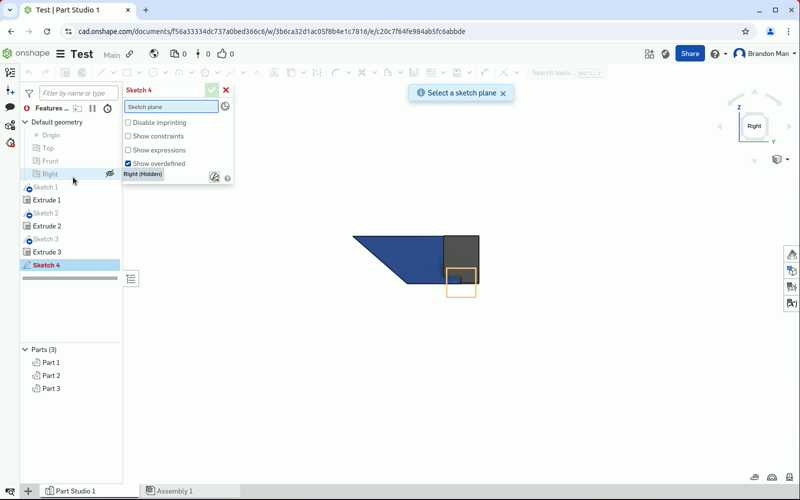
click(73, 176)
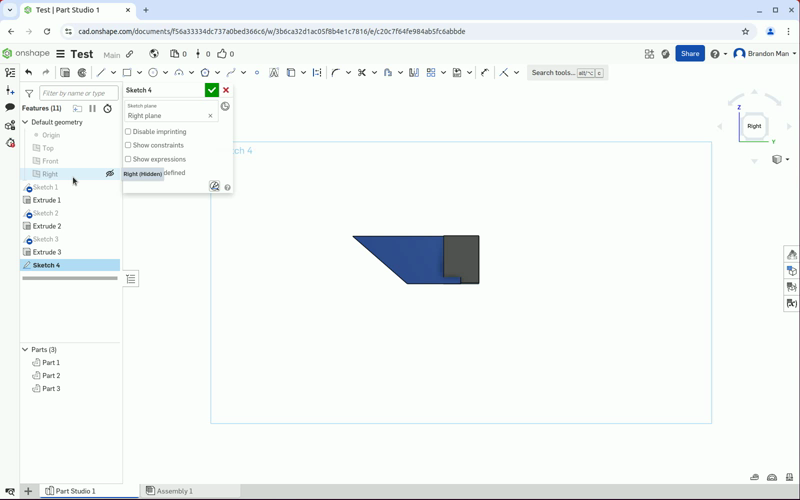
mouse_move(73, 352)
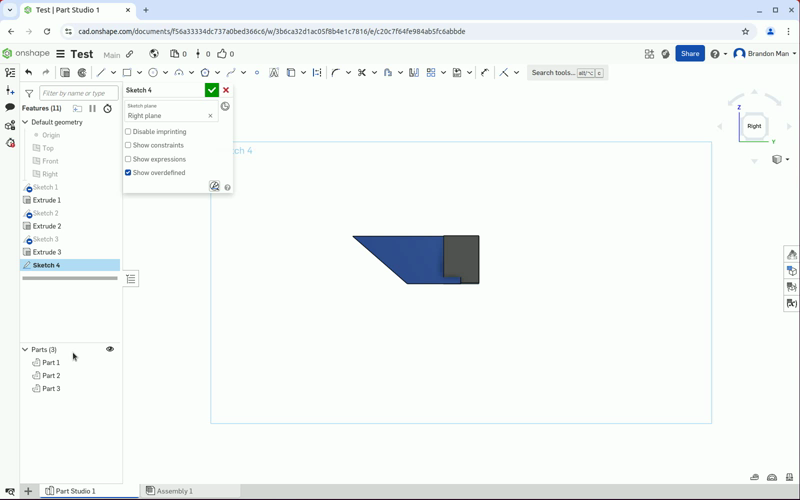
key(y)
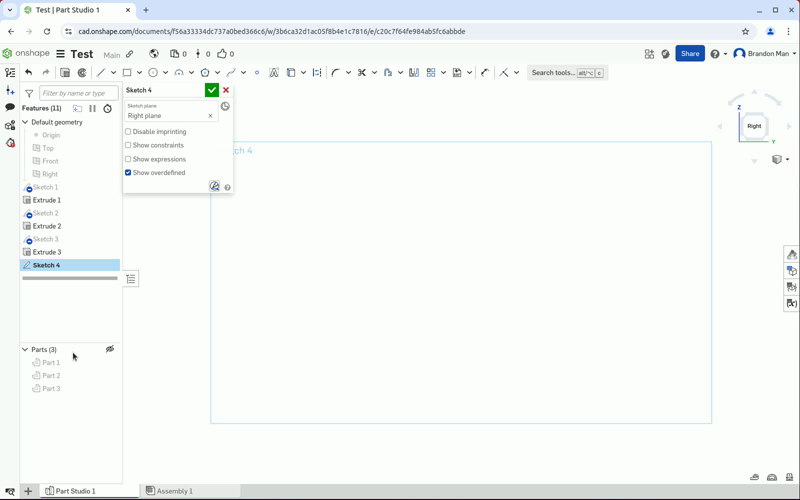
key(l)
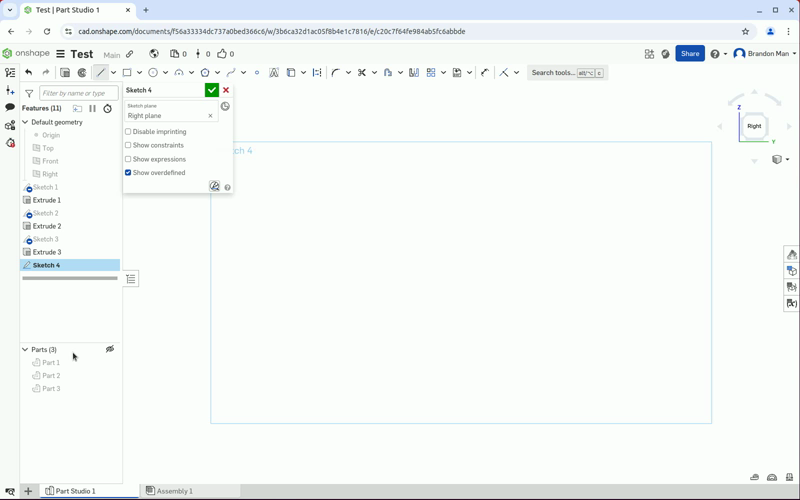
key_down(shift)
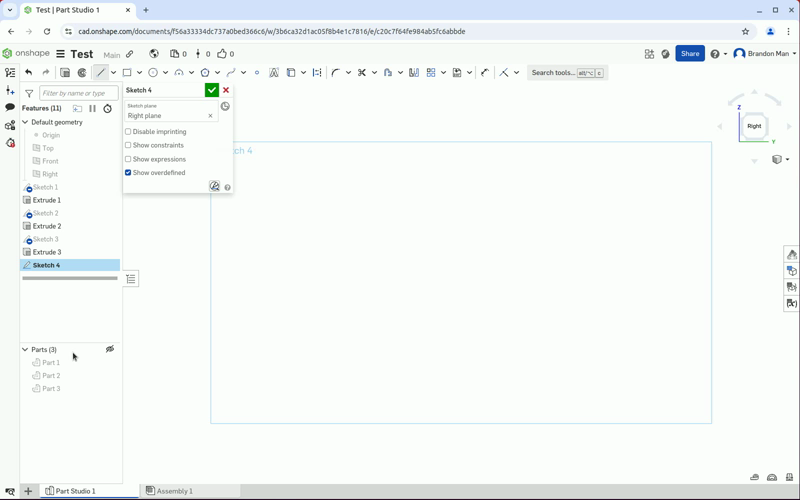
mouse_move(460, 282)
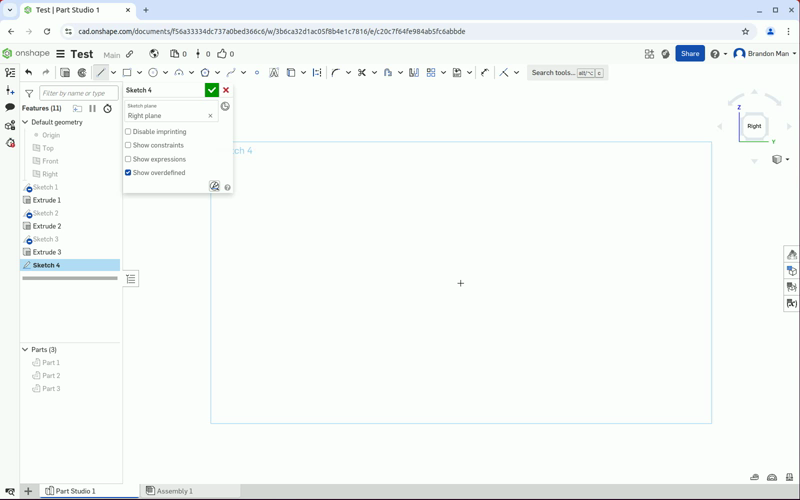
click(460, 282)
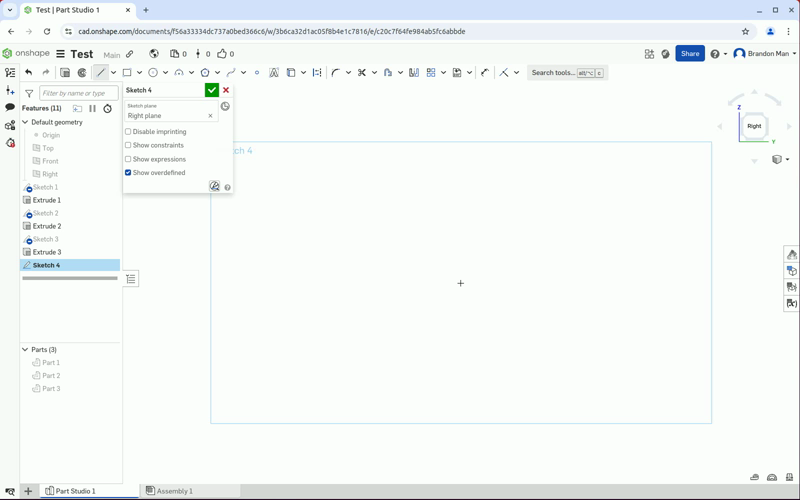
key_up(shift)
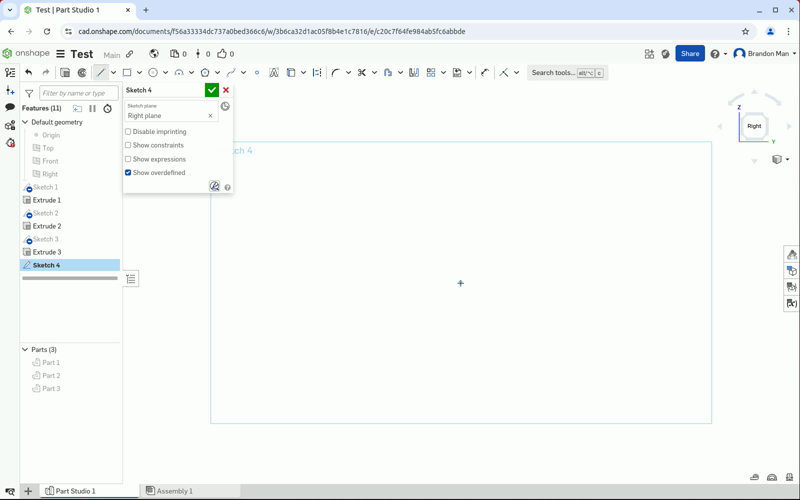
key_down(shift)
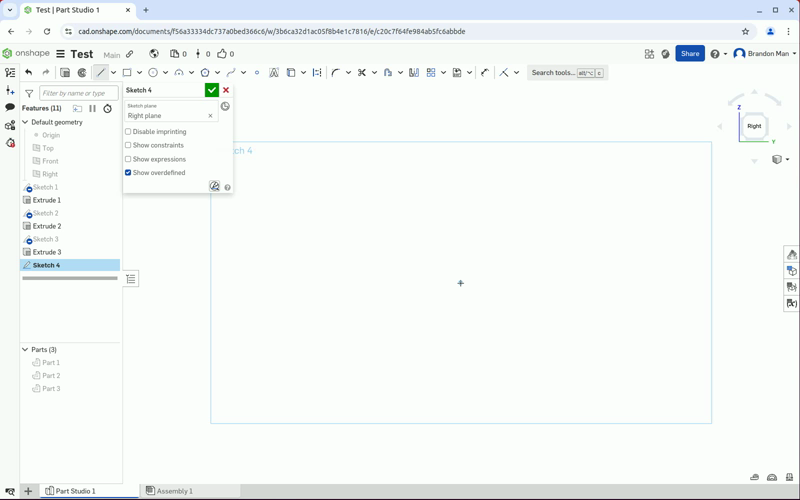
mouse_move(490, 282)
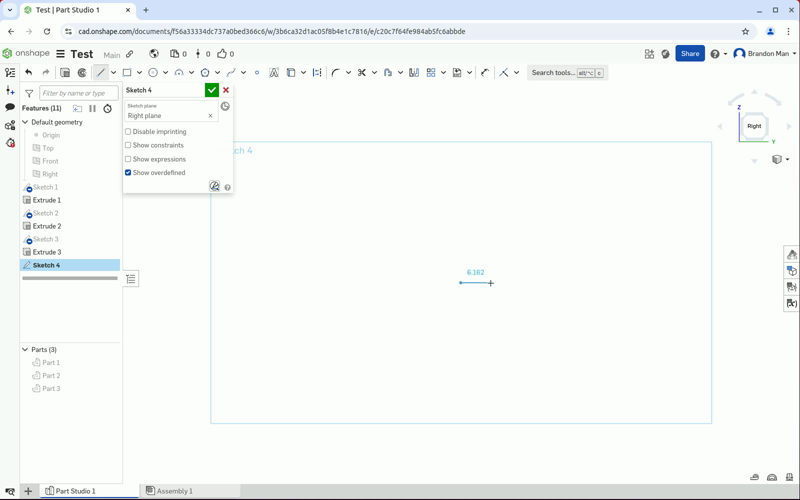
mouse_move(515, 282)
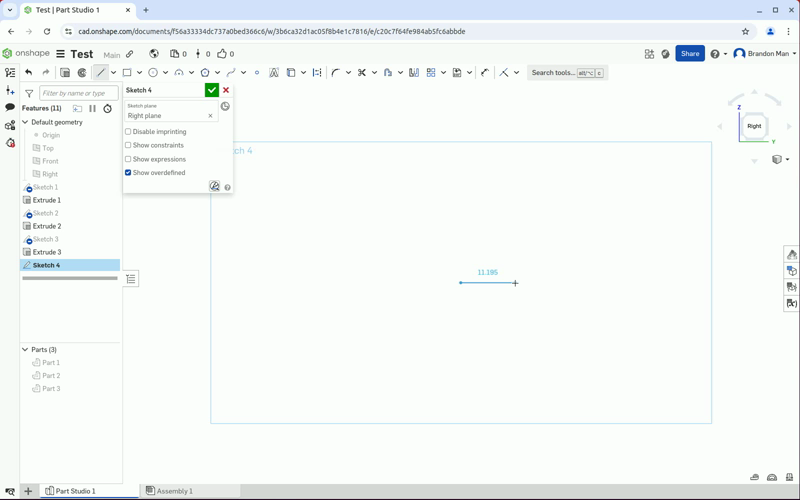
click(515, 282)
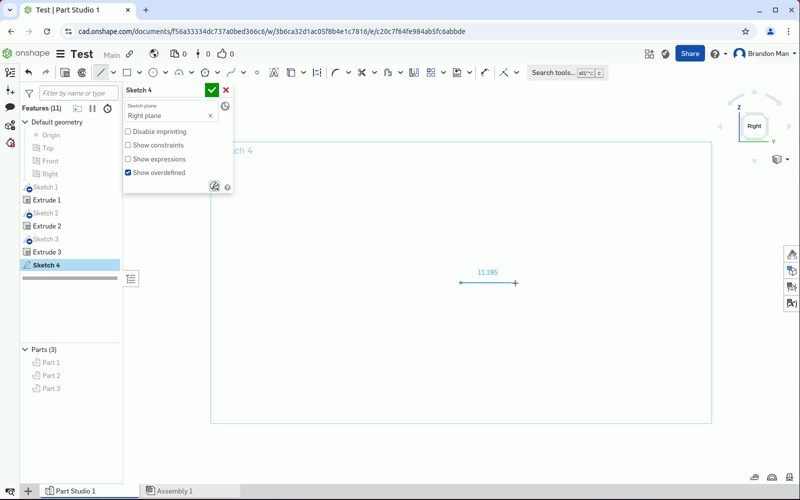
key_up(shift)
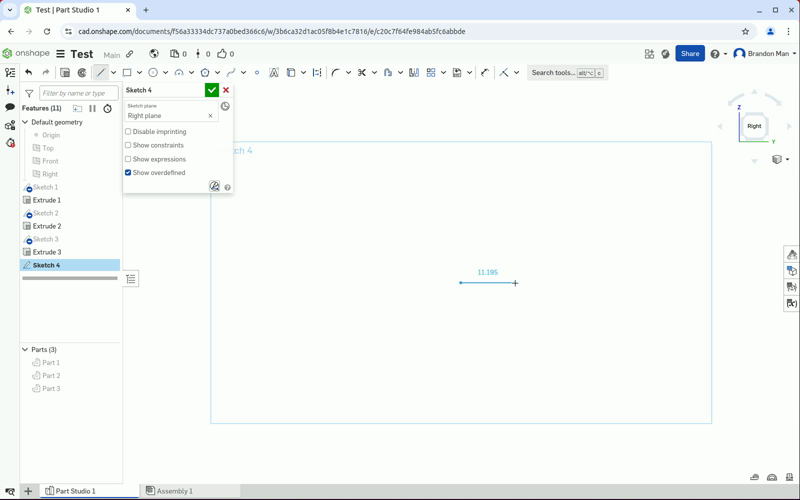
key_down(shift)
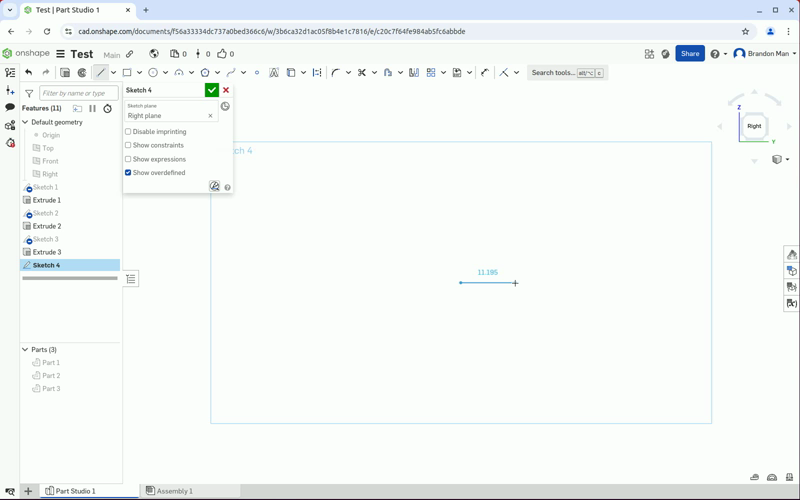
mouse_move(568, 235)
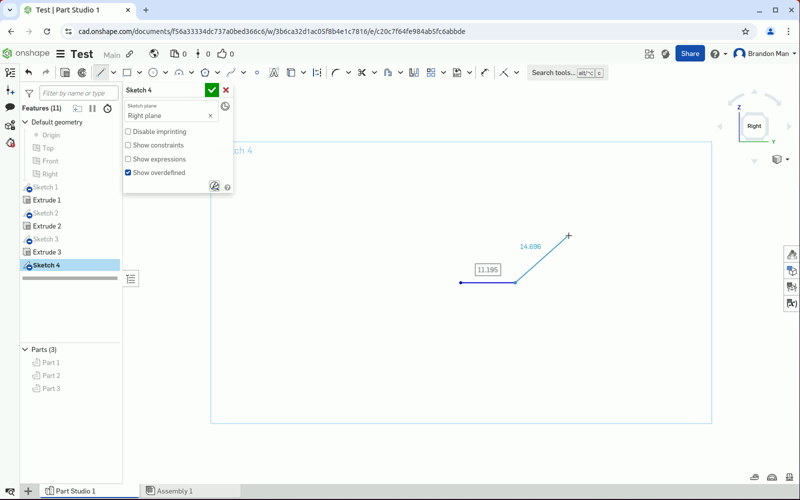
click(568, 235)
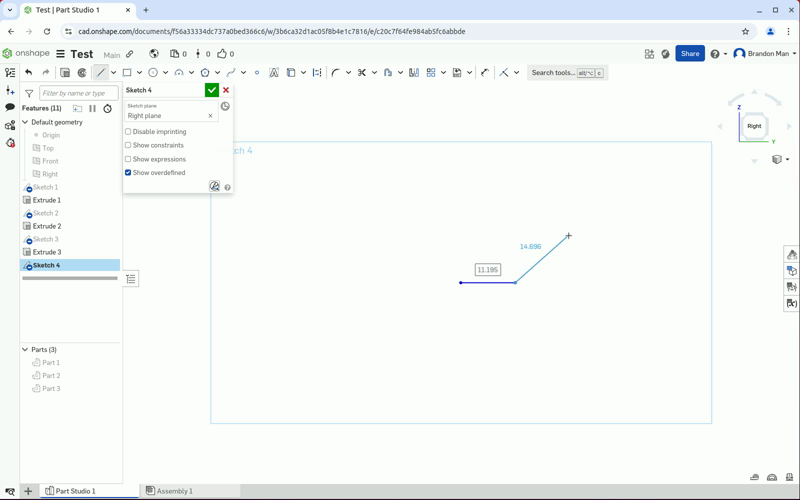
key_up(shift)
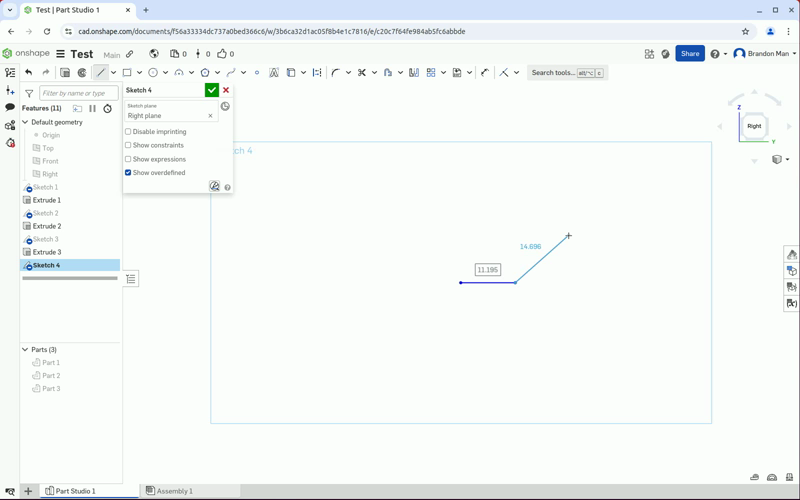
key_down(shift)
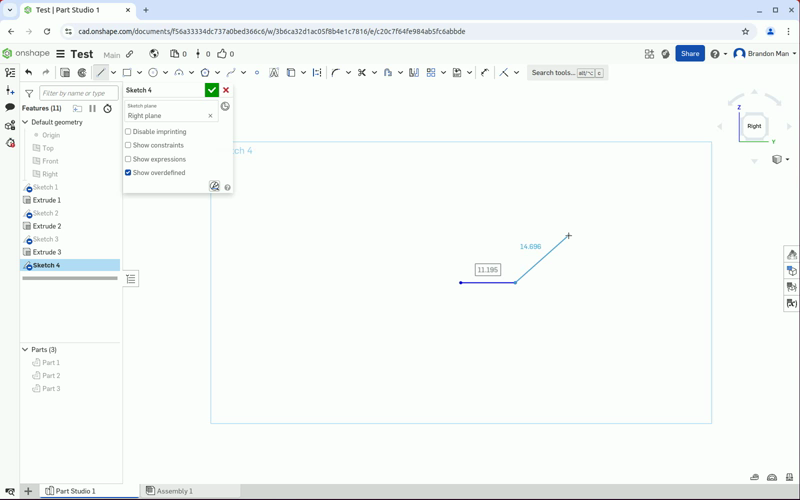
mouse_move(460, 235)
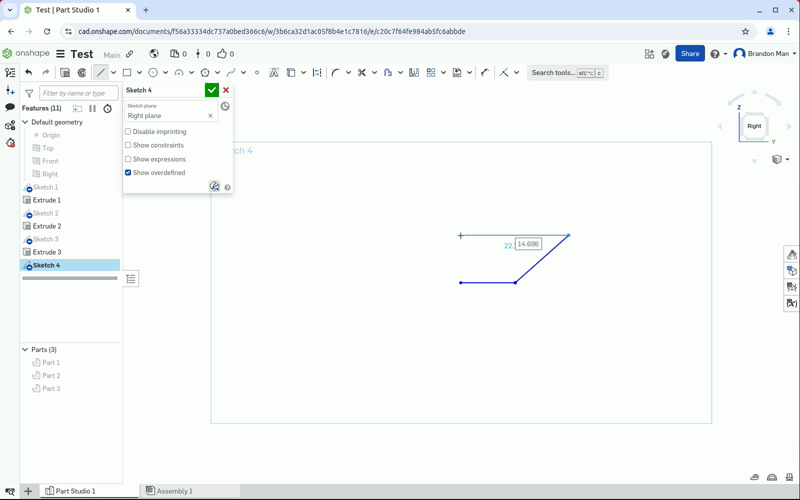
click(460, 235)
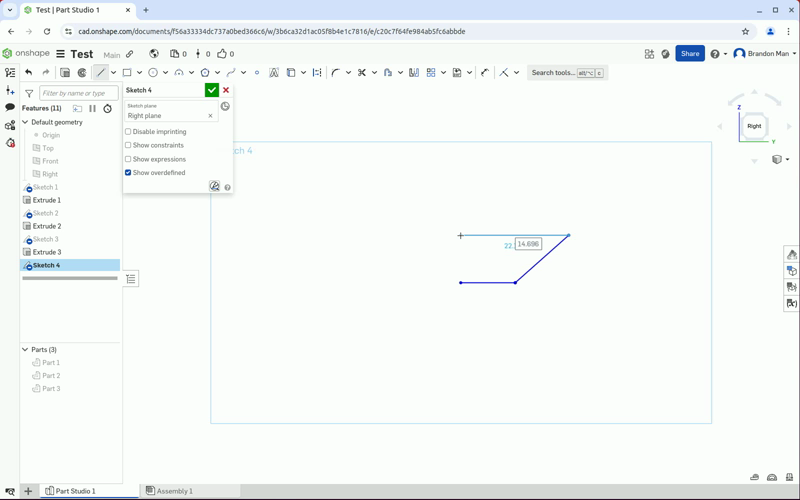
key_up(shift)
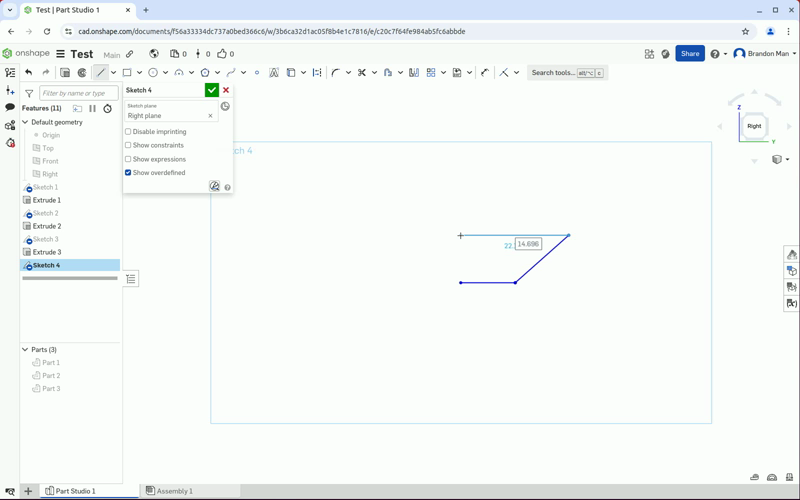
mouse_move(490, 235)
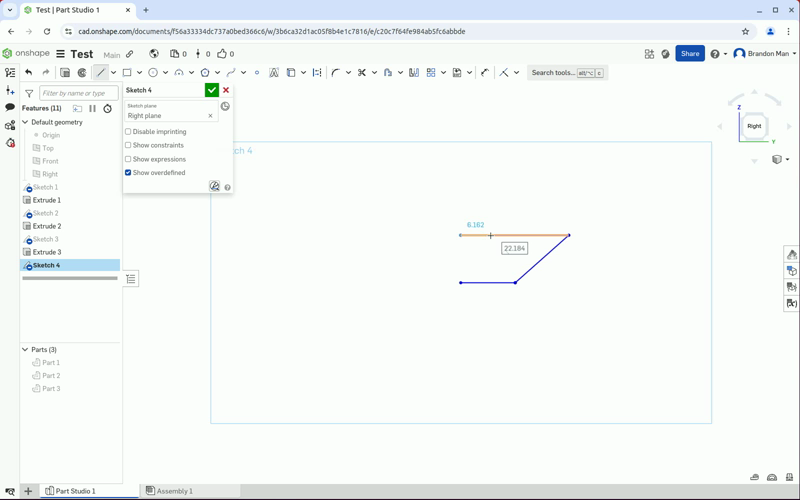
key_down(shift)
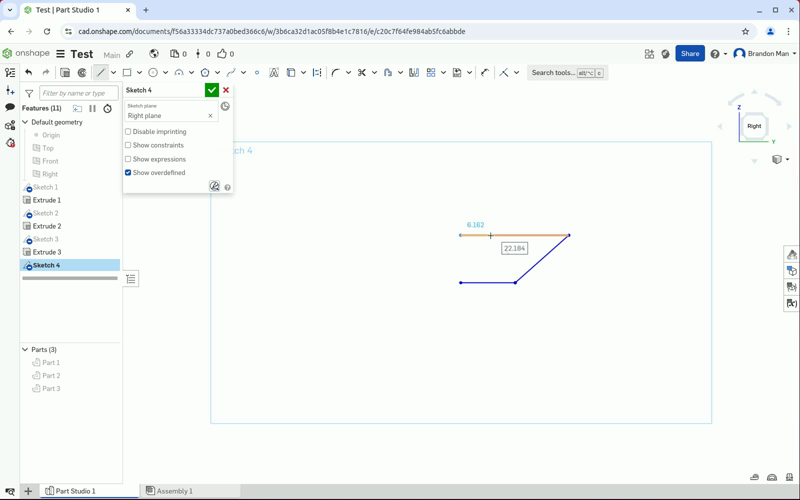
mouse_move(460, 282)
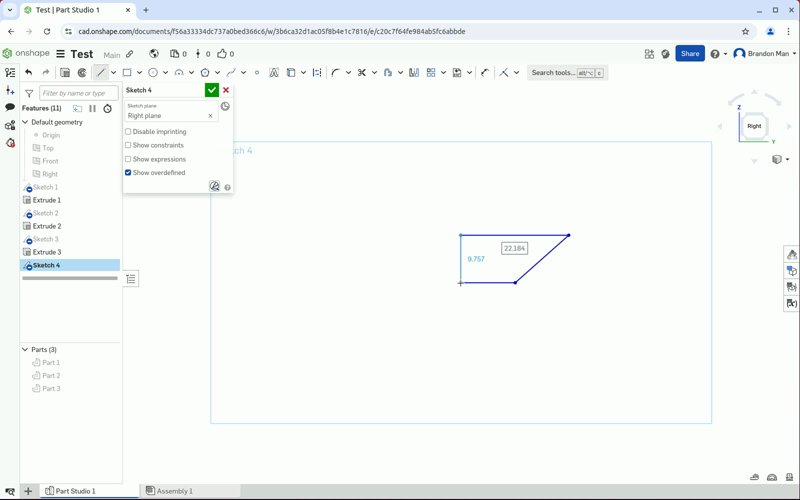
key_up(shift)
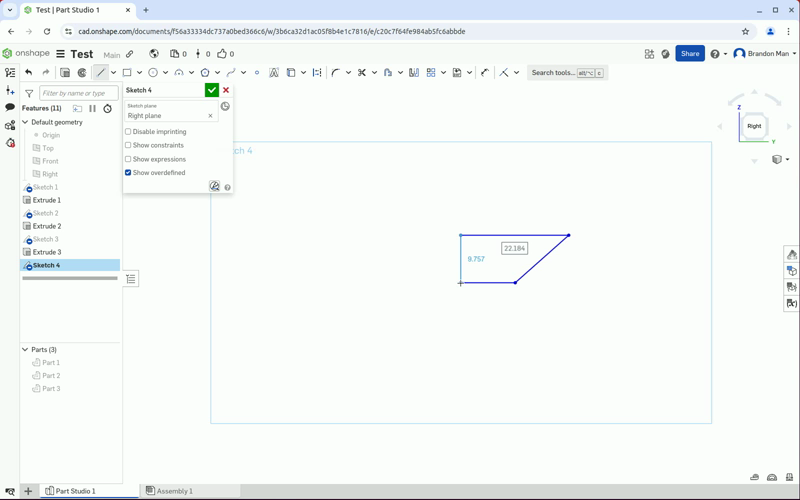
click(460, 282)
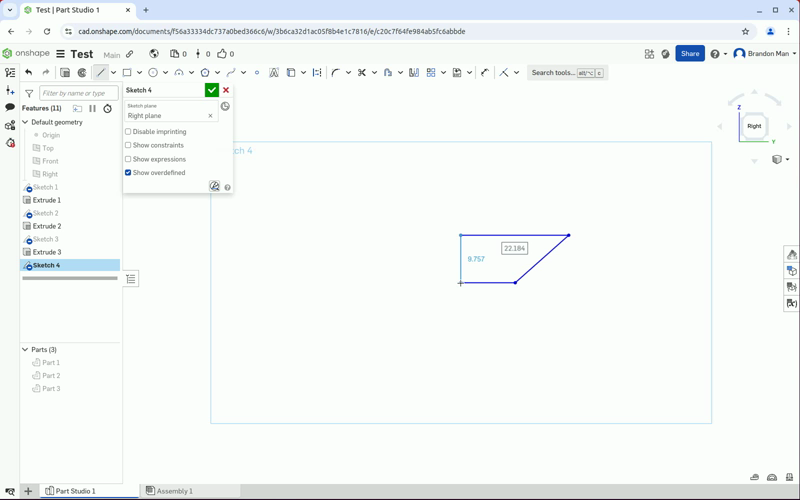
key(esc)
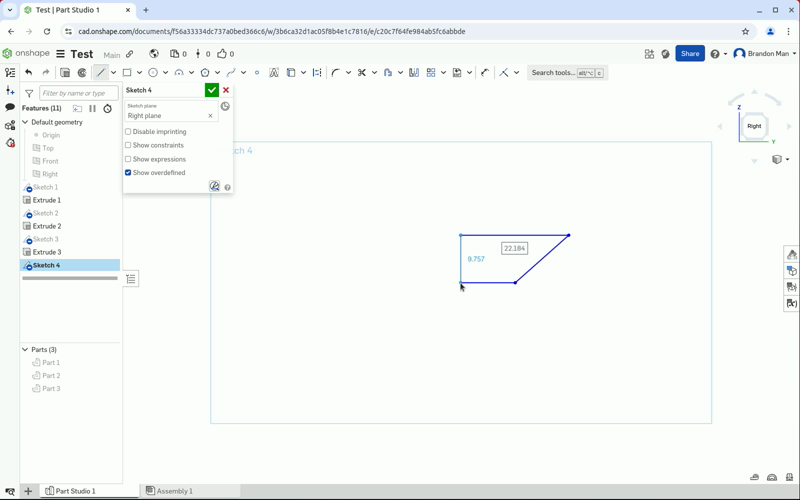
mouse_move(526, 248)
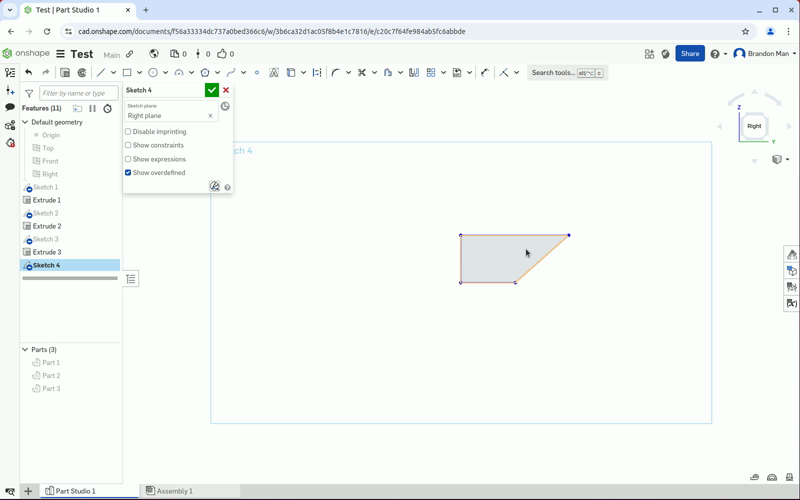
click(526, 248)
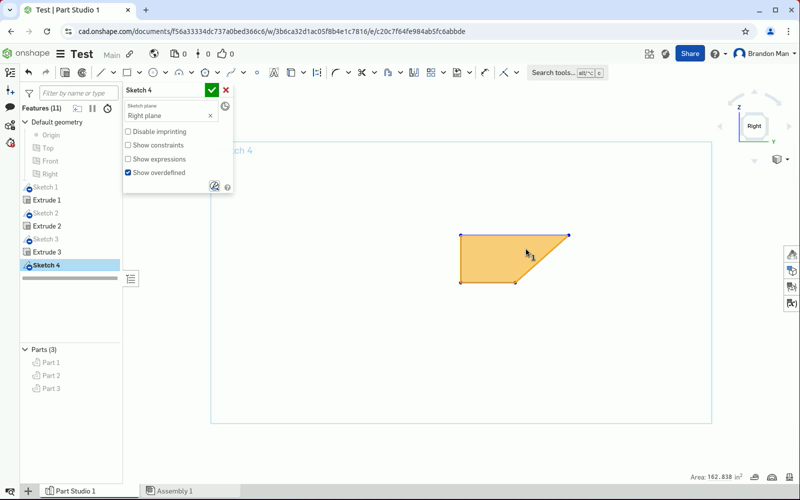
mouse_move(73, 352)
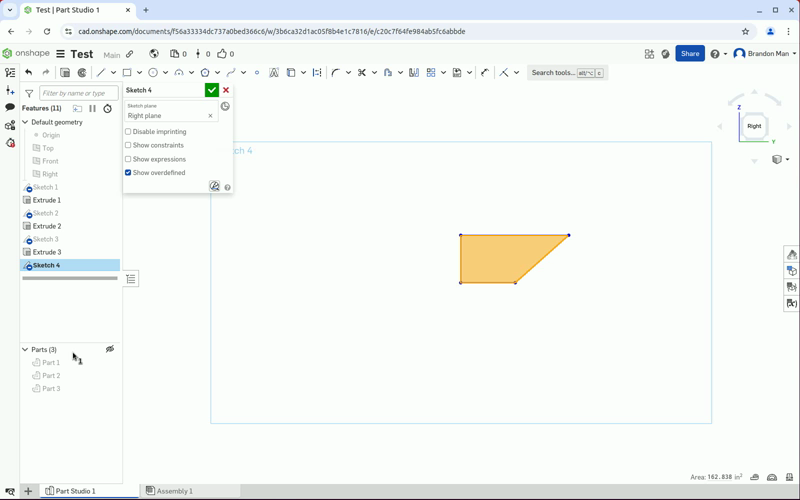
key(shift+y)
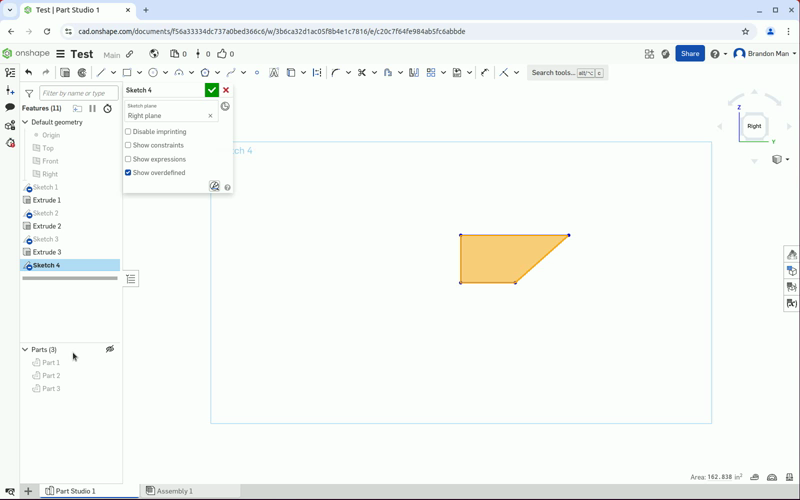
key(shift+e)
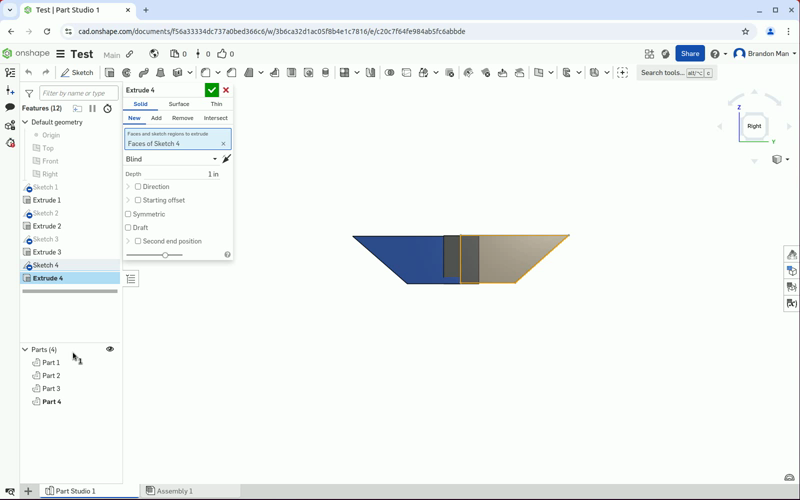
mouse_move(143, 106)
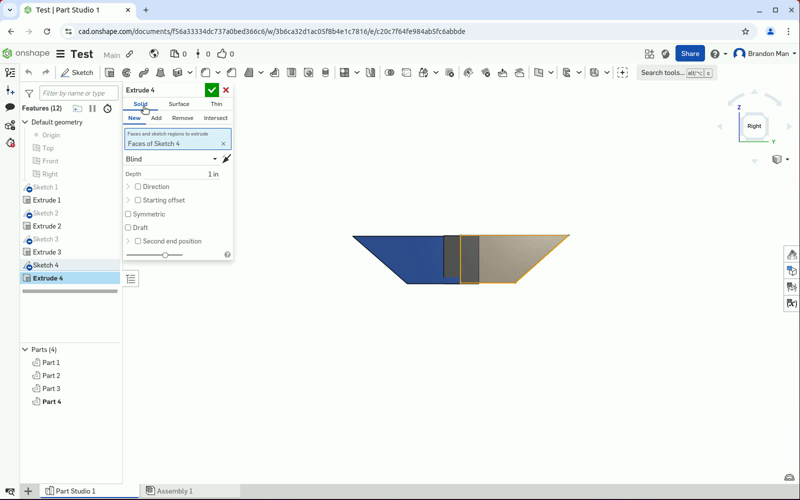
click(143, 106)
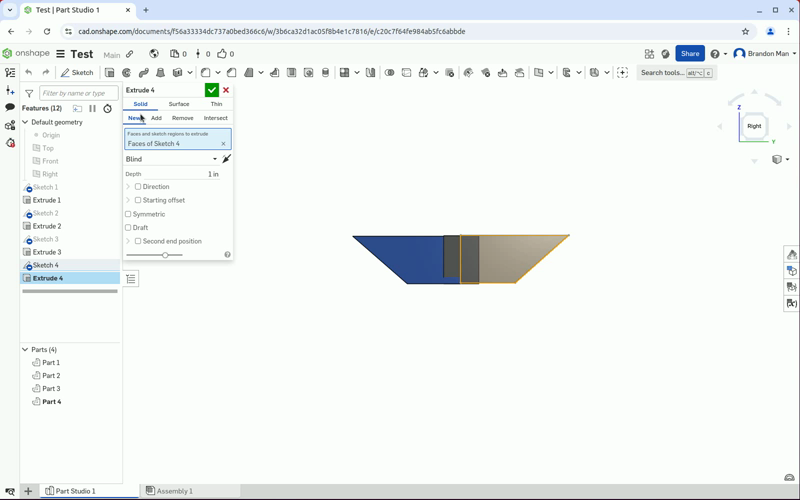
mouse_move(137, 120)
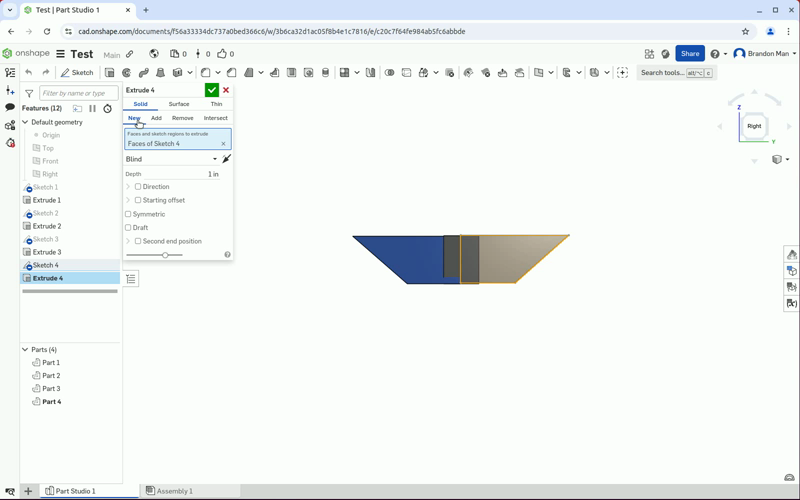
click(137, 120)
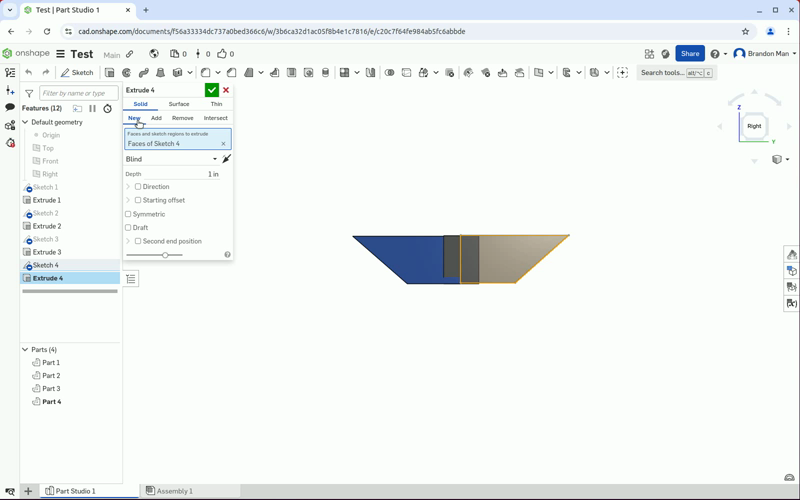
key(tab, 4)
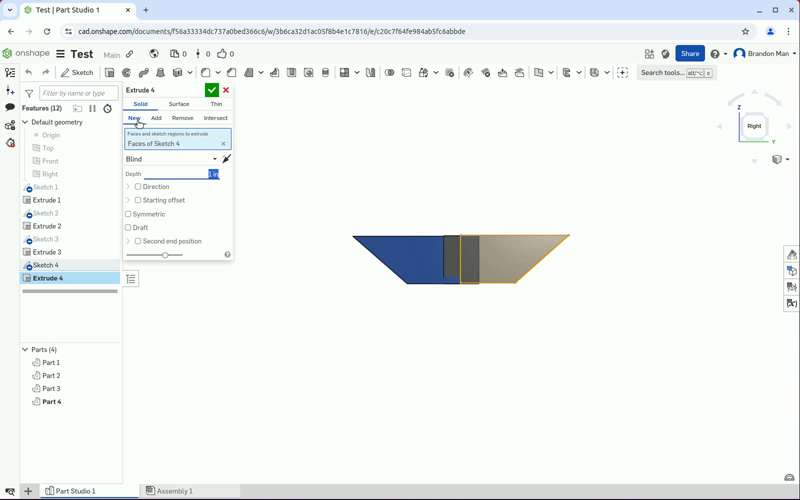
text(22.146)
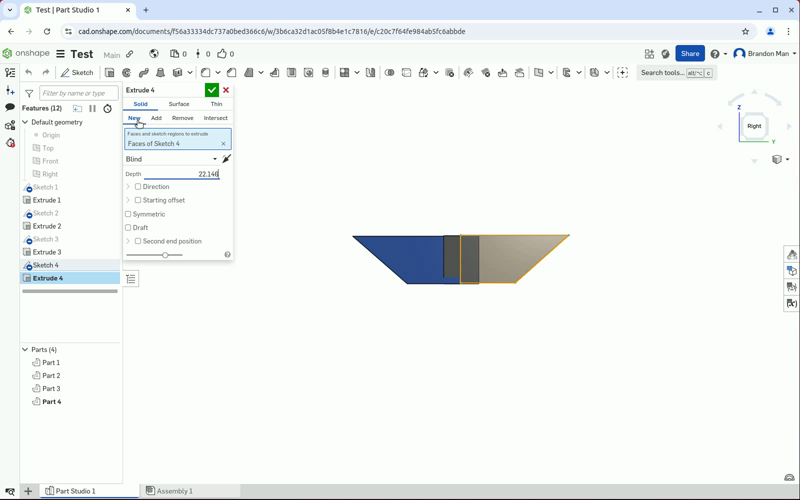
key(tab, 3)
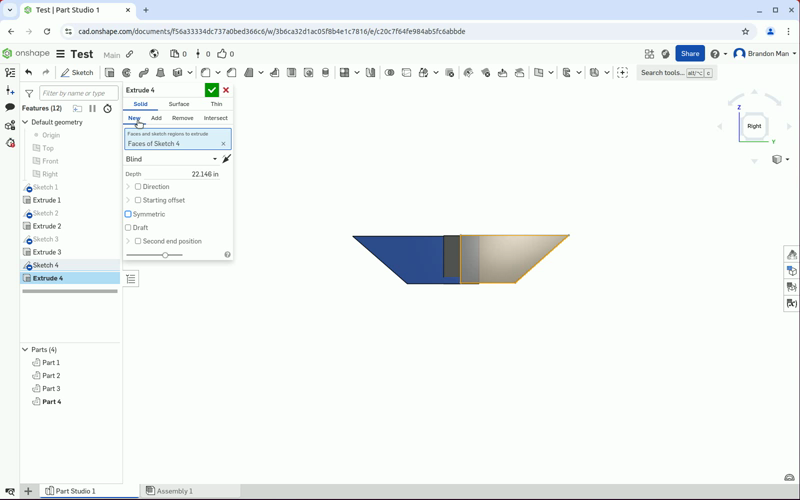
key(space)
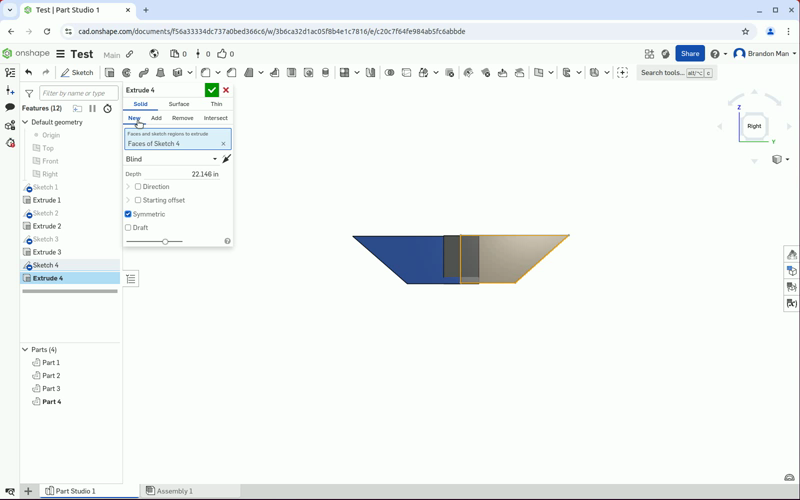
key(enter)
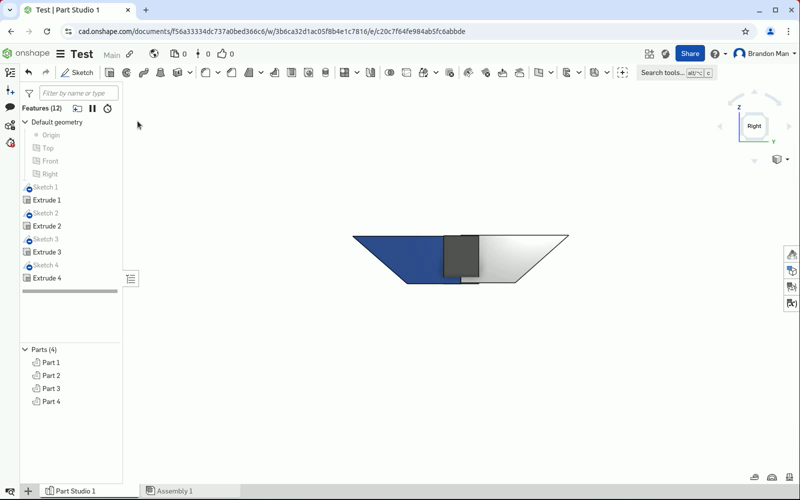
key(shift+h)
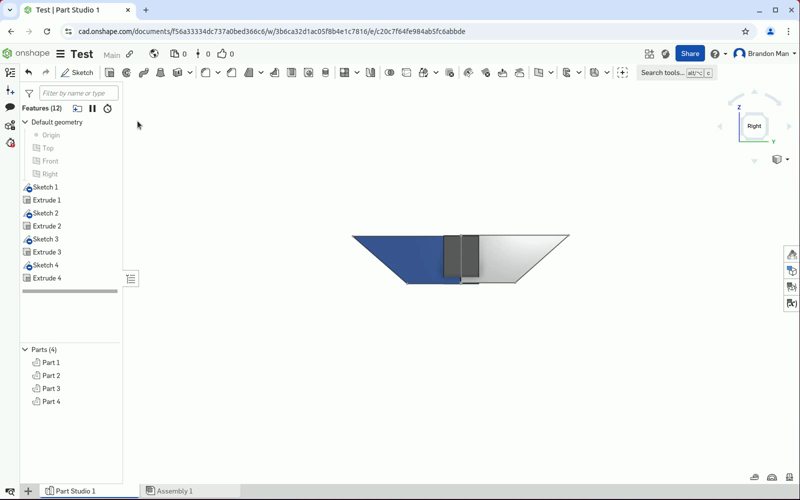
key(shift+h)
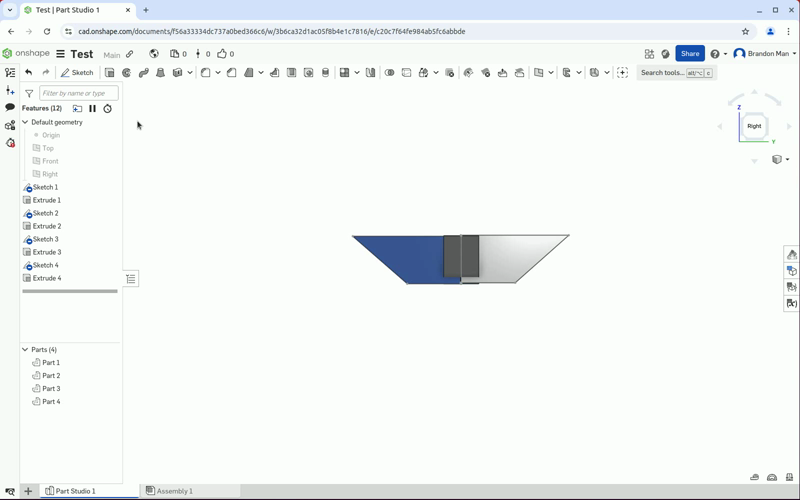
key(shift+7)
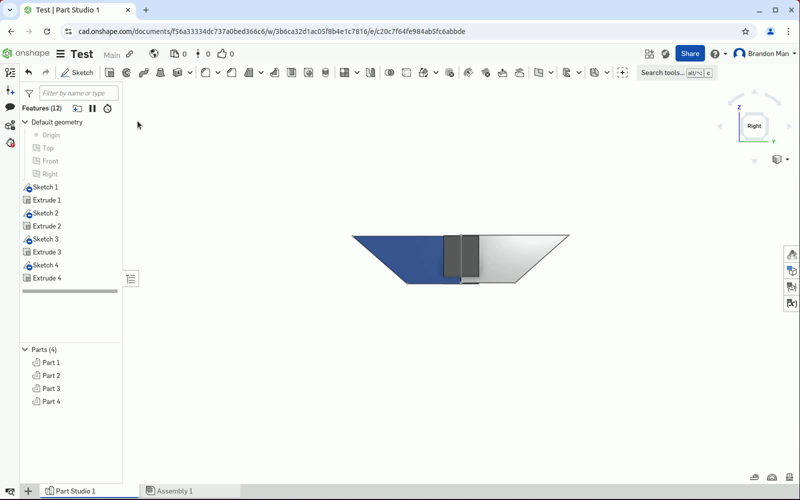
key(right, 2)
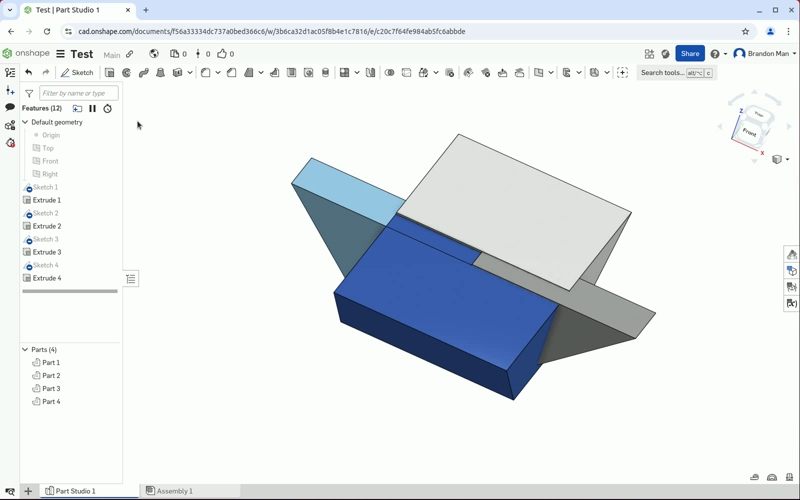
key(down, 2)
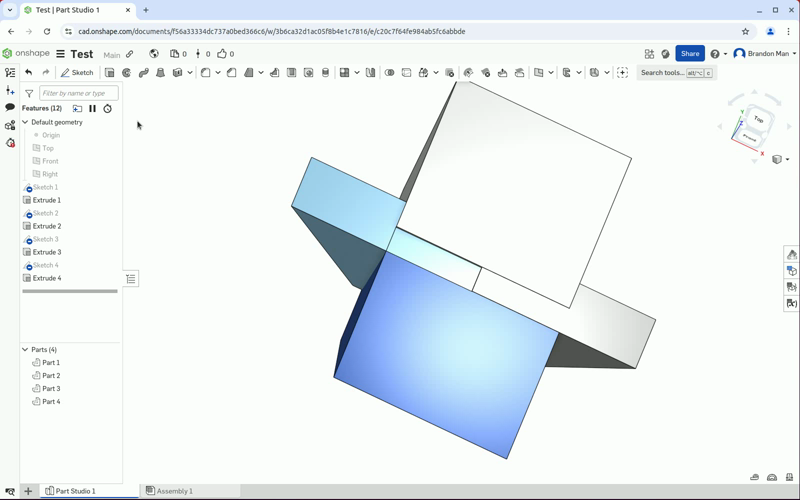
key(up, 2)
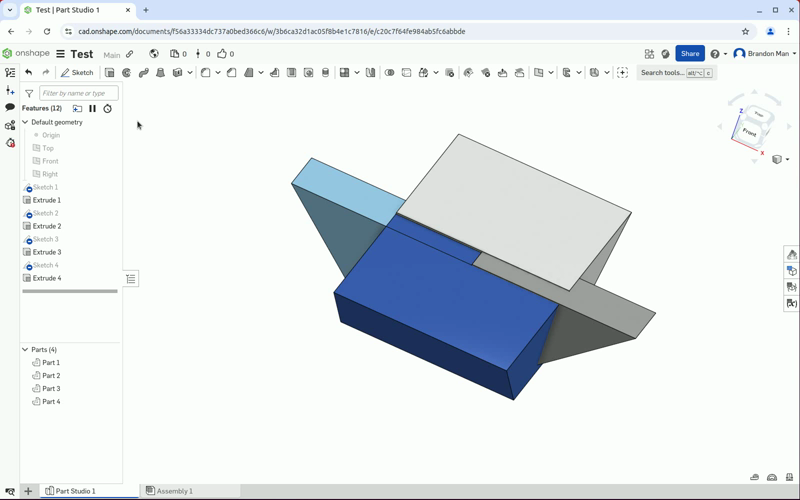
key(left, 2)
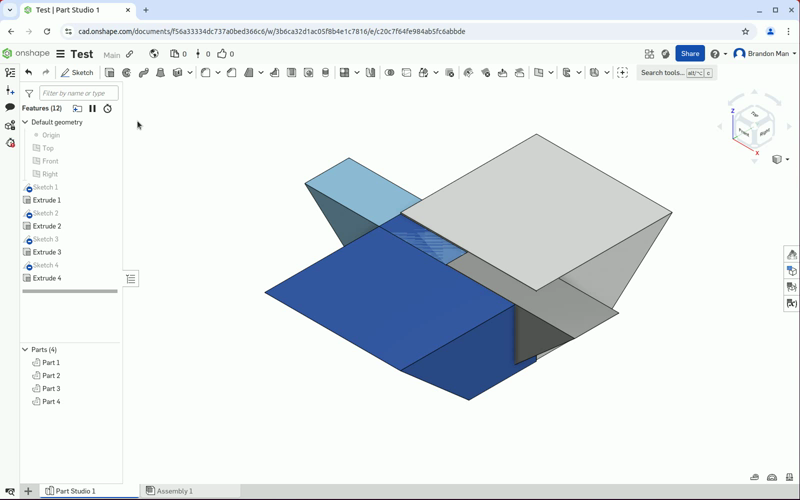
mouse_move(73, 189)
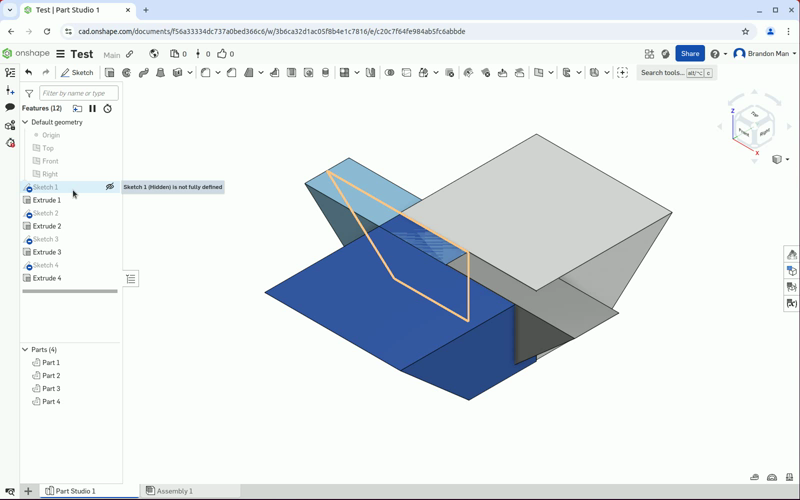
click(73, 189)